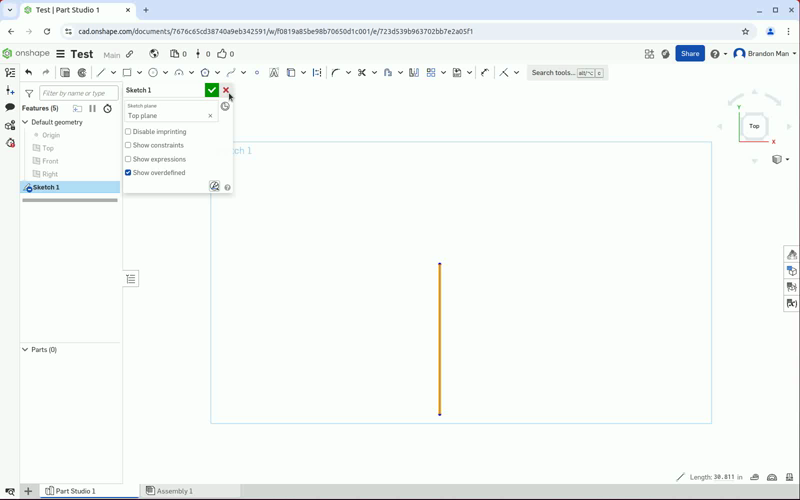
key(shift+h)
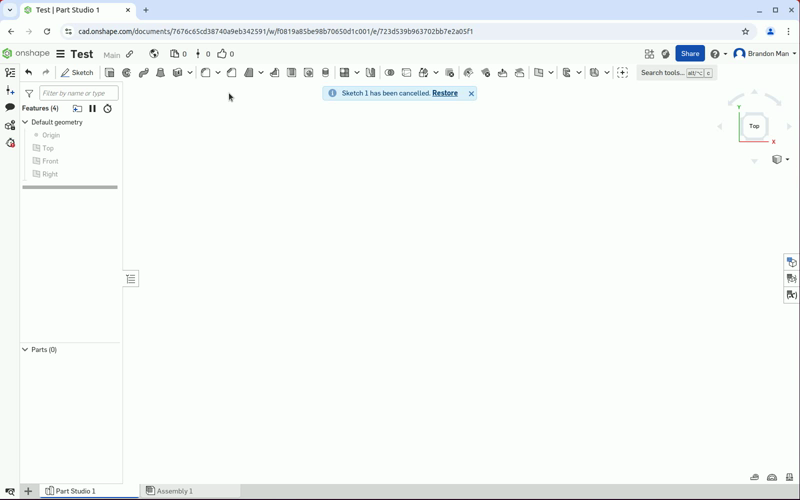
mouse_move(73, 352)
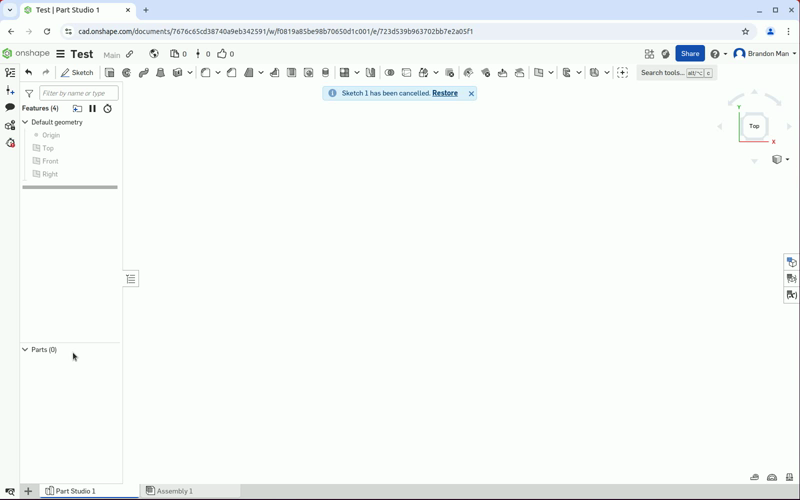
key(y)
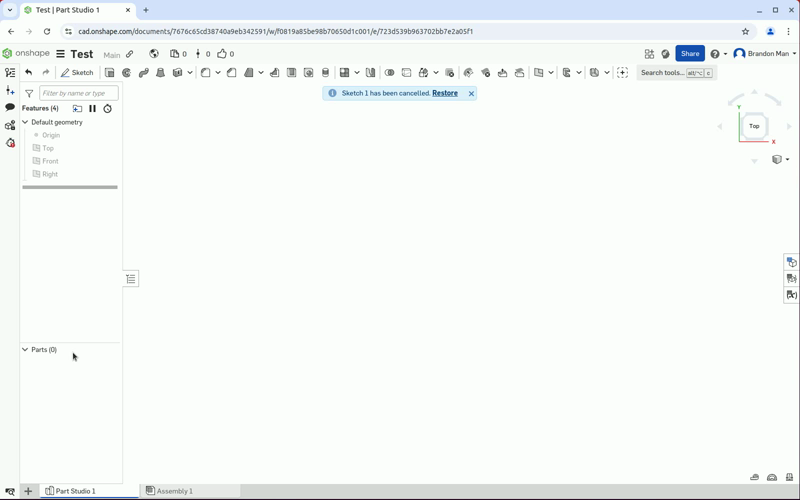
key(shift+p)
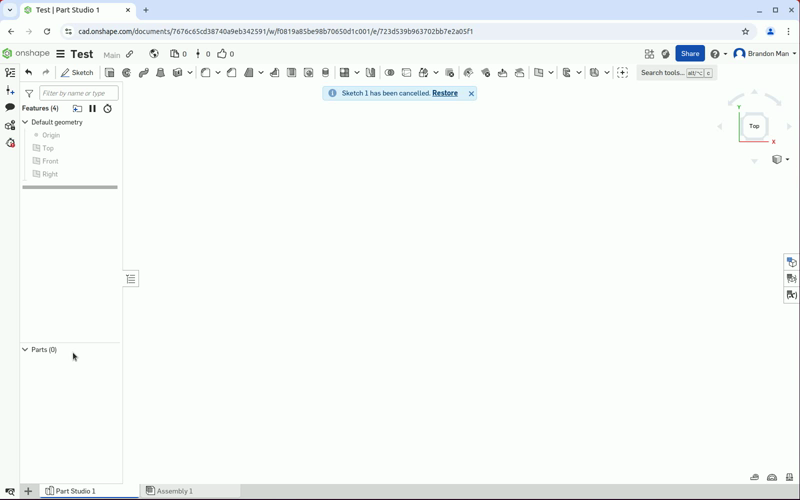
key(space)
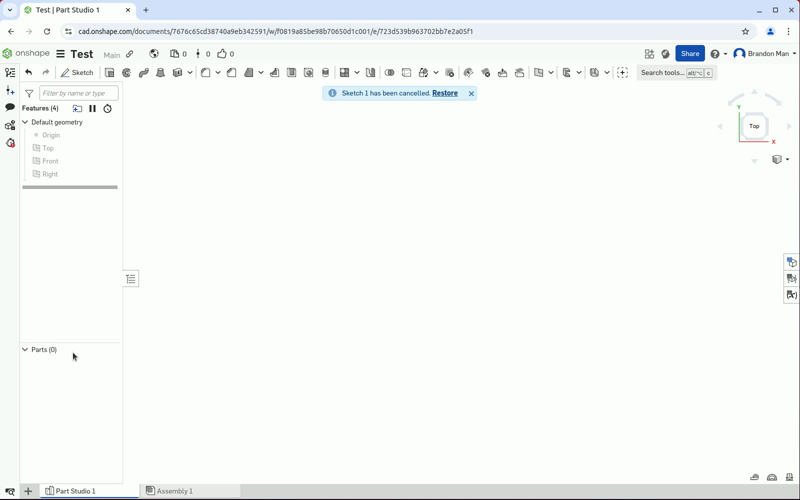
key_down(shift)
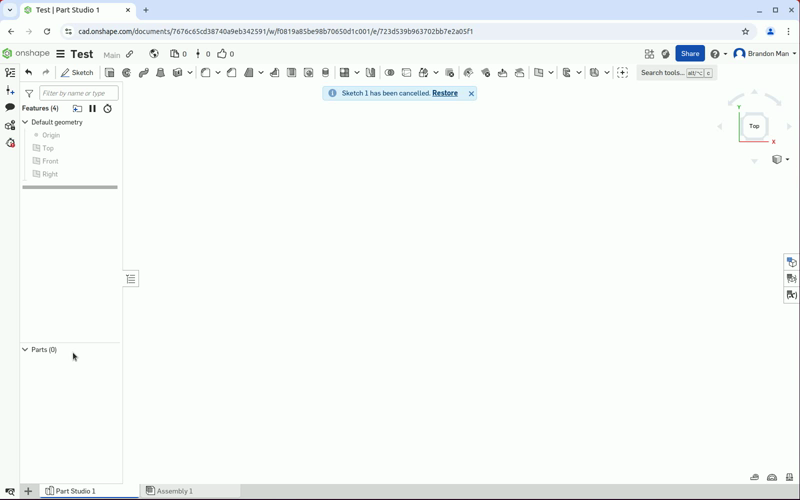
key(up)
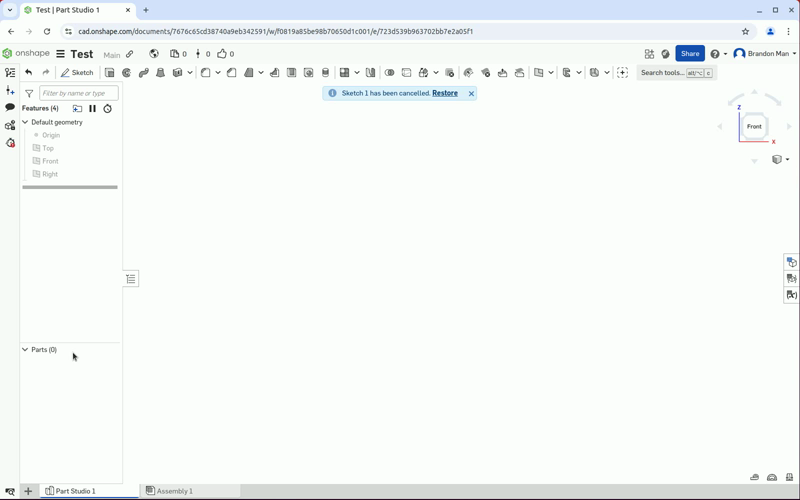
key_up(shift)
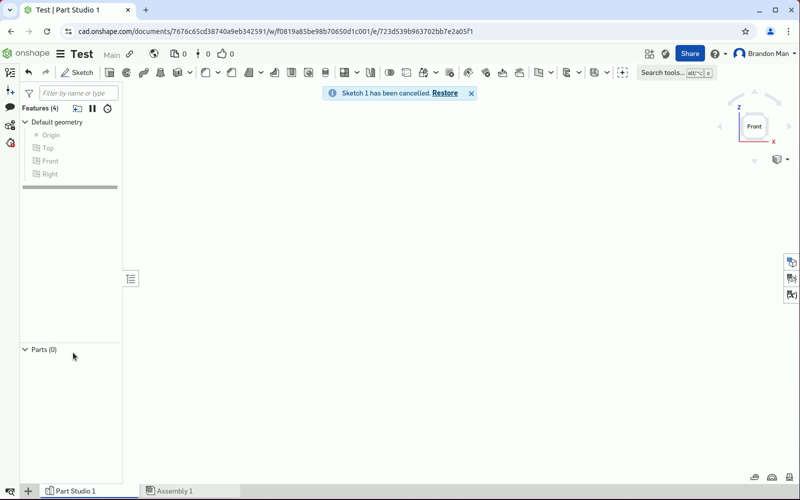
mouse_move(73, 352)
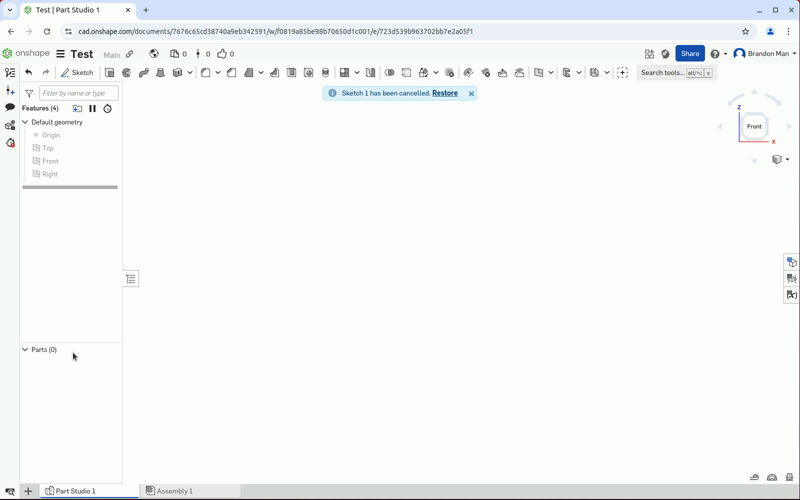
key(shift+y)
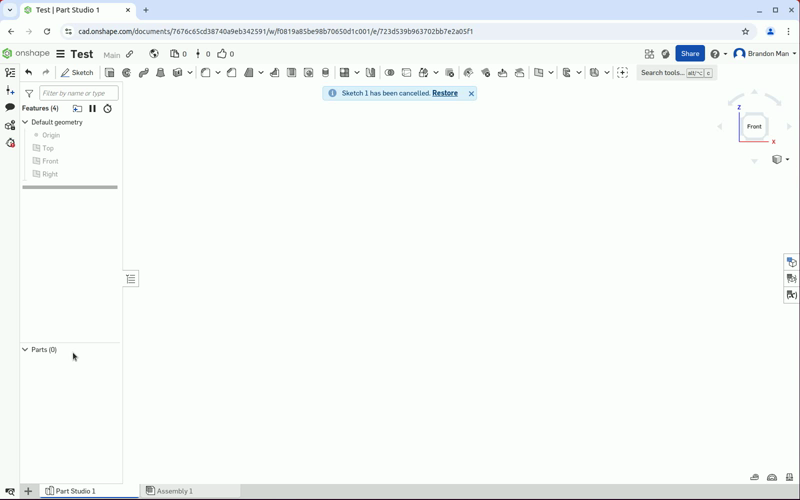
key(shift+s)
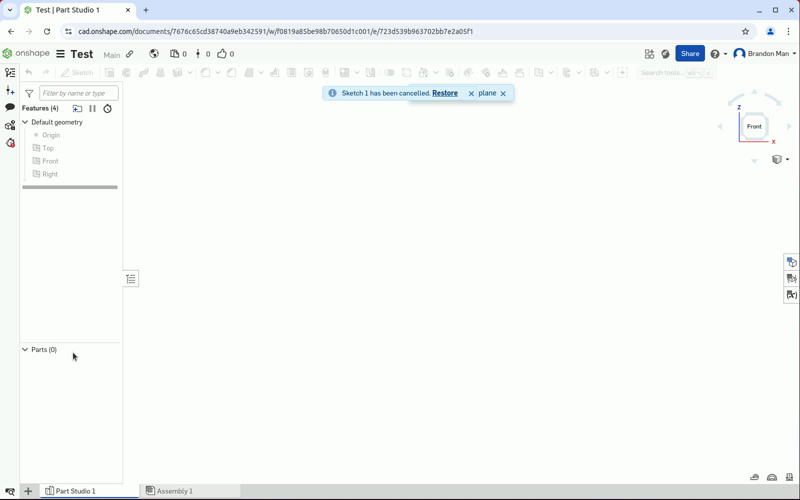
mouse_move(73, 163)
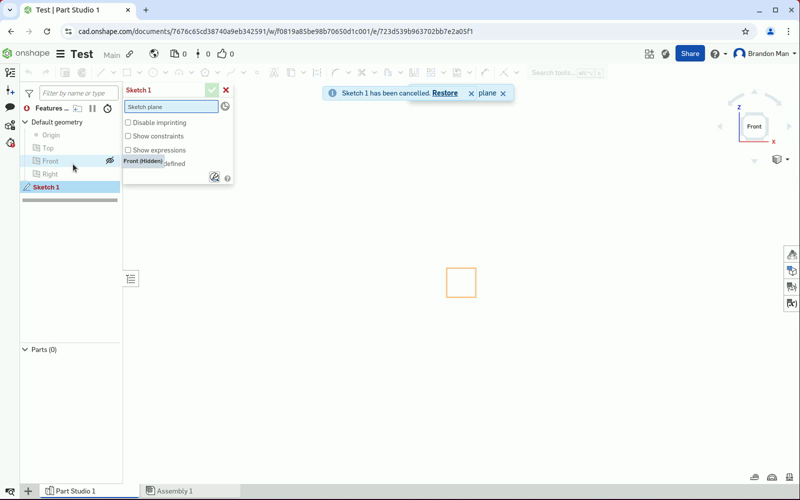
click(73, 163)
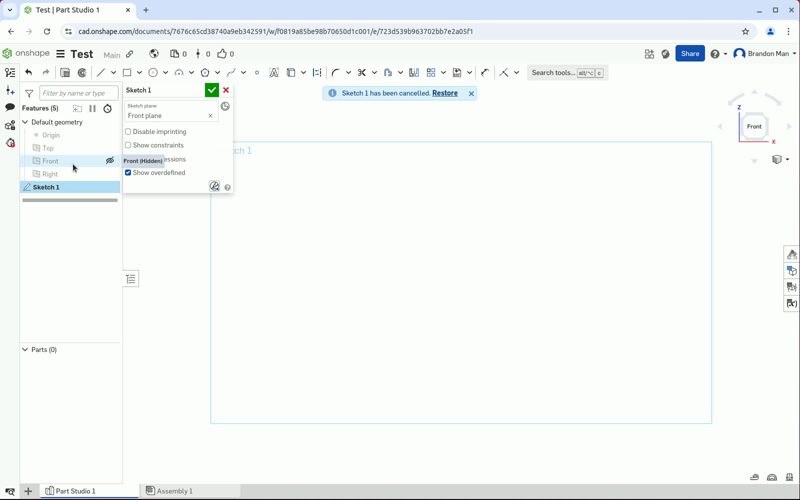
mouse_move(73, 352)
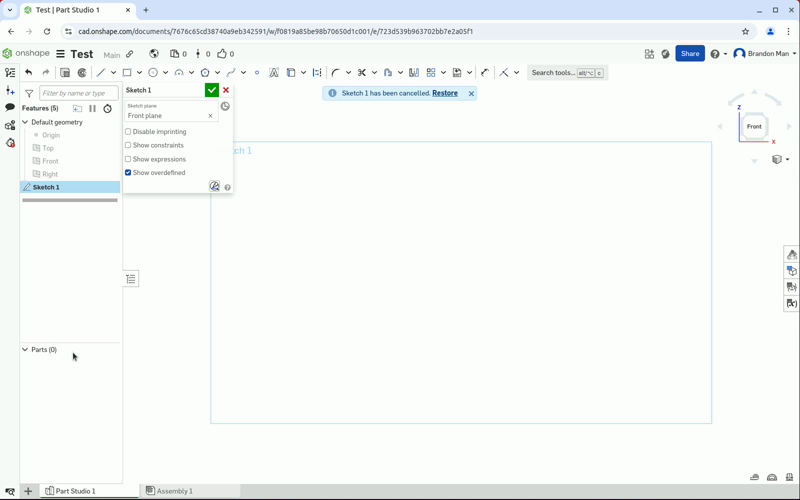
key(y)
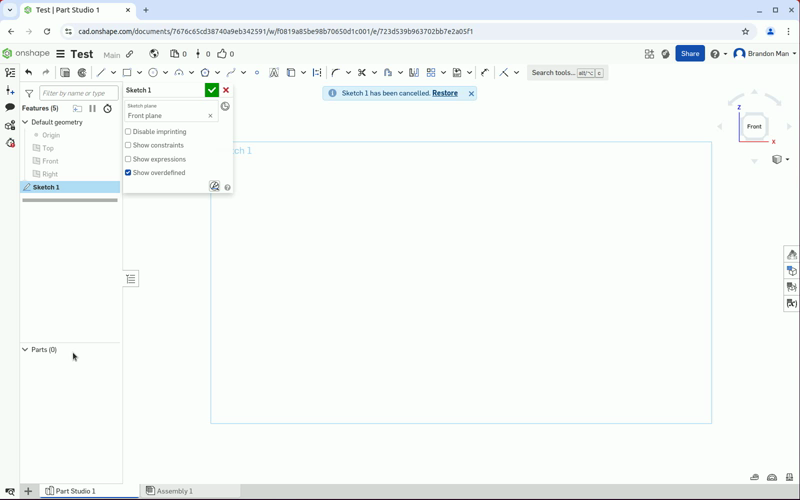
key(c)
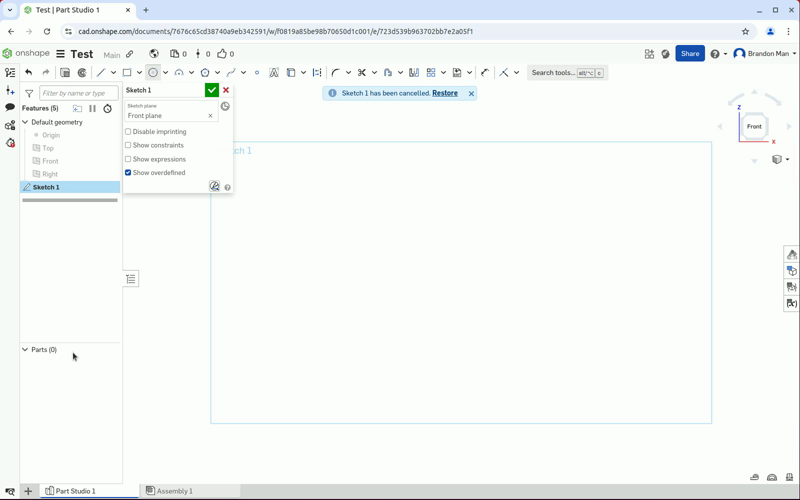
key_down(shift)
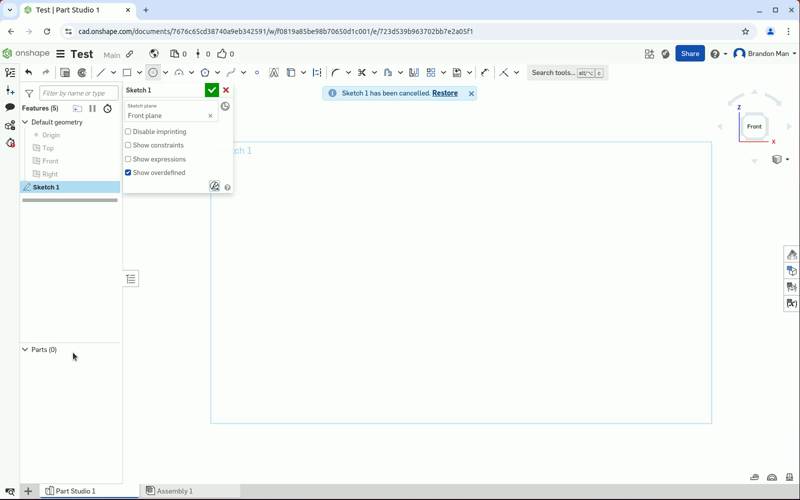
mouse_move(461, 282)
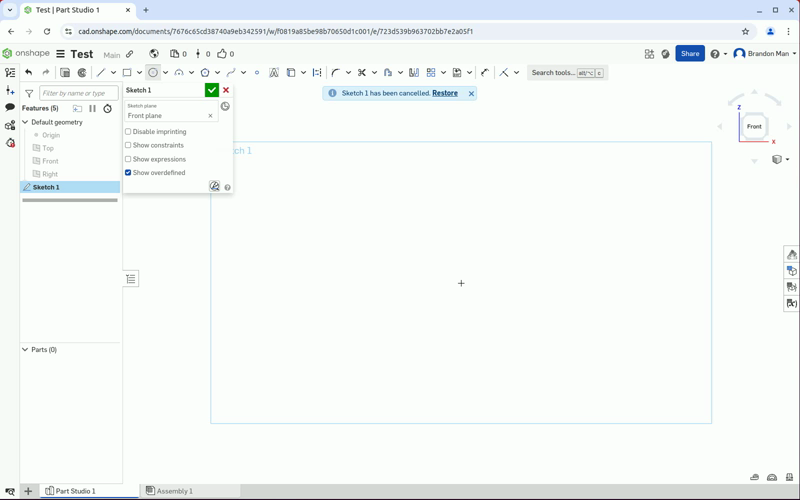
click(461, 282)
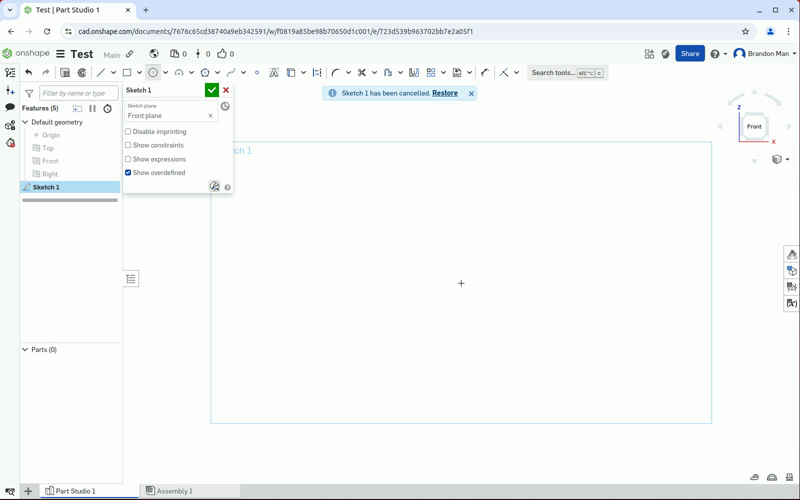
key_up(shift)
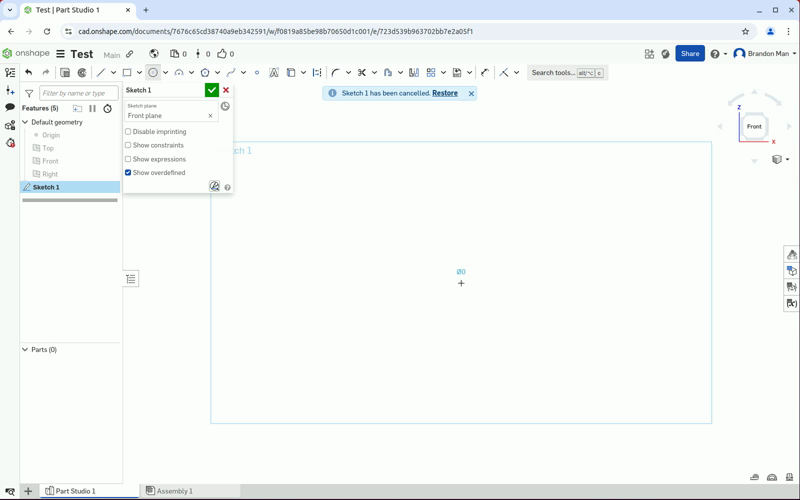
mouse_move(479, 282)
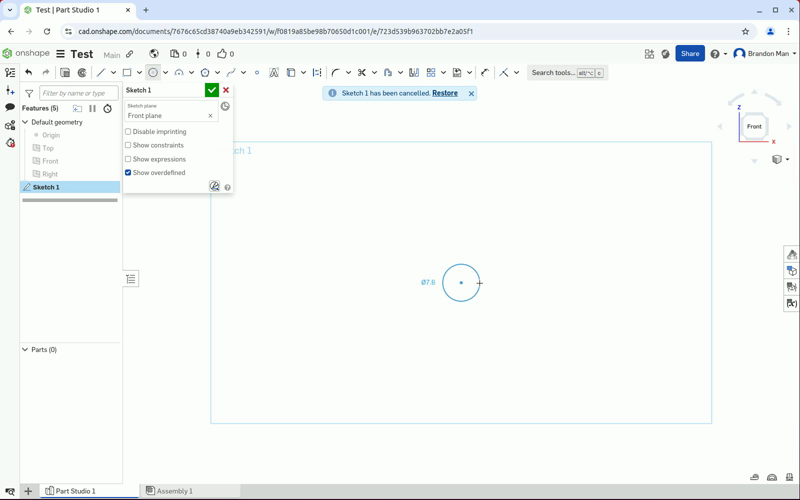
click(479, 282)
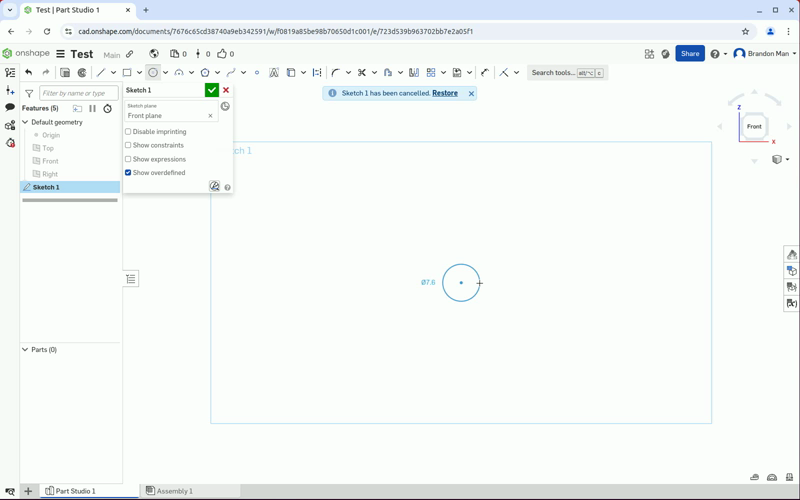
key(esc)
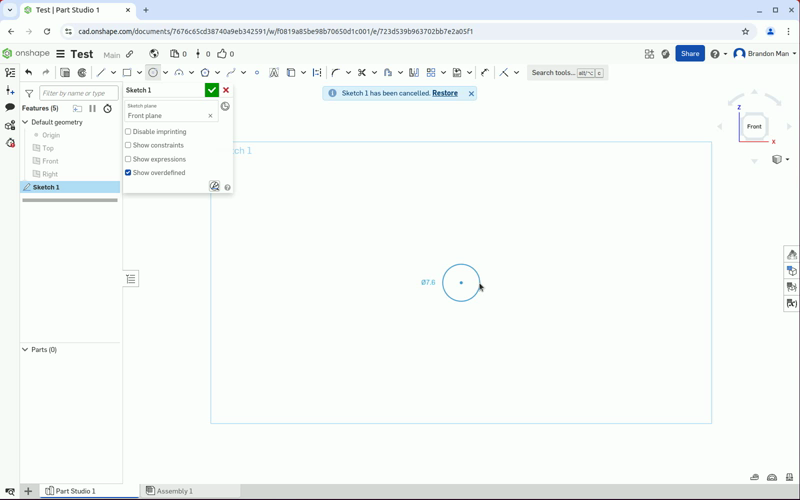
key(c)
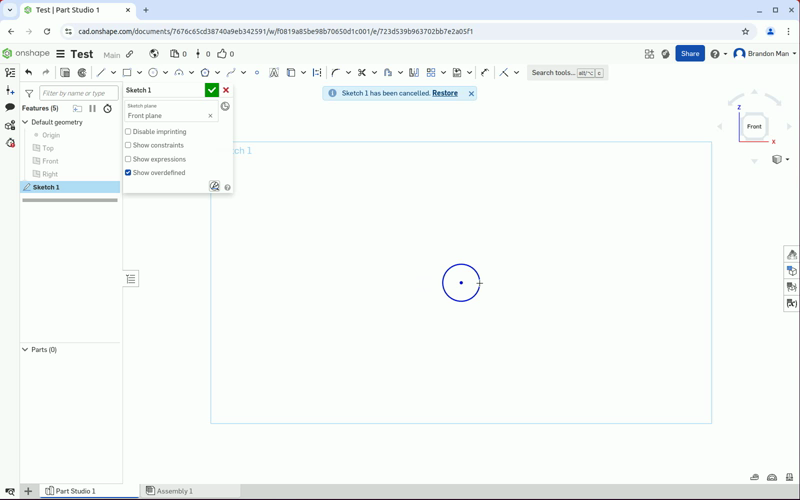
key_down(shift)
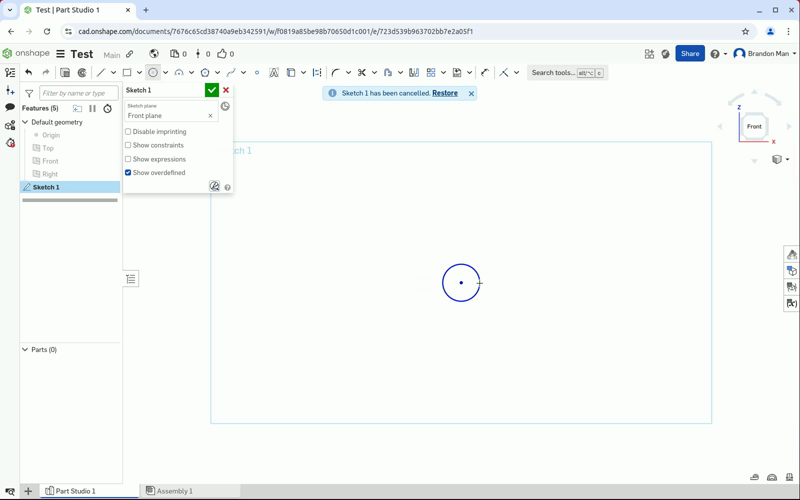
mouse_move(461, 282)
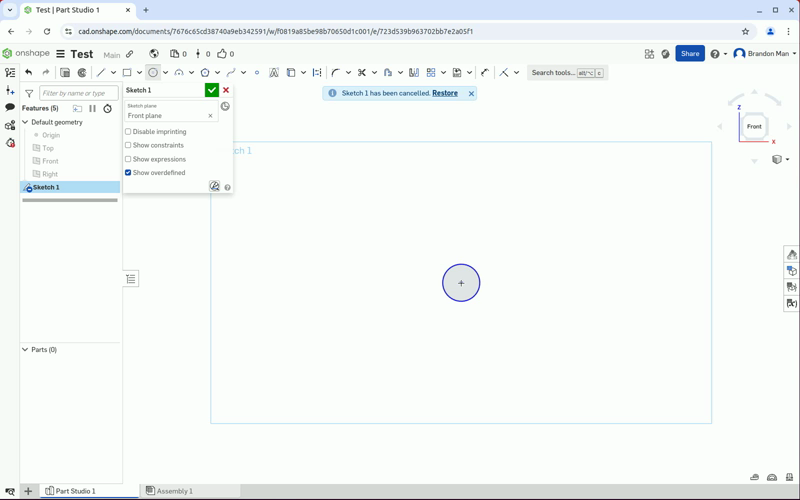
click(461, 282)
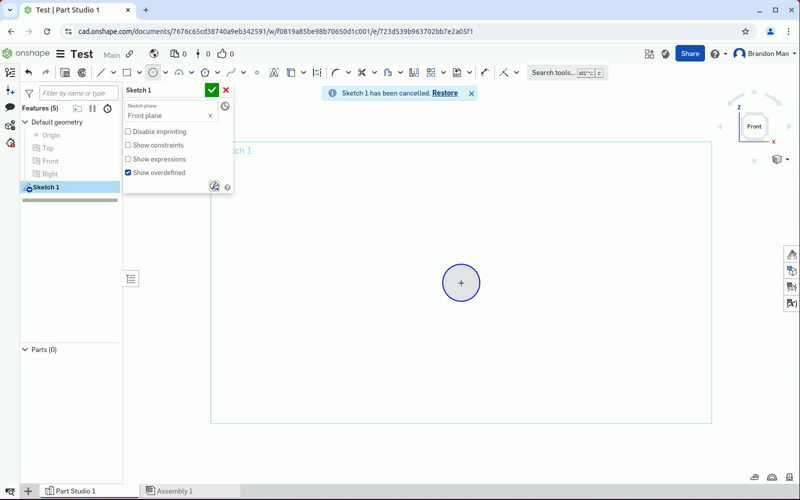
key_up(shift)
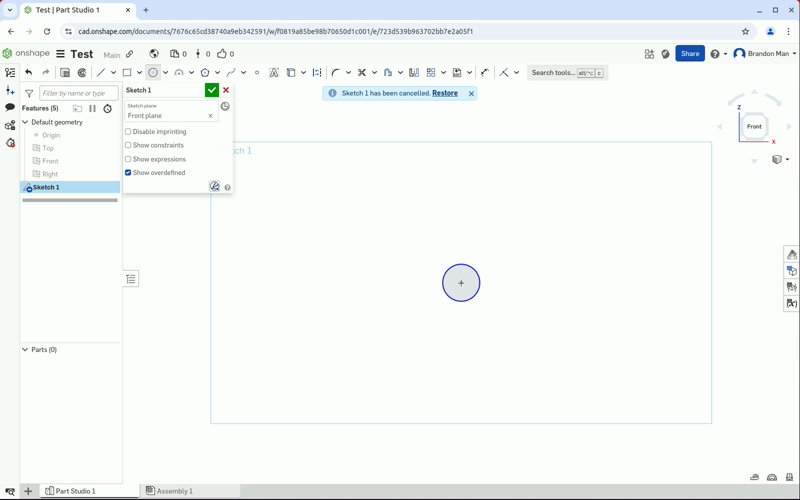
mouse_move(469, 282)
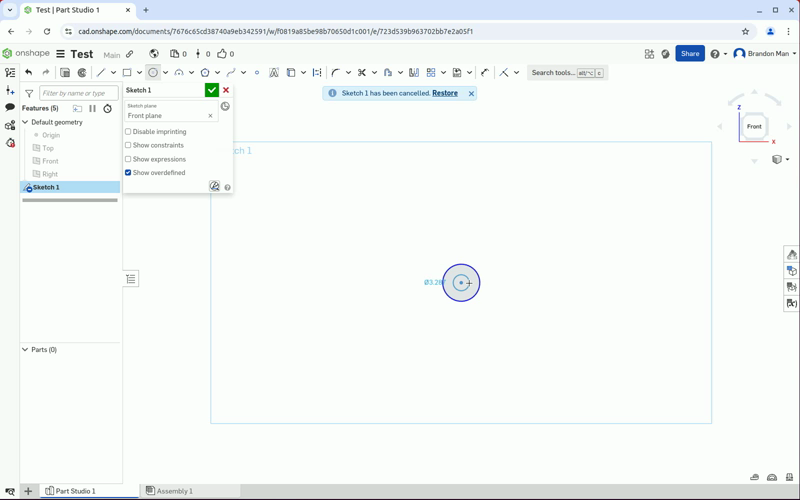
click(469, 282)
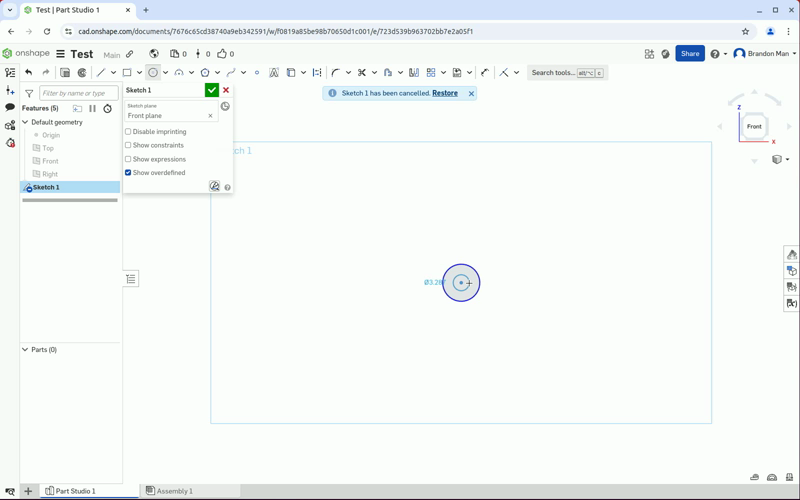
key(esc)
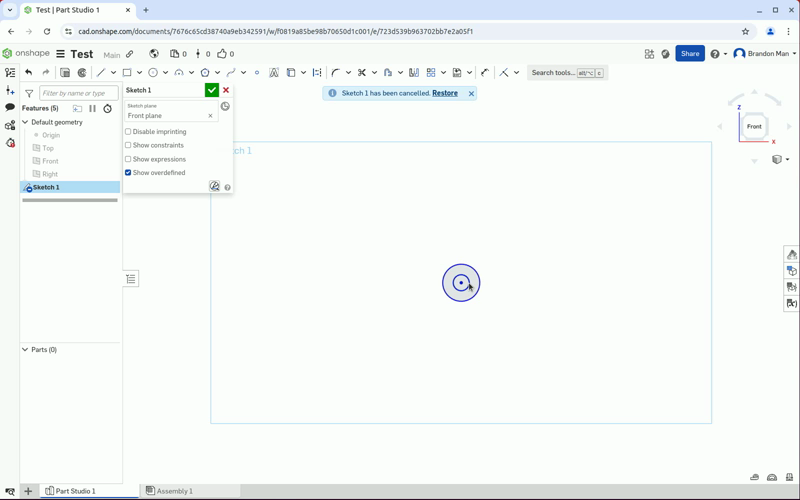
mouse_move(475, 277)
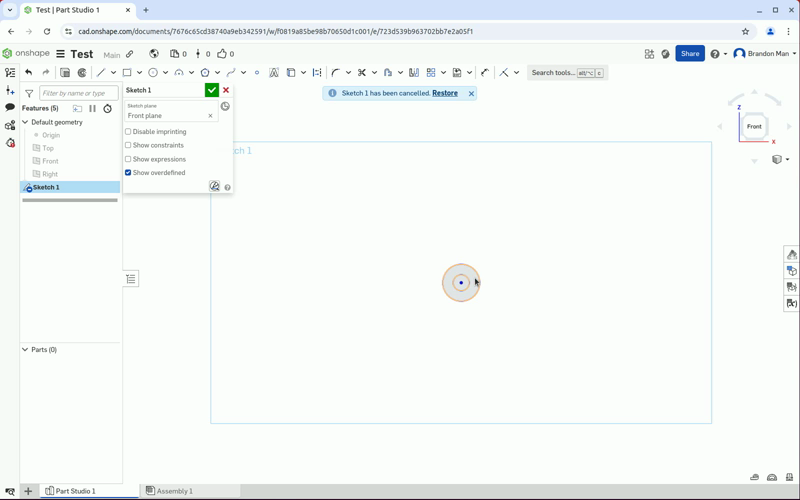
scroll(6)
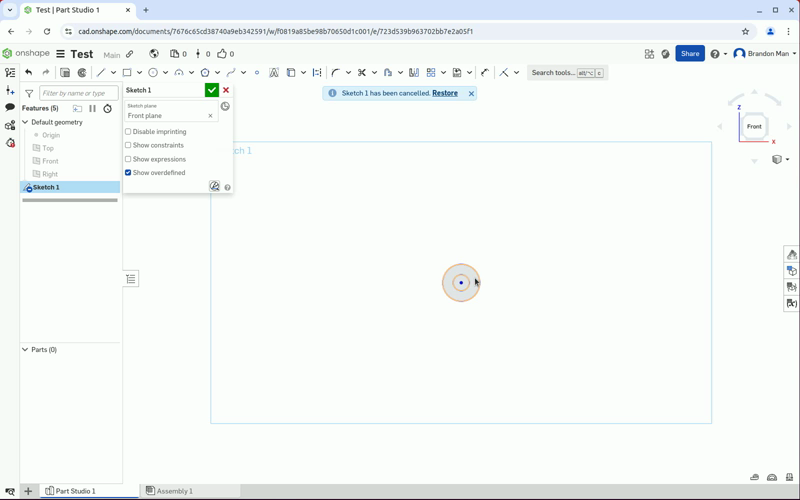
scroll(6)
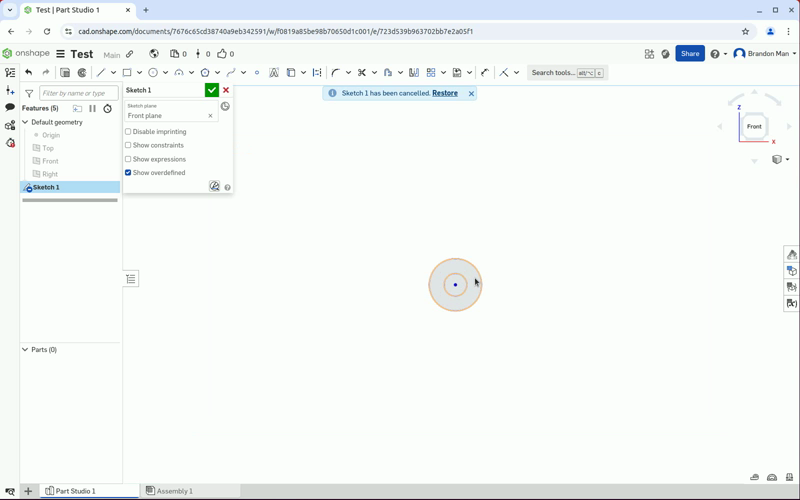
scroll(6)
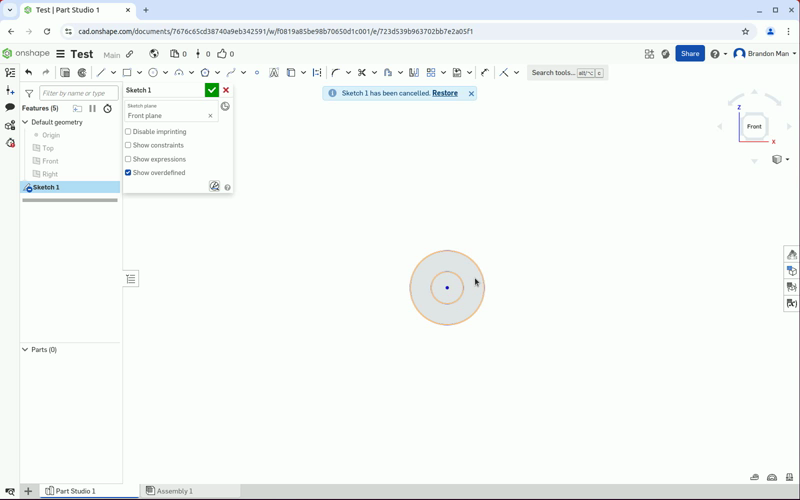
scroll(6)
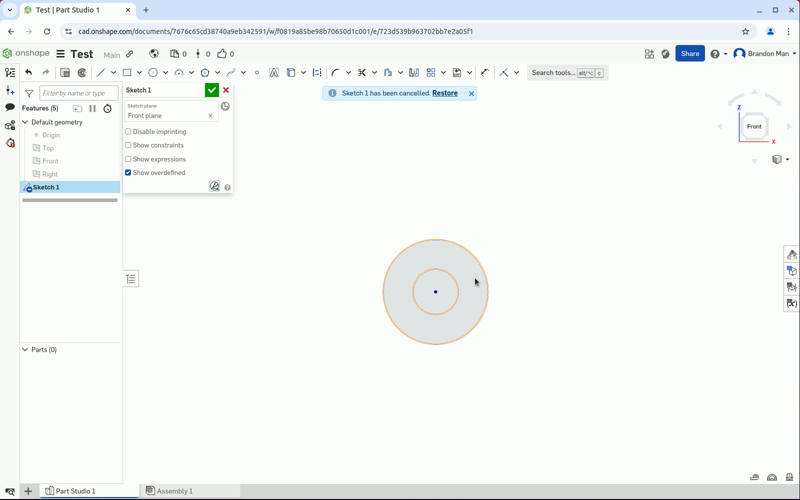
scroll(6)
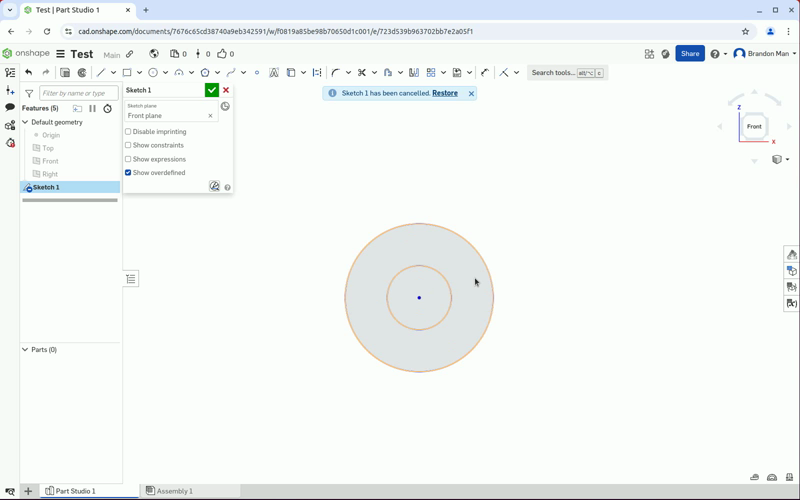
scroll(6)
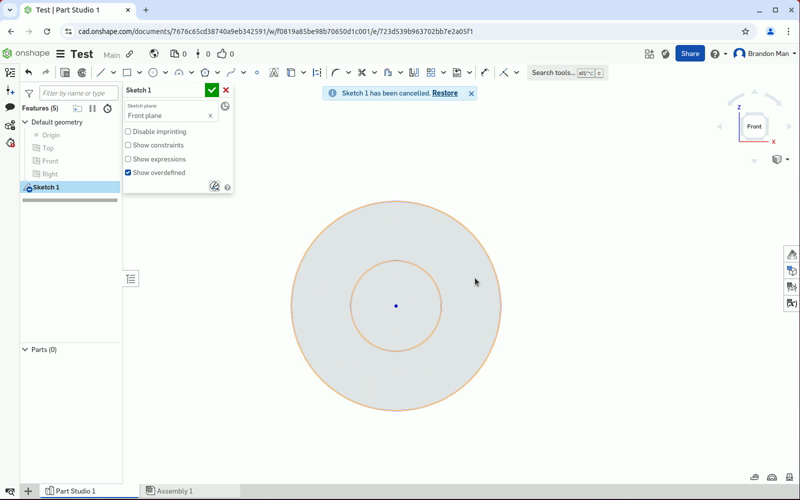
scroll(6)
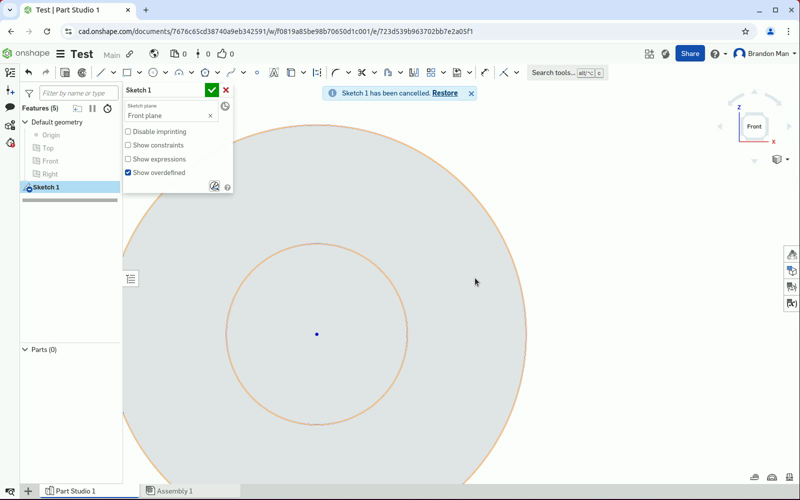
click(475, 277)
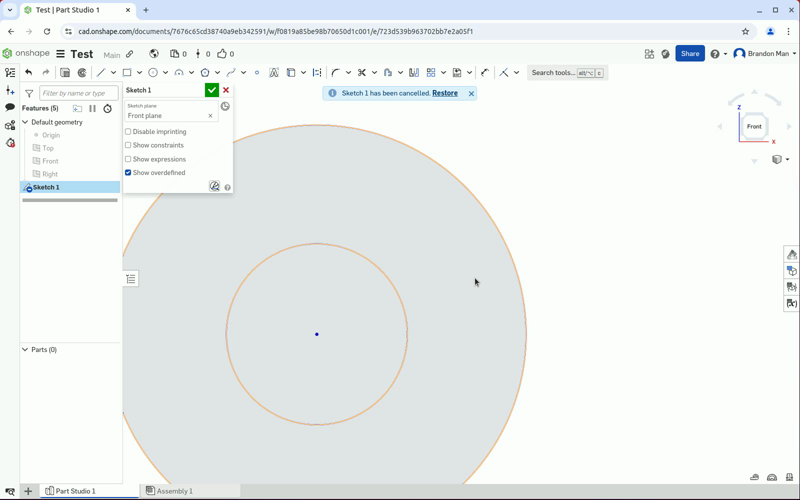
scroll(-6)
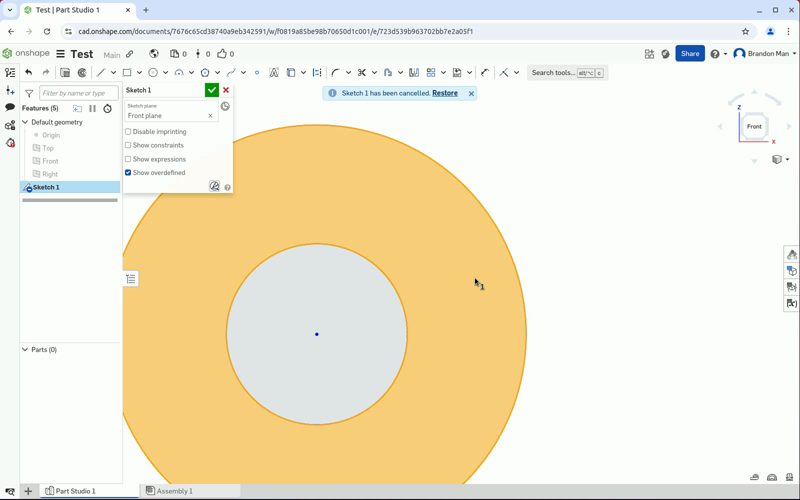
scroll(-6)
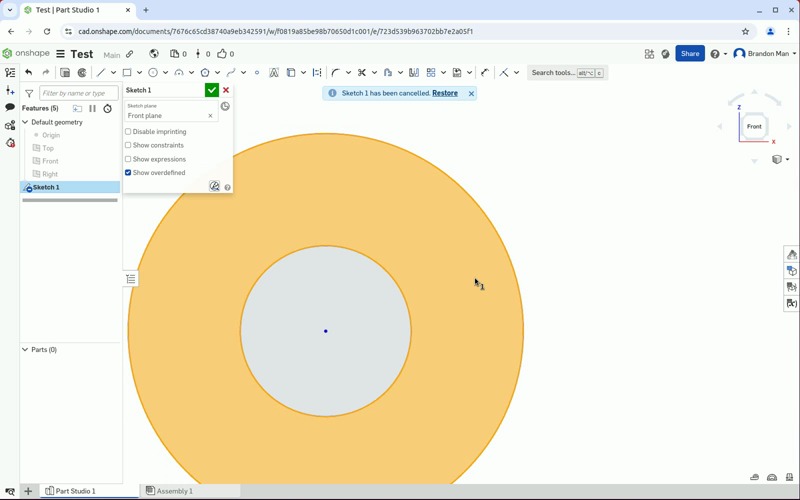
scroll(-6)
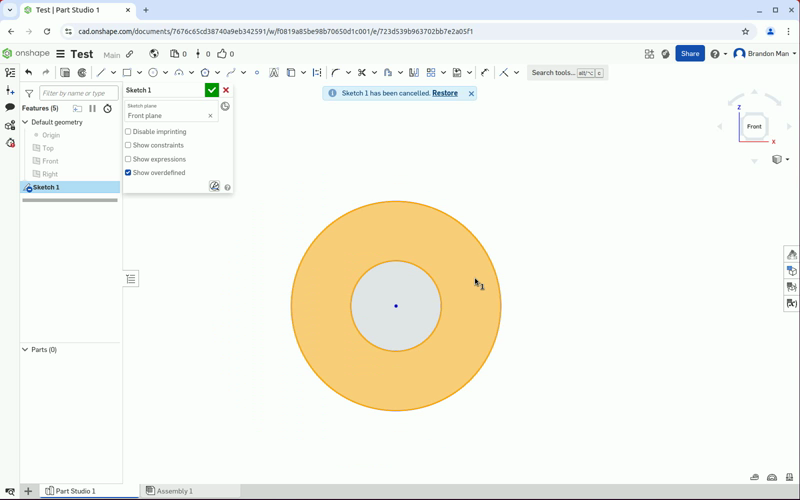
scroll(-6)
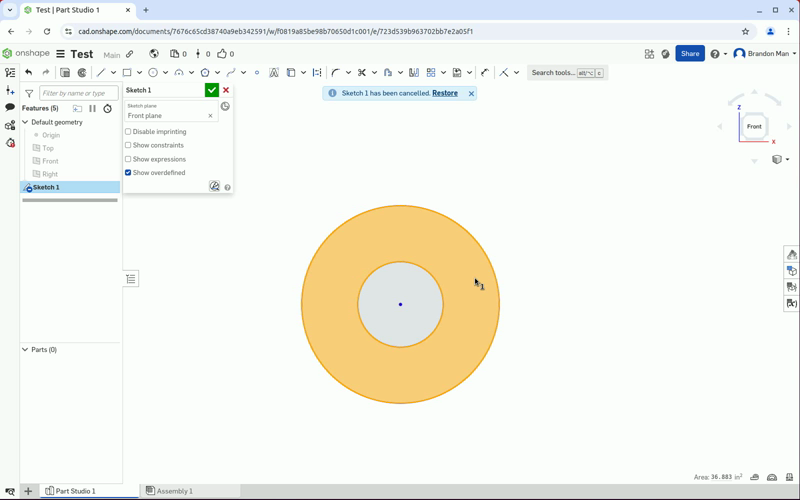
scroll(-6)
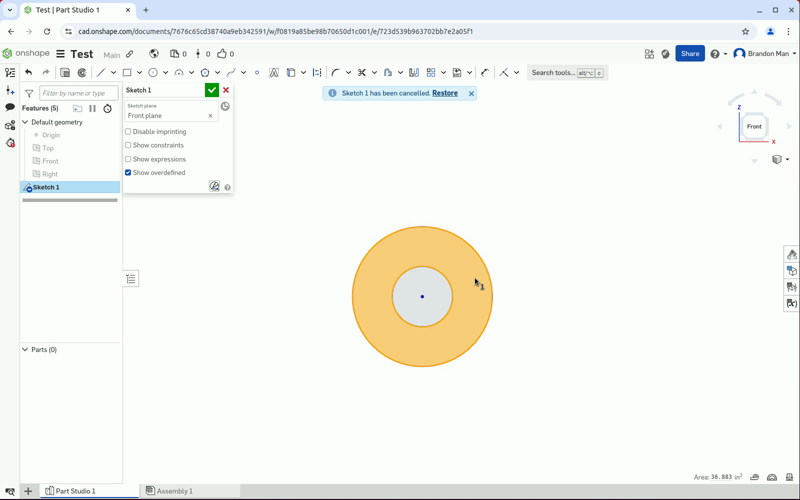
scroll(-6)
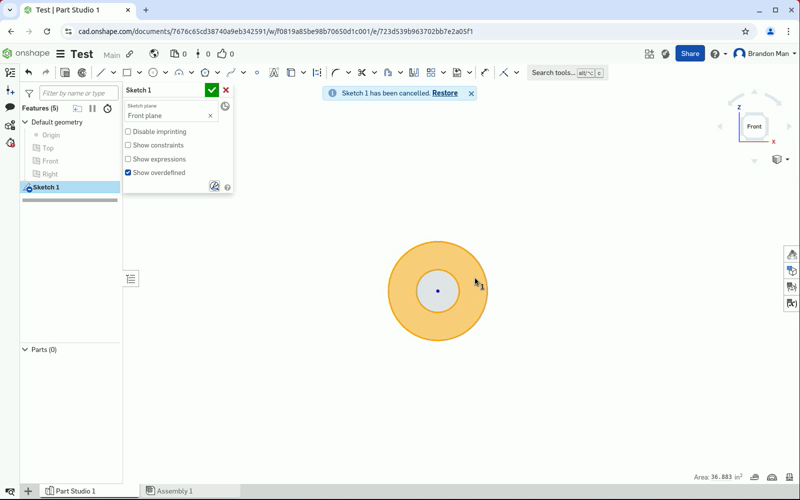
scroll(-6)
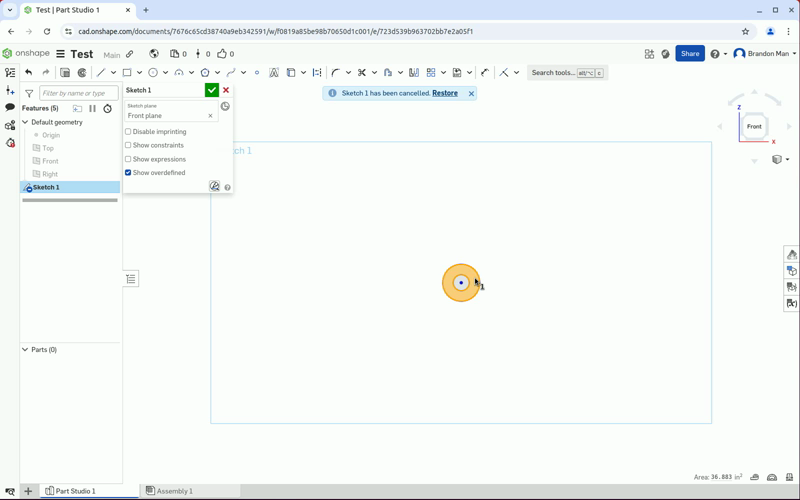
mouse_move(73, 352)
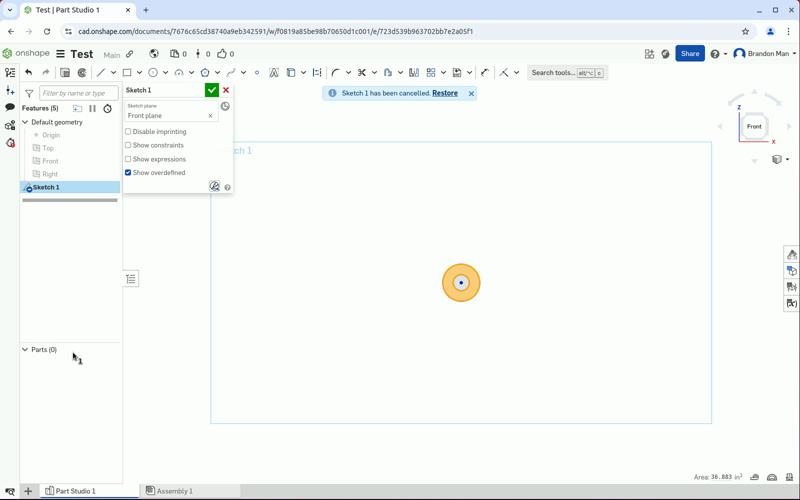
key(shift+y)
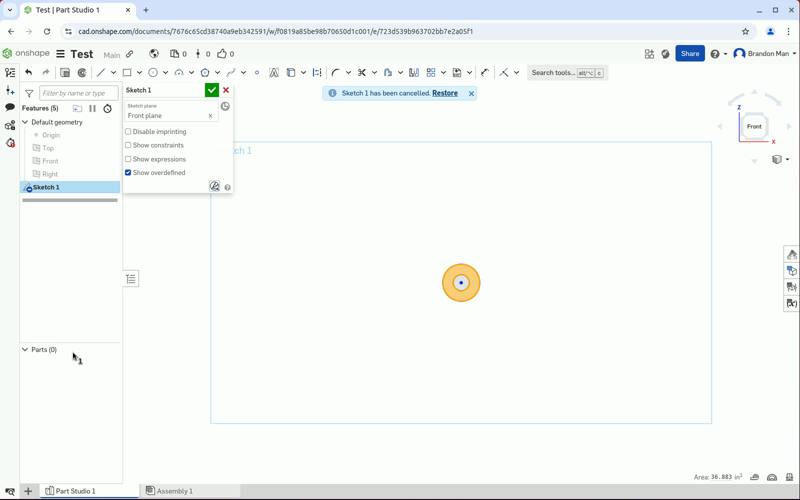
key(shift+e)
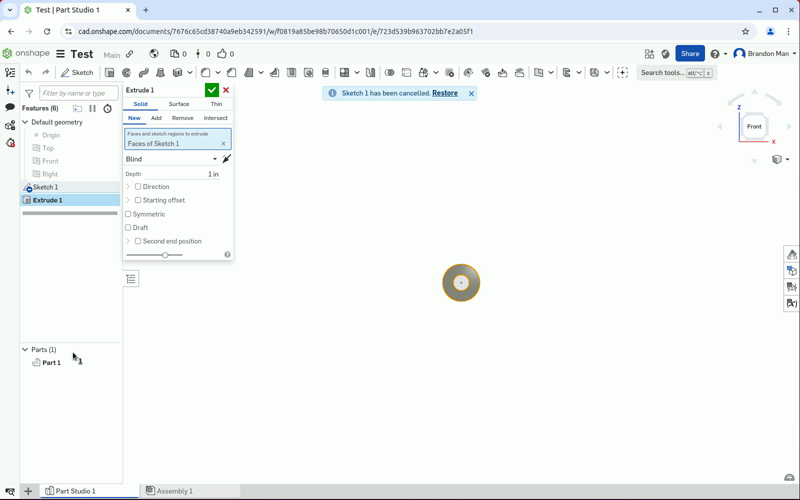
mouse_move(143, 106)
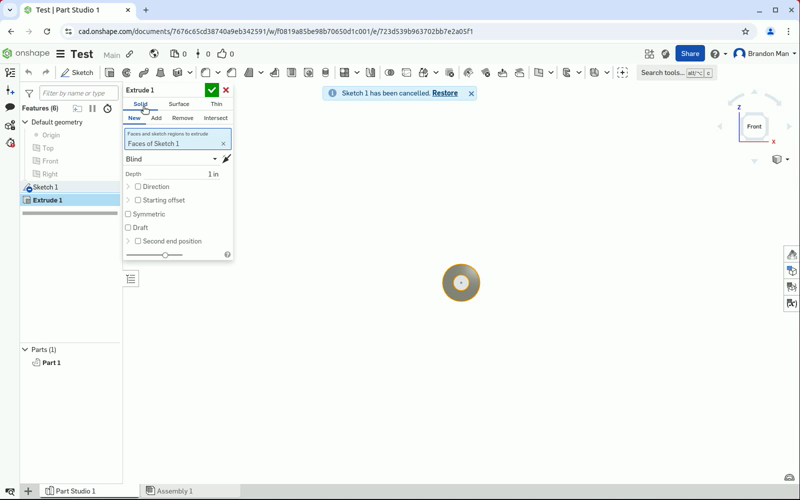
click(143, 106)
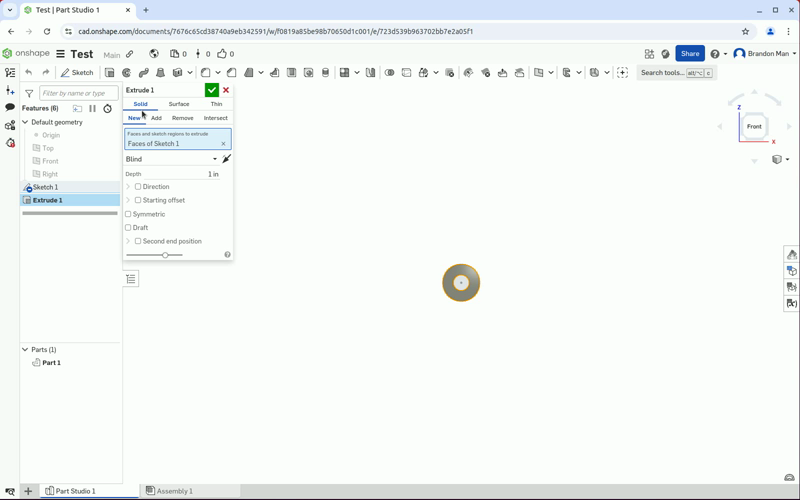
mouse_move(137, 120)
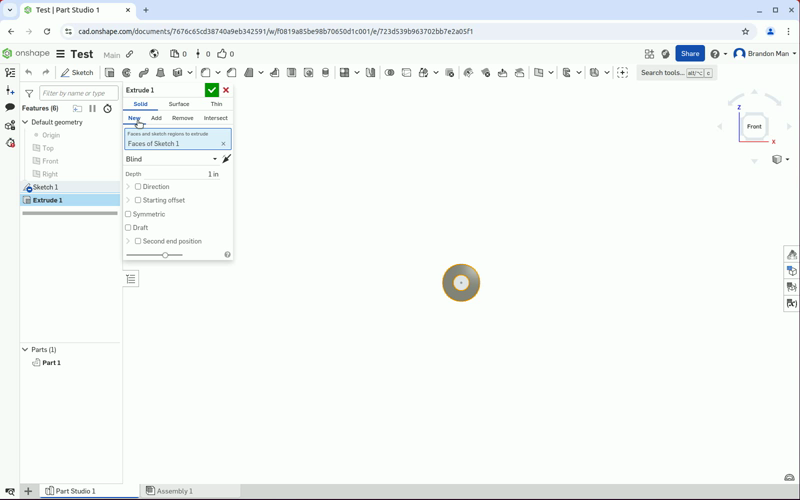
click(137, 120)
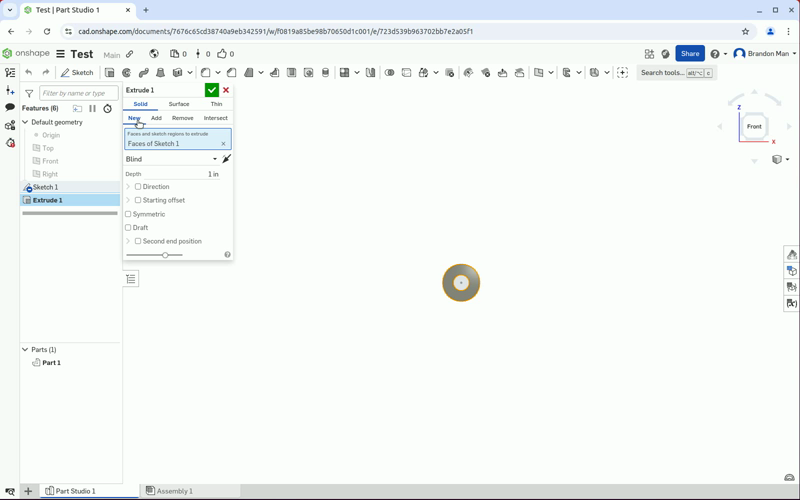
key(tab, 4)
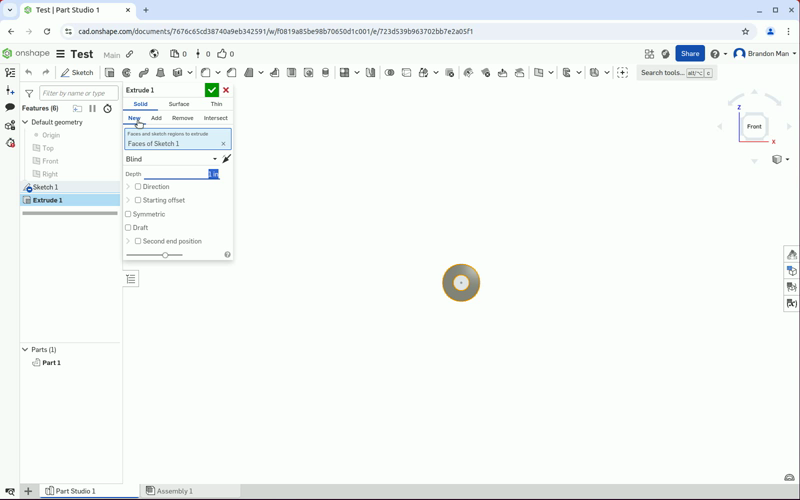
text(2.166)
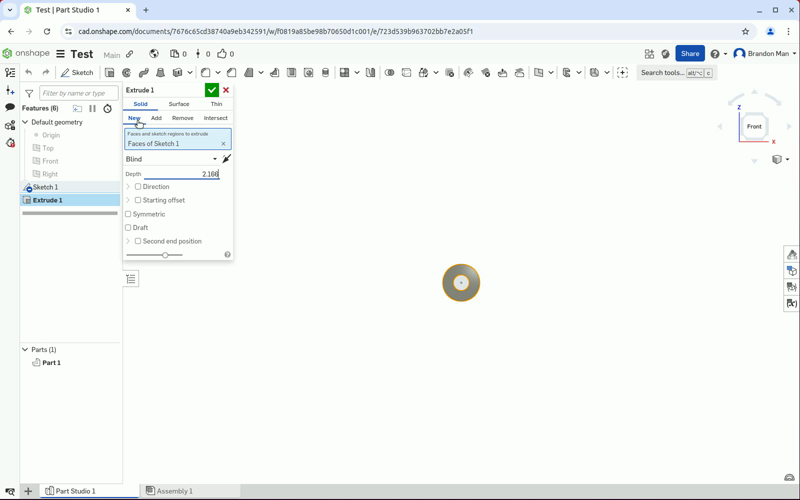
key(enter)
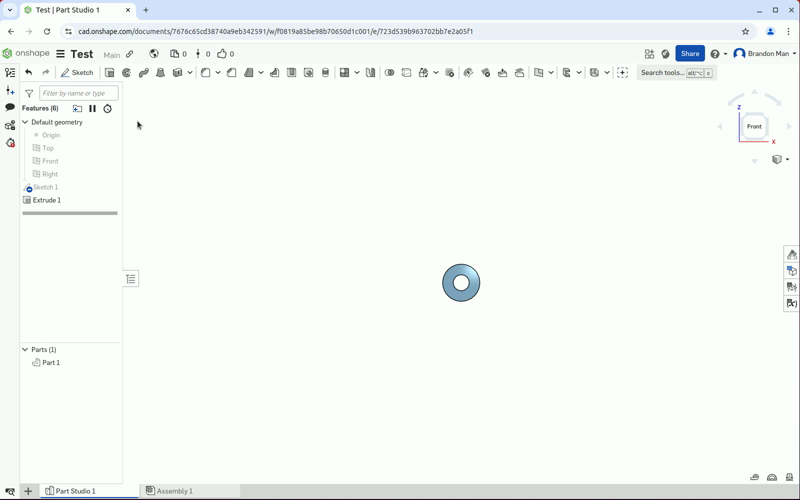
key(shift+h)
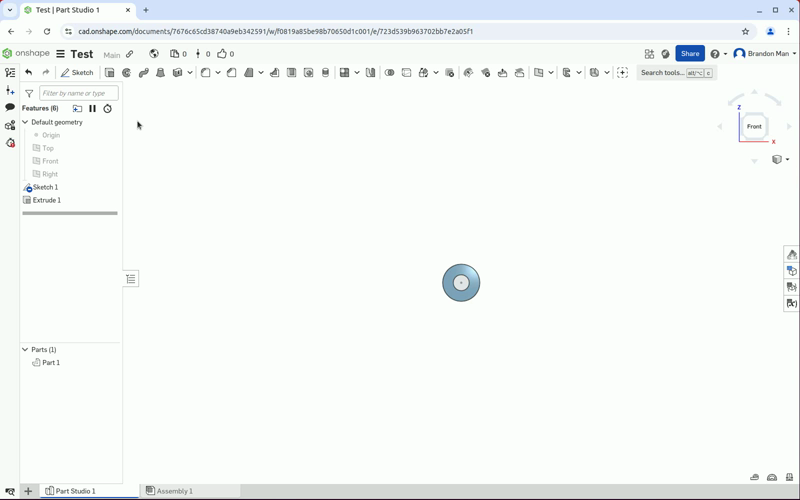
key(shift+h)
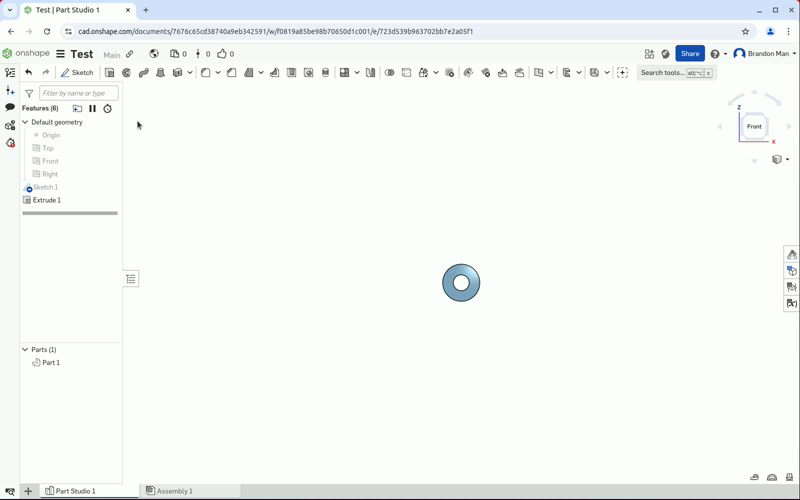
mouse_move(73, 189)
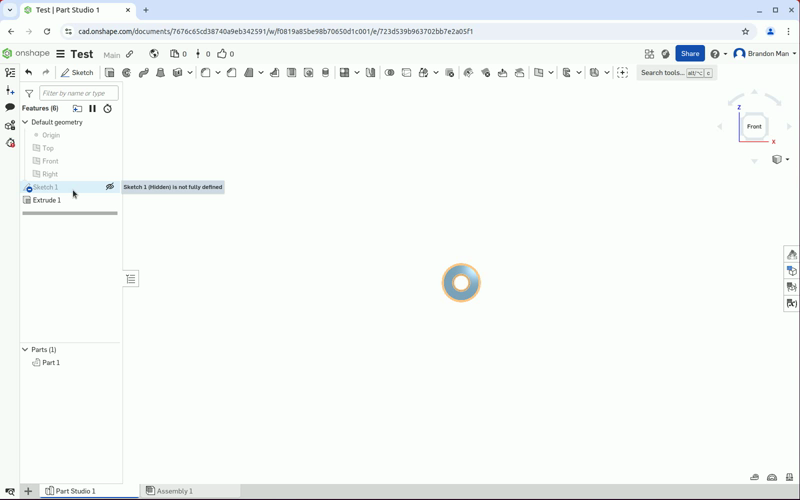
click(73, 189)
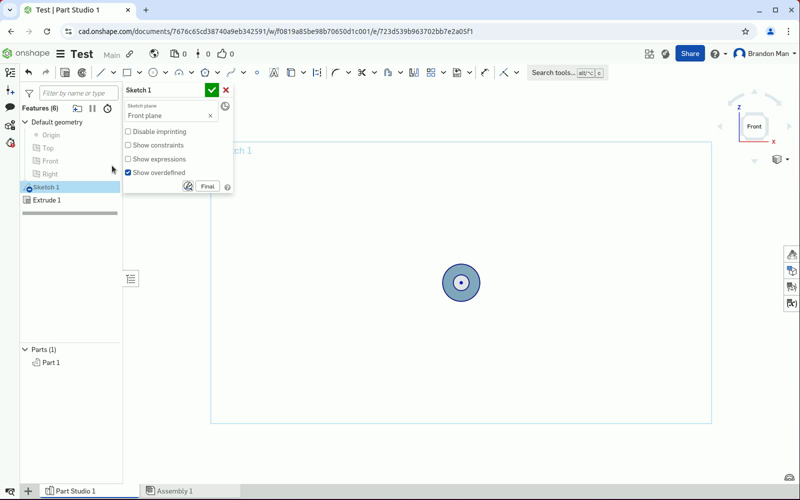
mouse_move(229, 92)
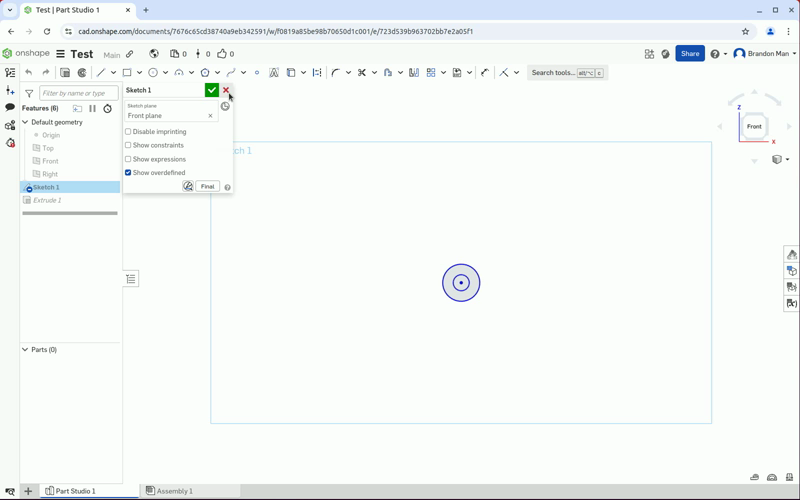
click(229, 92)
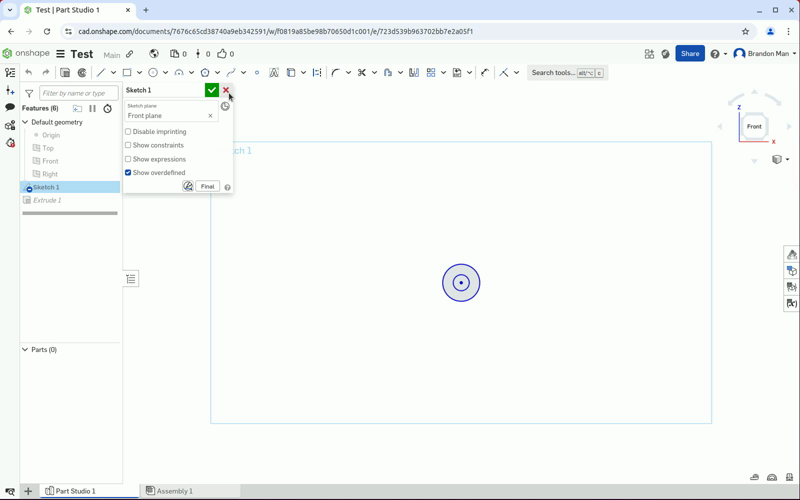
key(shift+s)
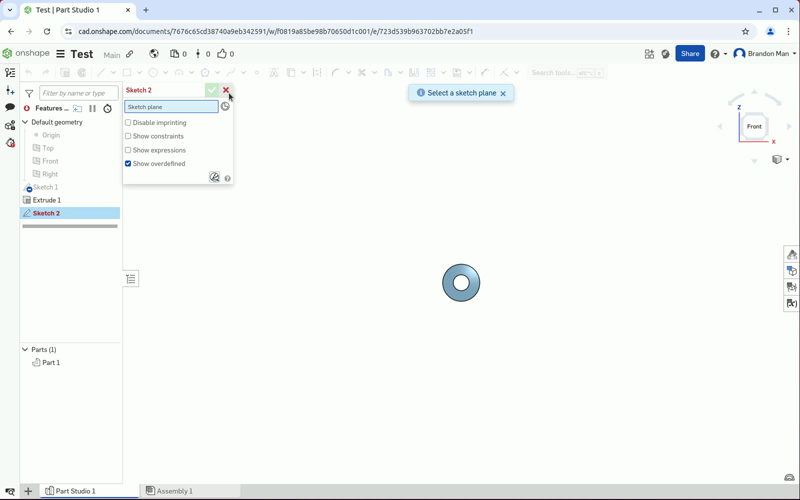
mouse_move(73, 163)
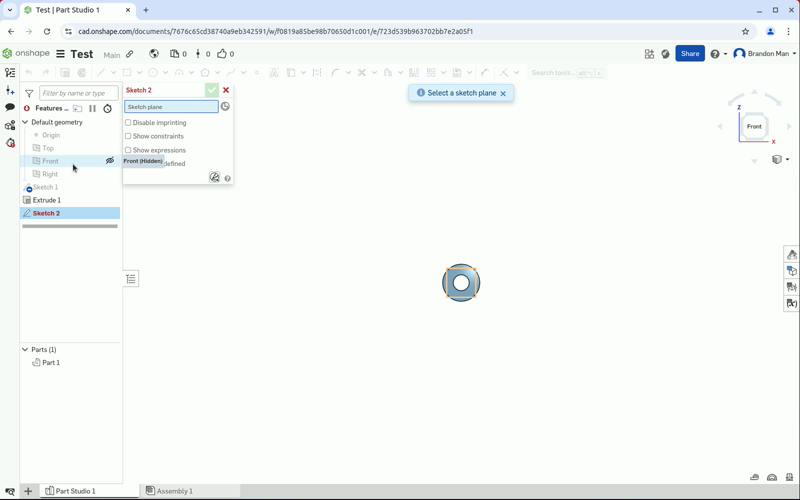
click(73, 163)
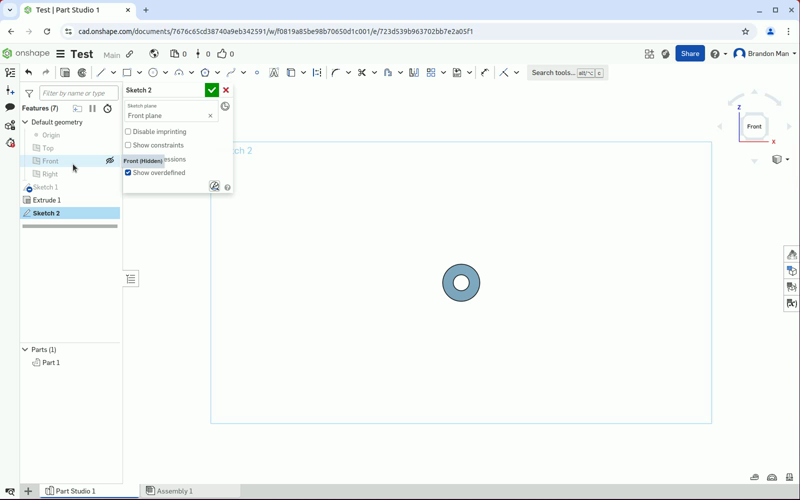
mouse_move(73, 352)
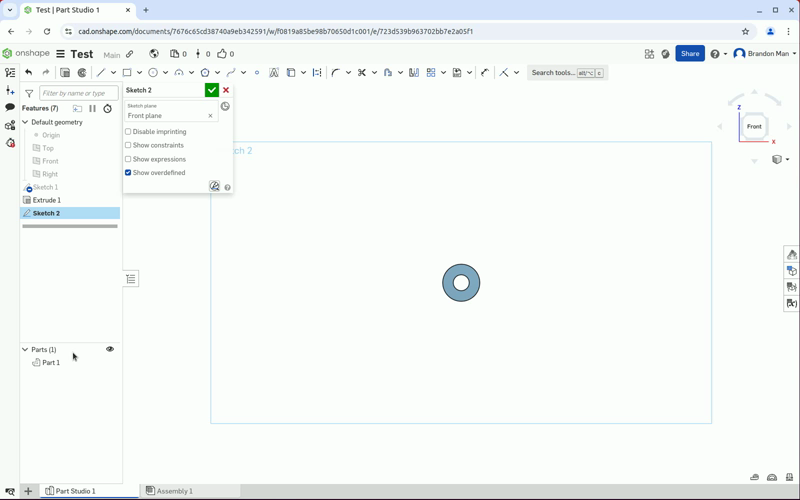
key(y)
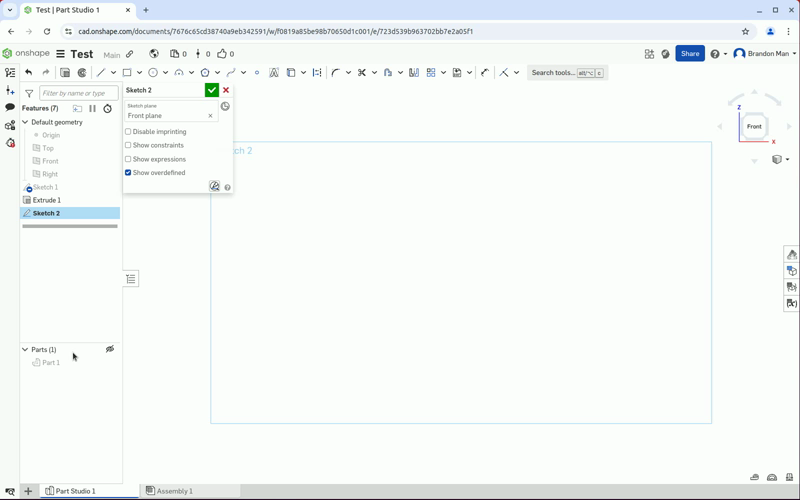
key(c)
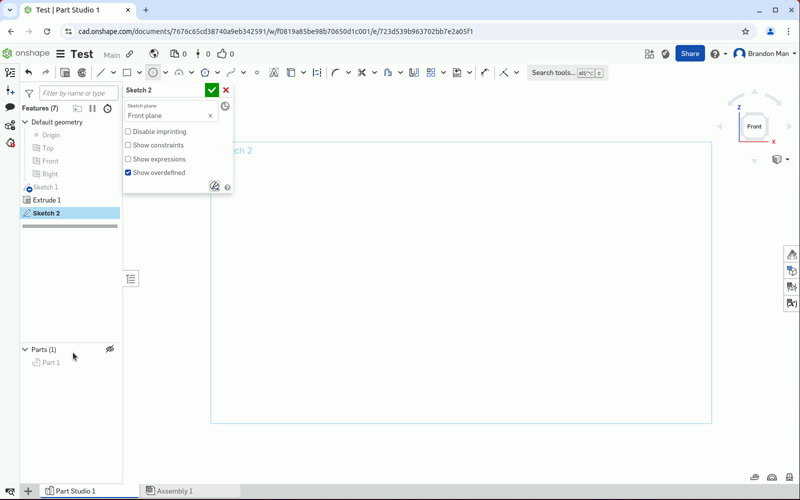
key_down(shift)
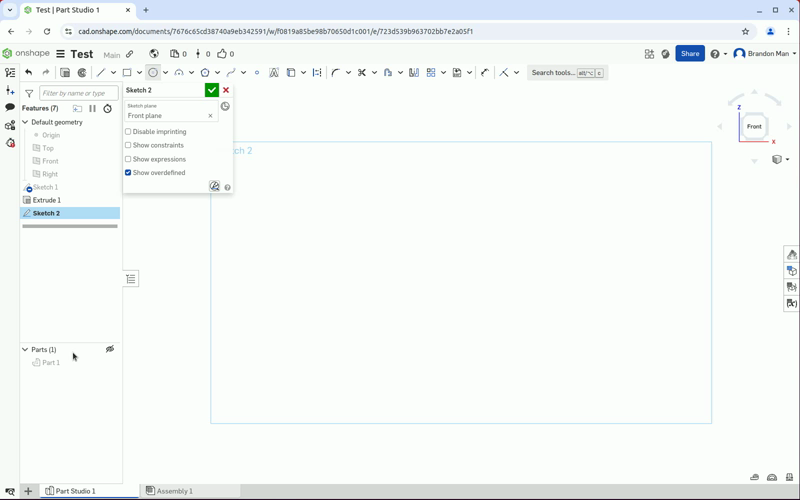
mouse_move(461, 282)
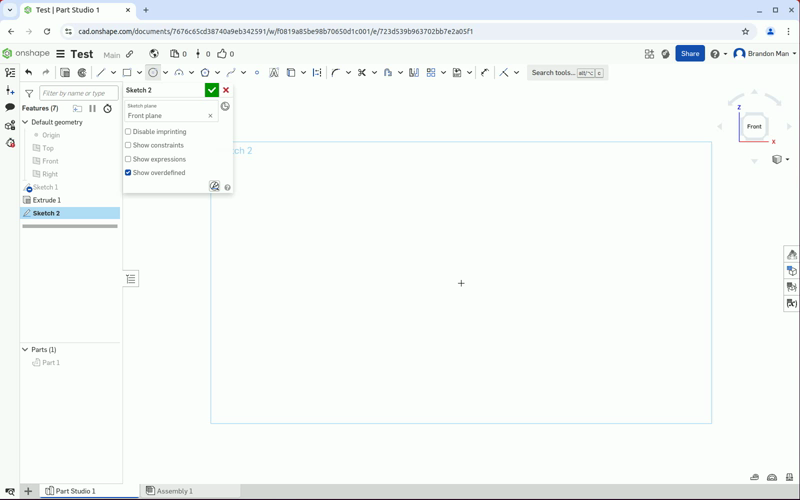
click(461, 282)
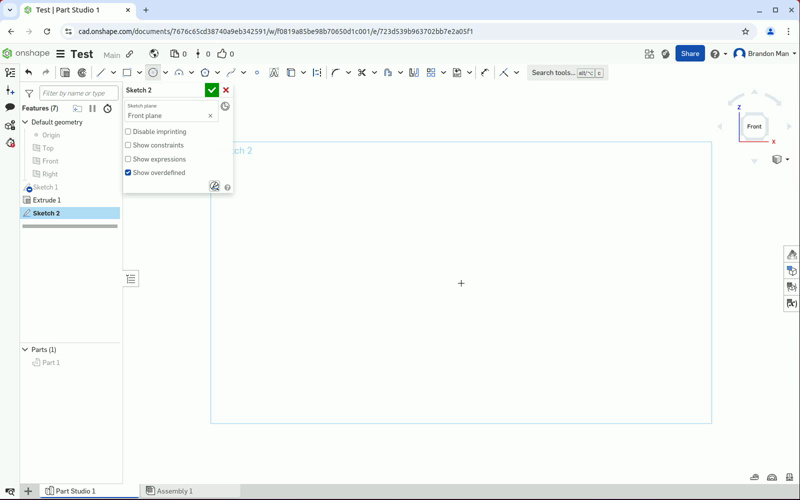
key_up(shift)
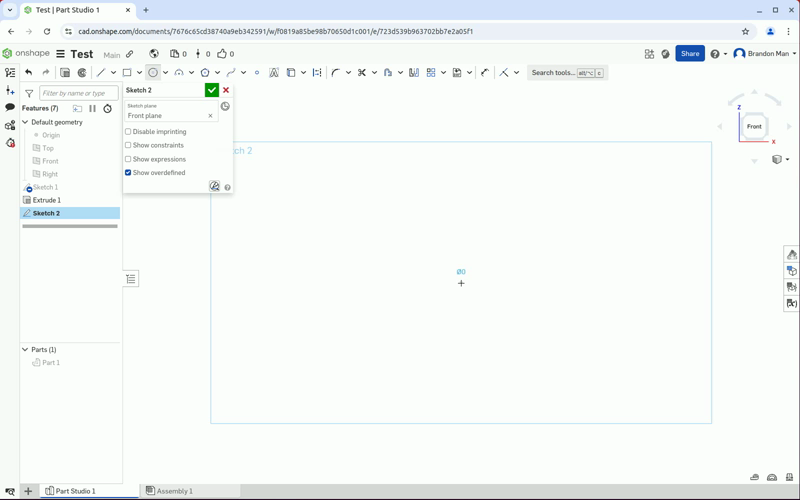
mouse_move(497, 282)
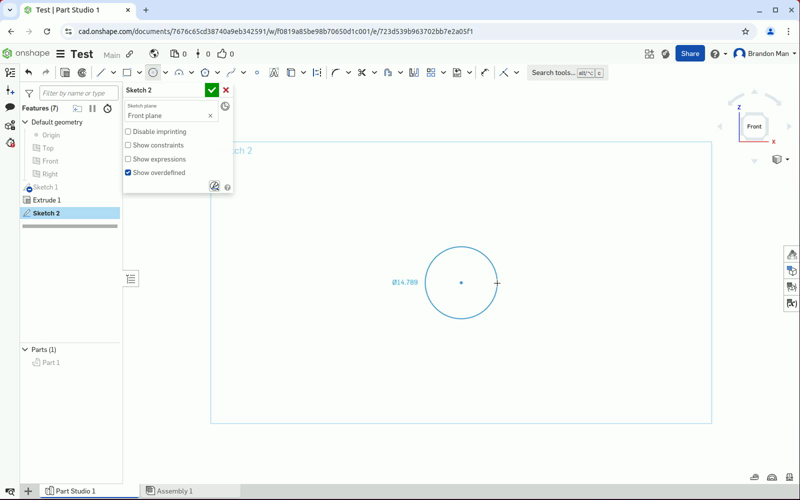
click(497, 282)
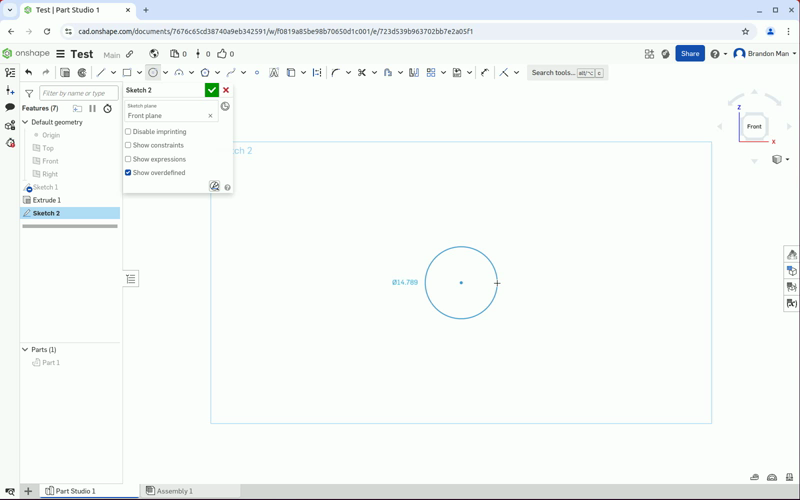
key(esc)
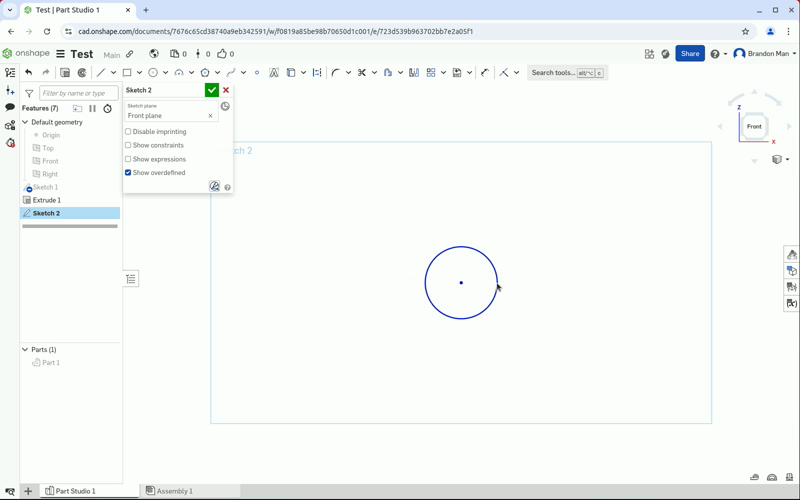
key(c)
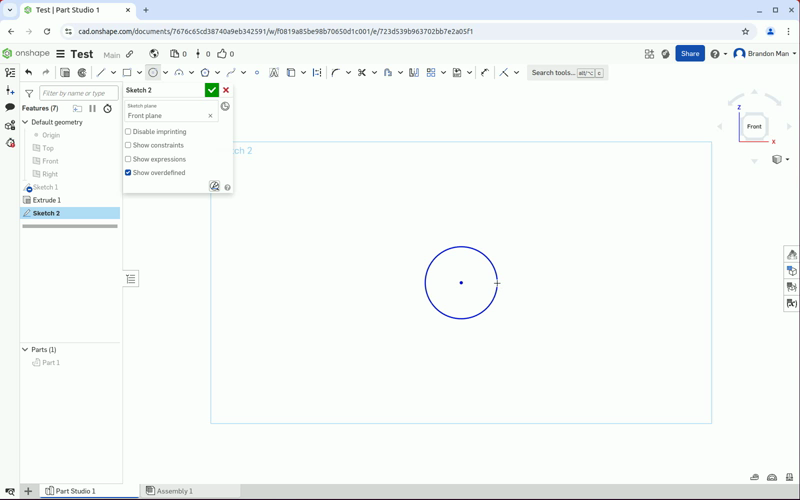
key_down(shift)
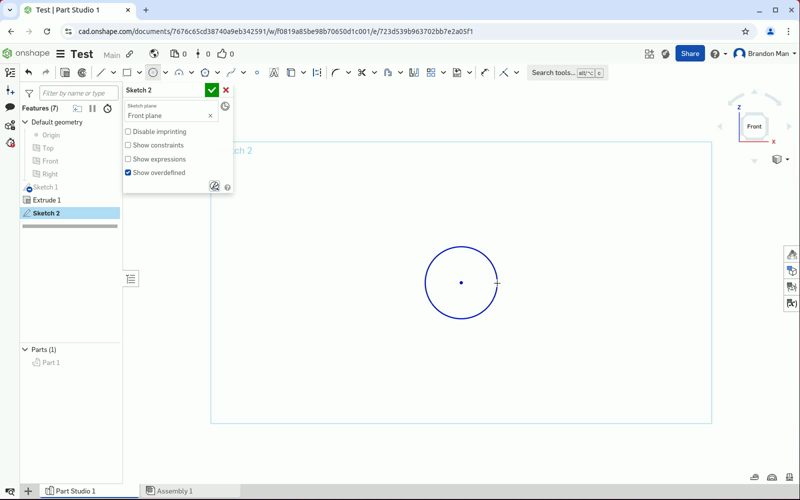
mouse_move(461, 282)
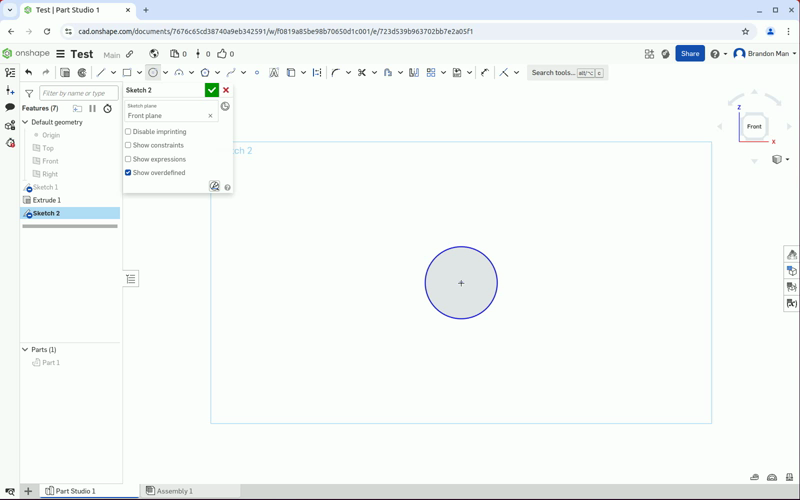
click(461, 282)
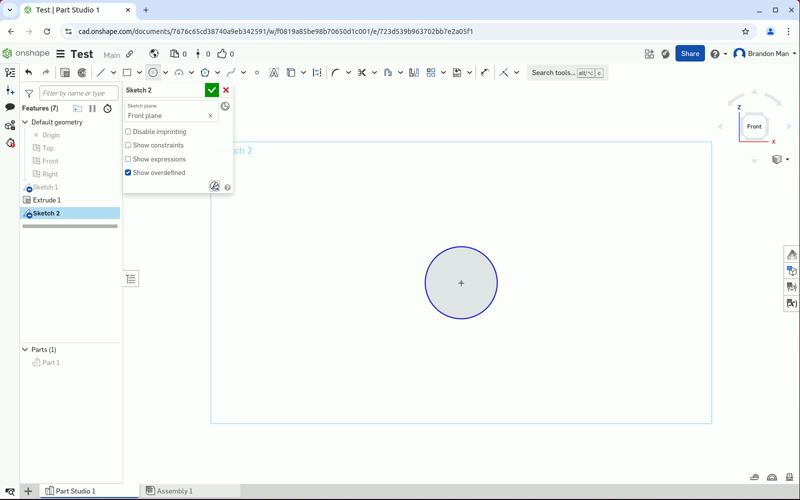
key_up(shift)
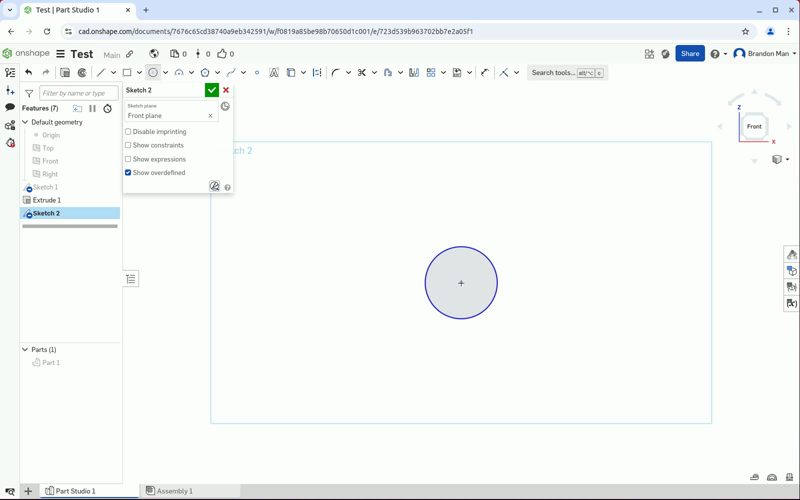
mouse_move(482, 282)
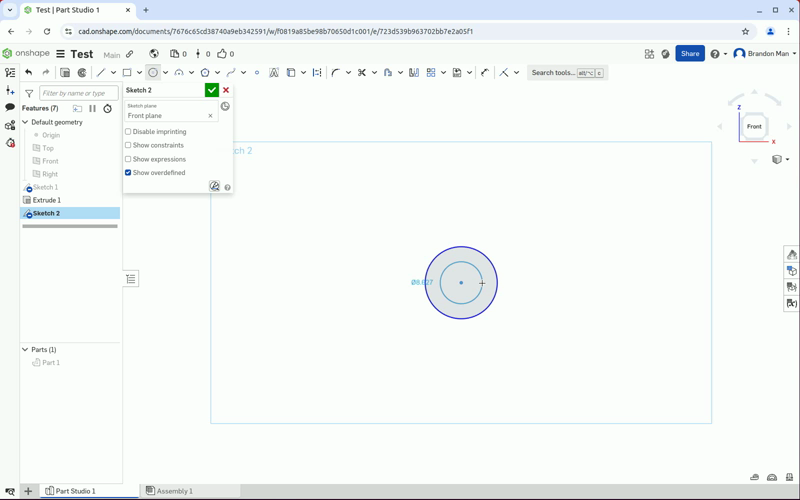
click(482, 282)
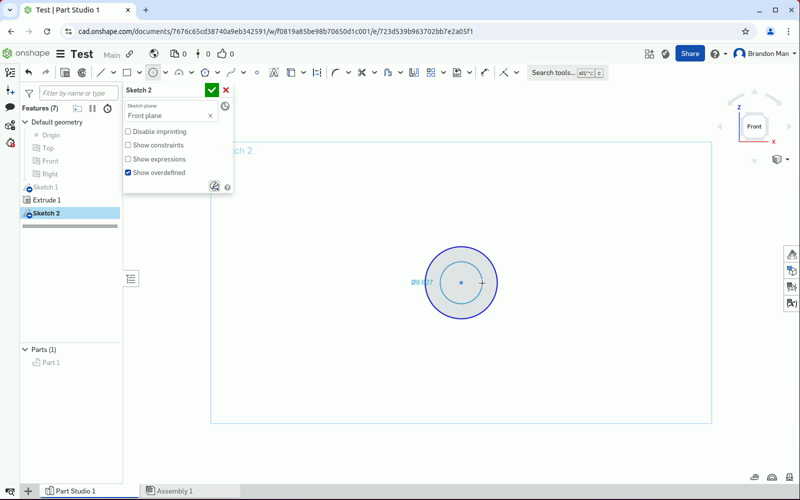
key(esc)
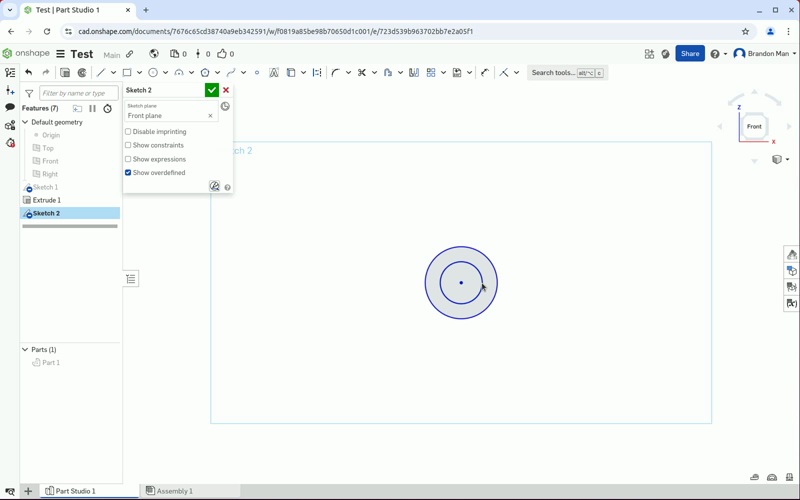
mouse_move(467, 316)
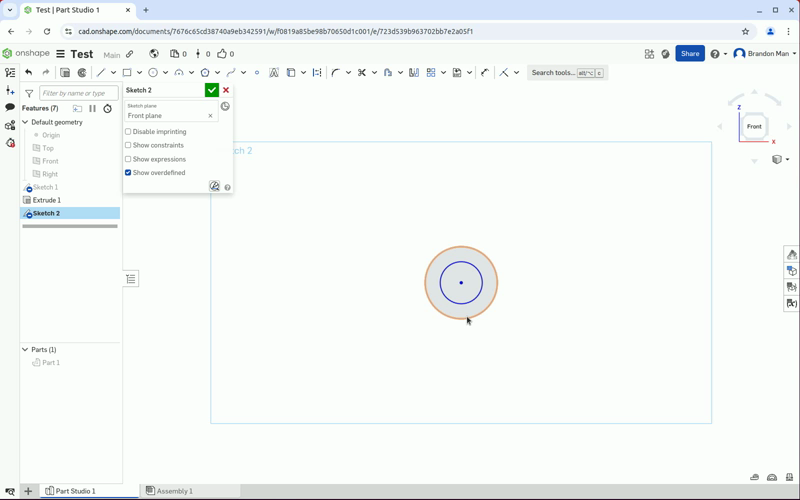
click(467, 316)
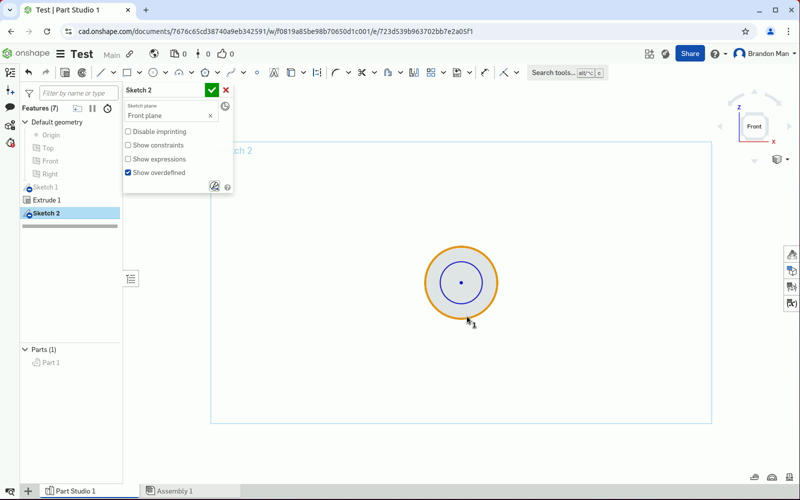
mouse_move(73, 352)
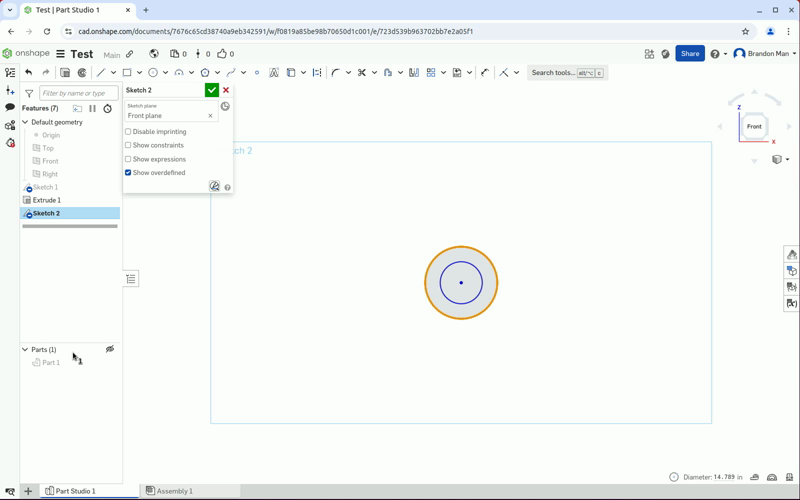
key(shift+y)
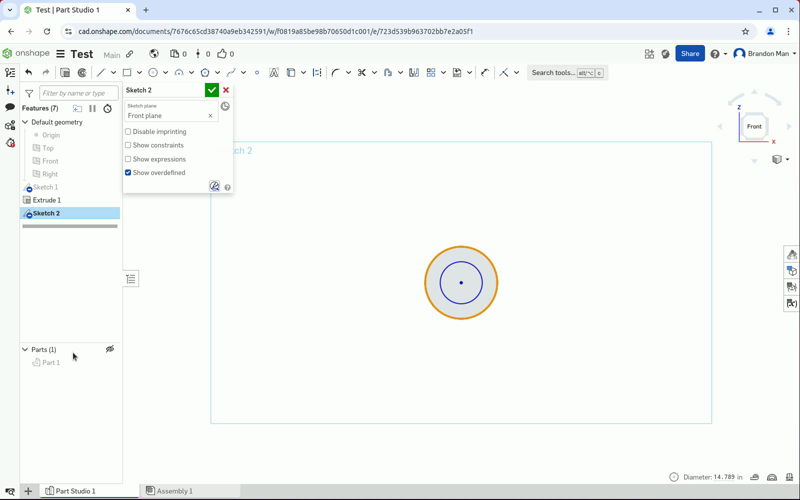
key(shift+e)
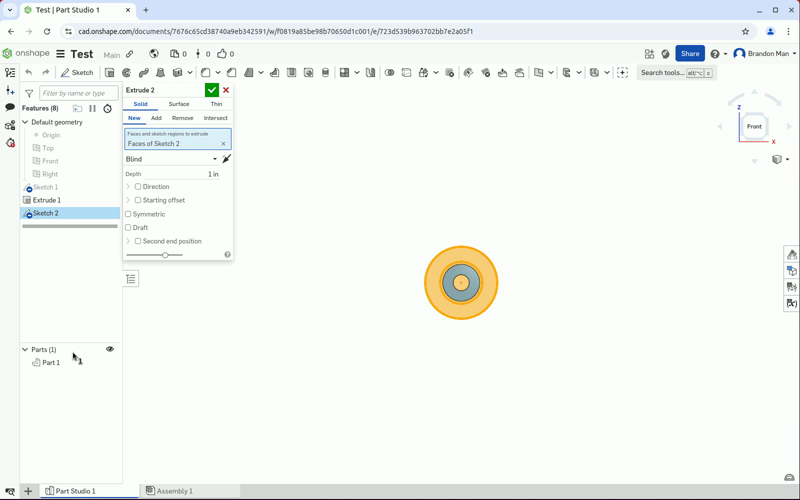
mouse_move(143, 106)
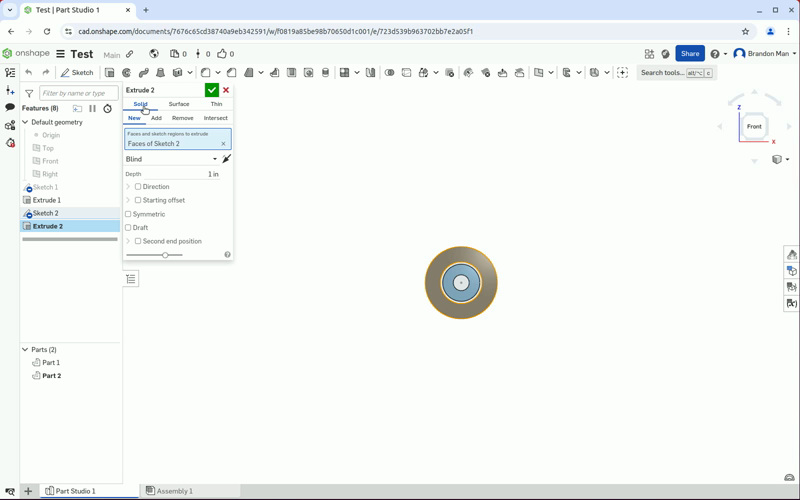
click(143, 106)
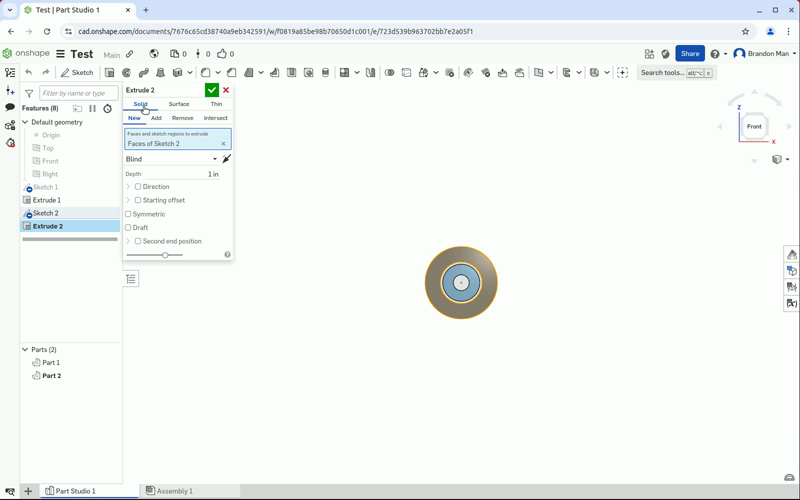
mouse_move(137, 120)
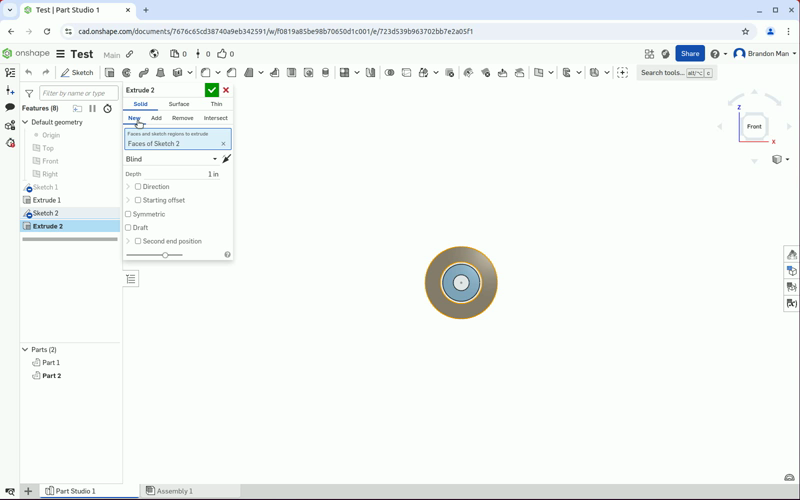
click(137, 120)
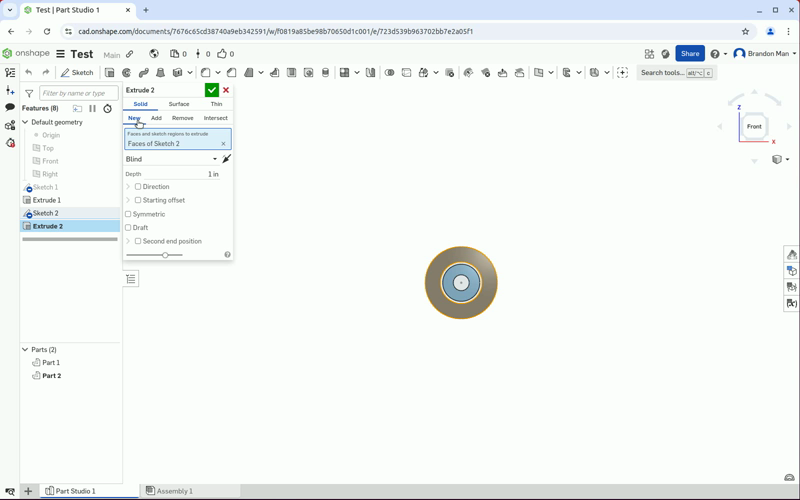
key(tab, 4)
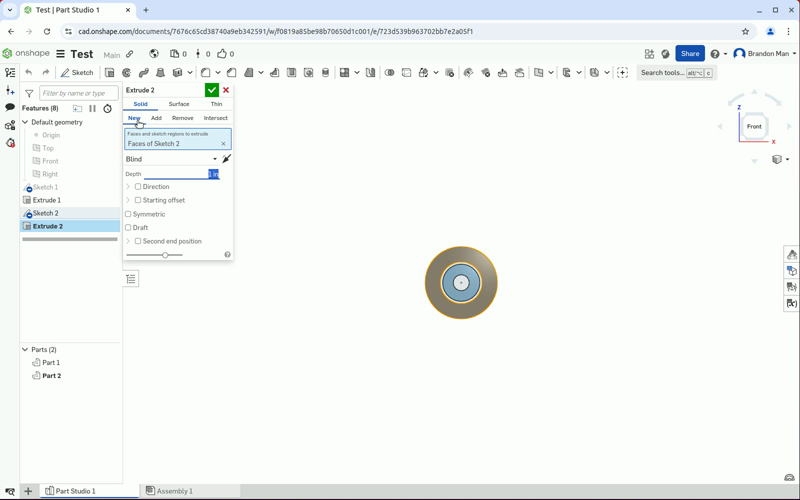
text(2.166)
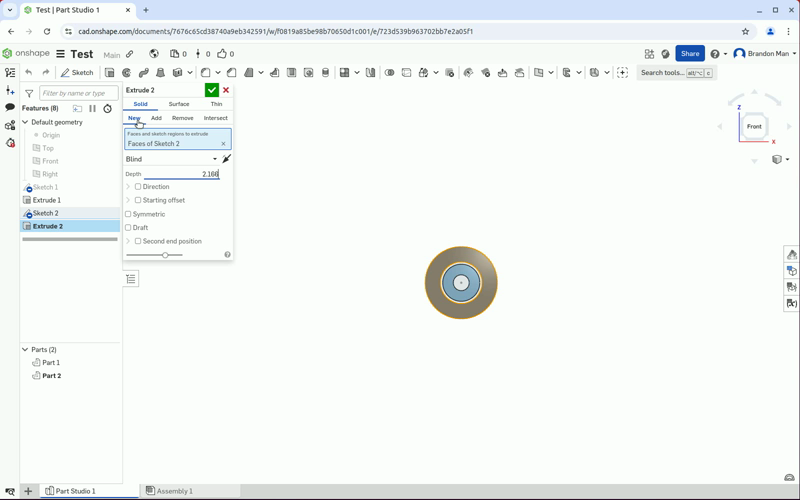
key(enter)
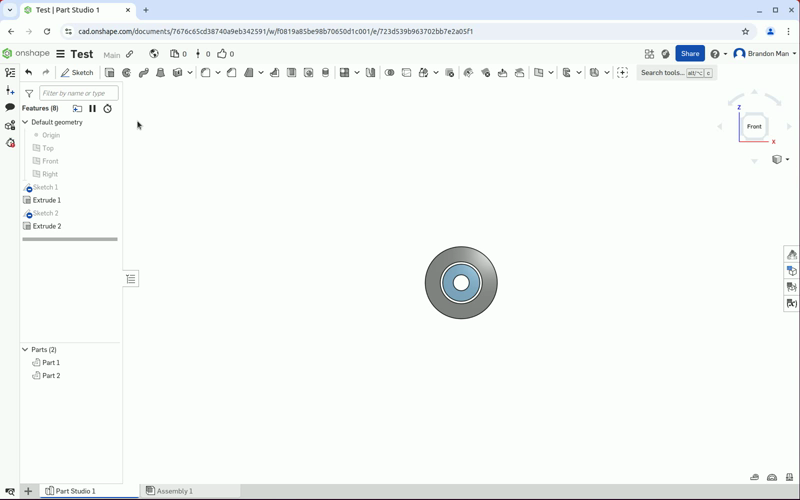
key(shift+h)
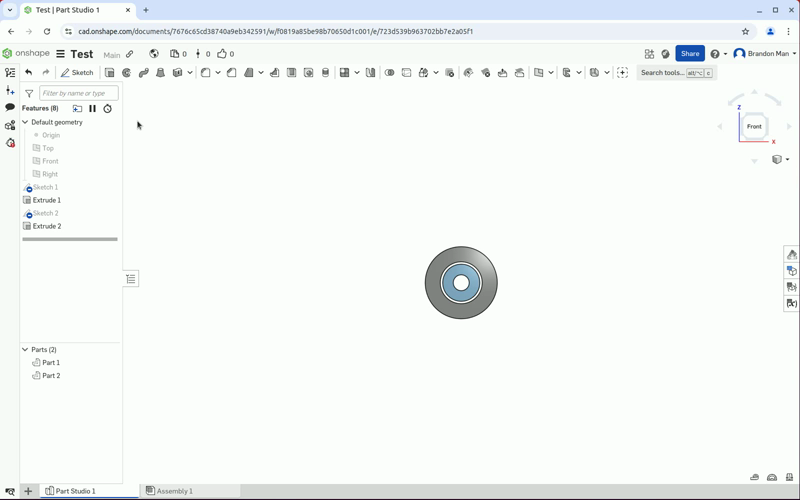
key(shift+h)
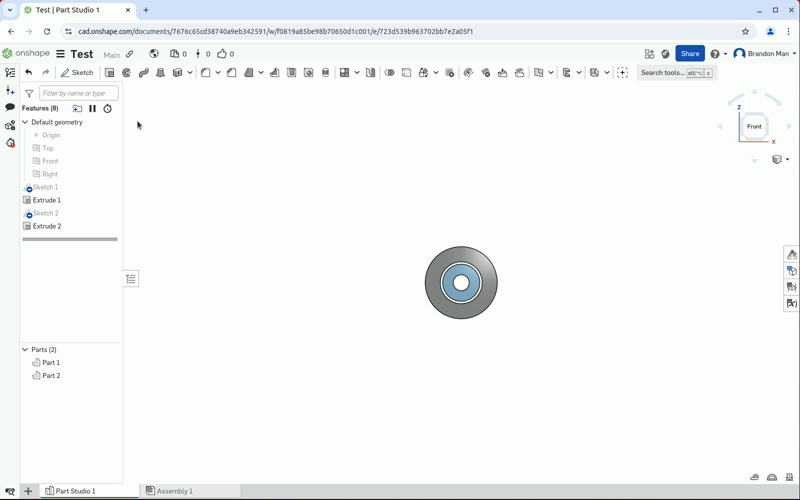
mouse_move(73, 189)
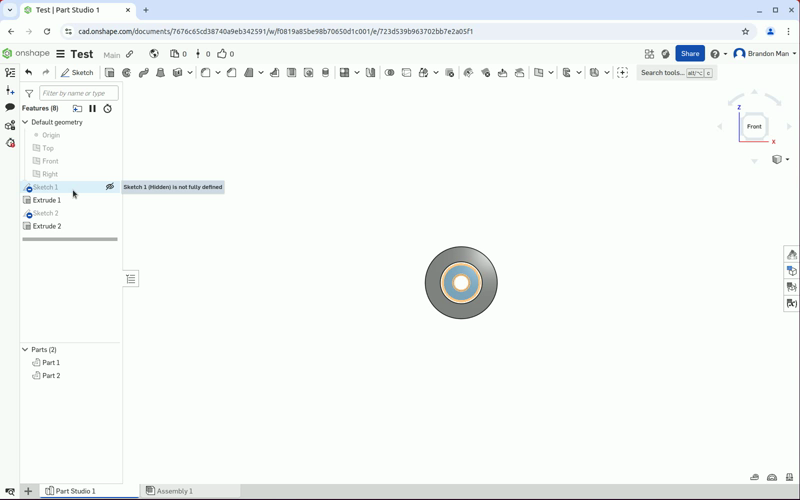
click(73, 189)
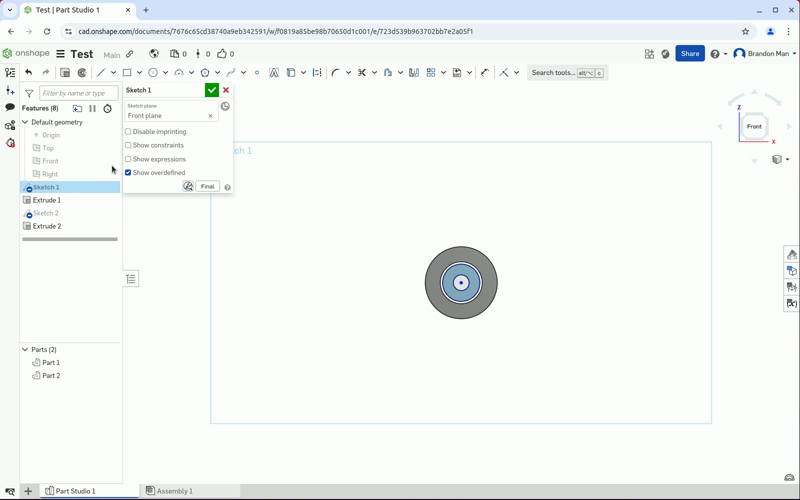
mouse_move(229, 92)
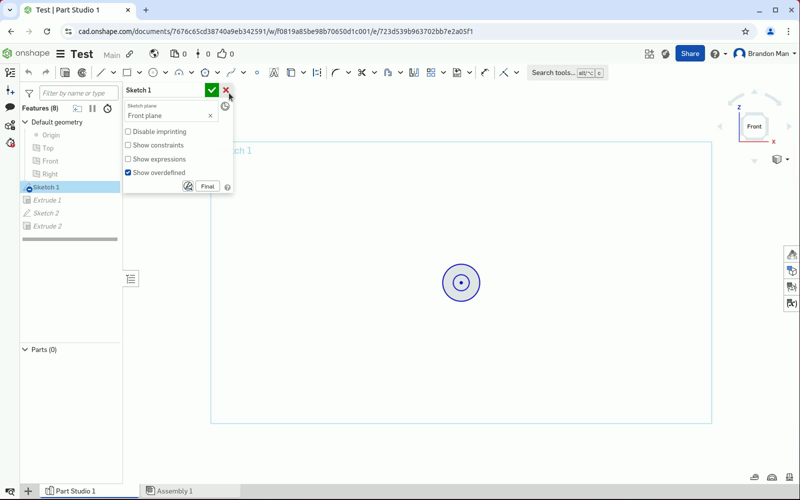
click(229, 92)
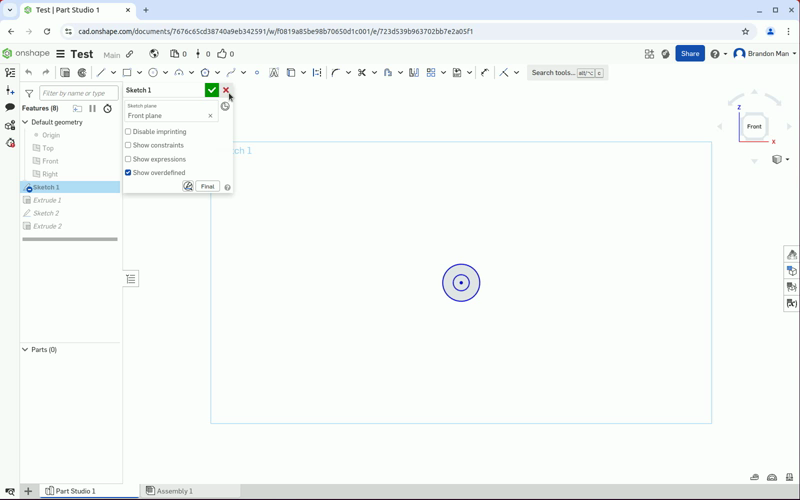
key(shift+s)
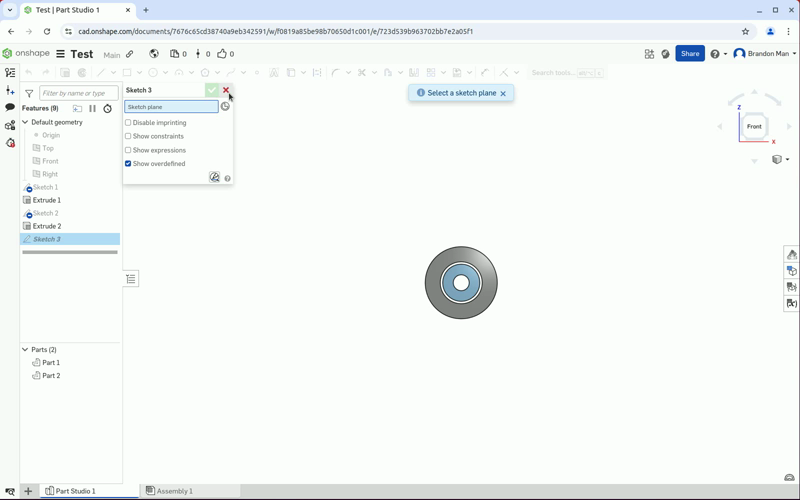
mouse_move(73, 163)
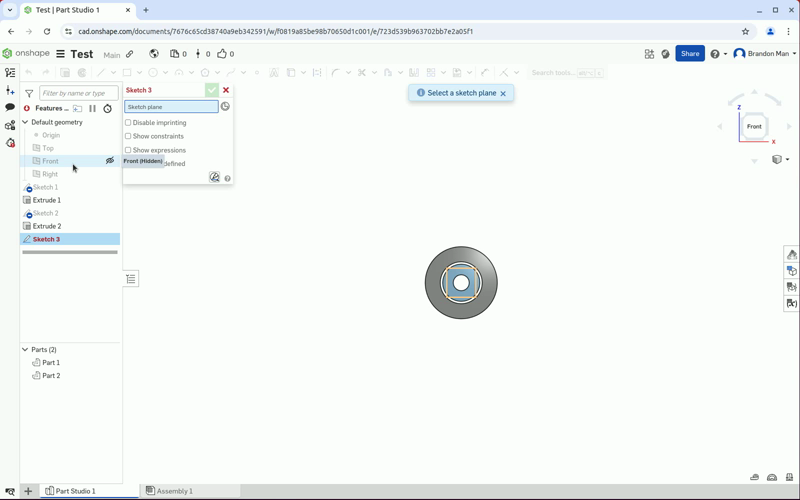
click(73, 163)
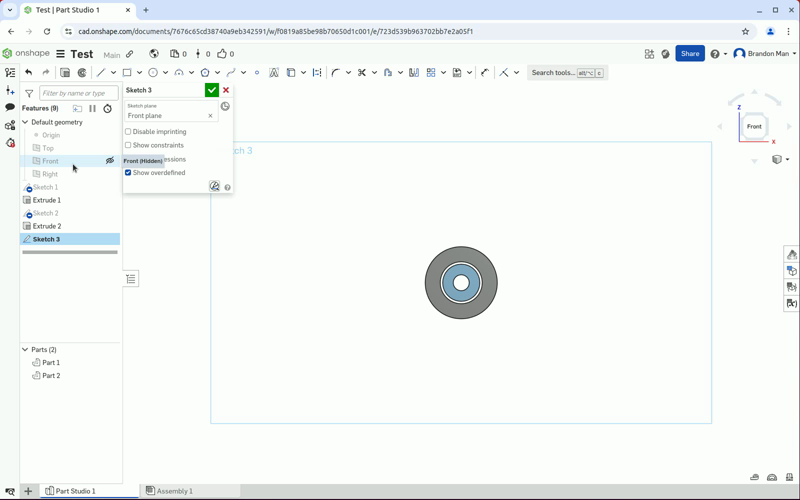
mouse_move(73, 352)
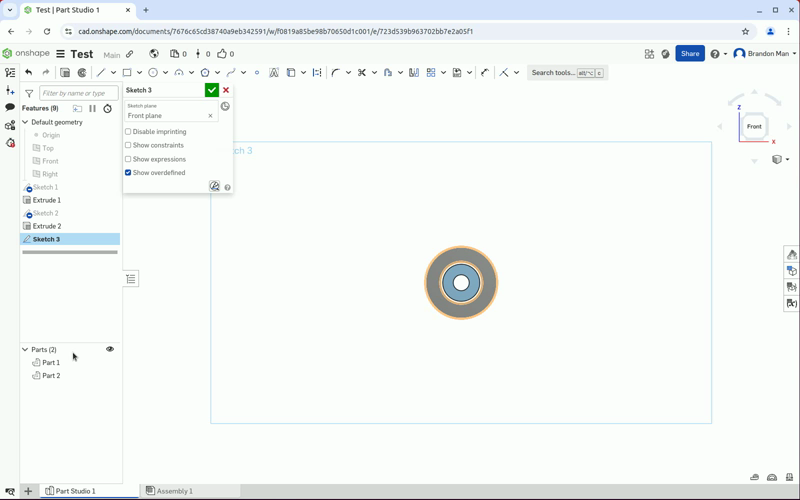
key(y)
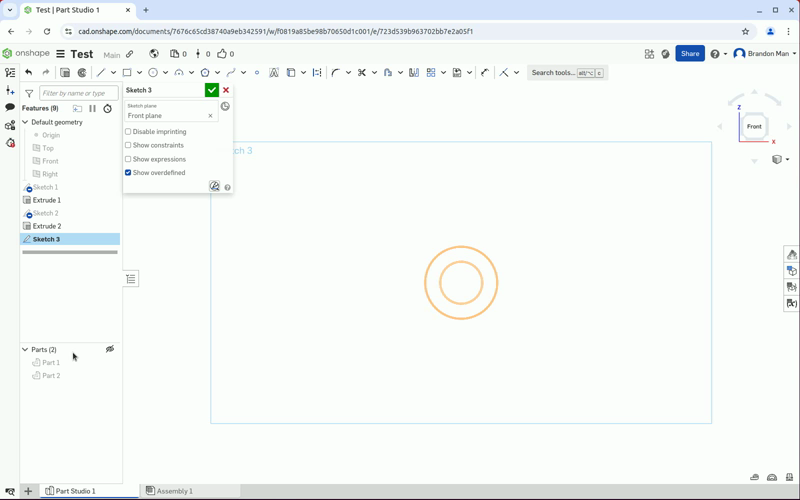
key(c)
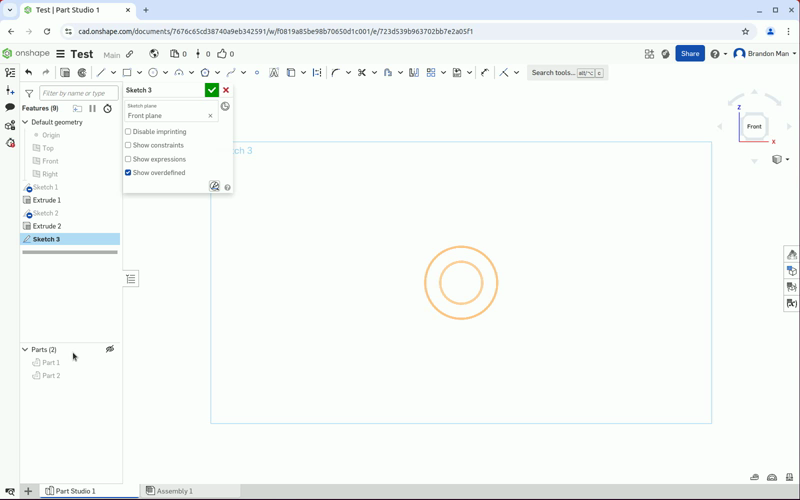
key_down(shift)
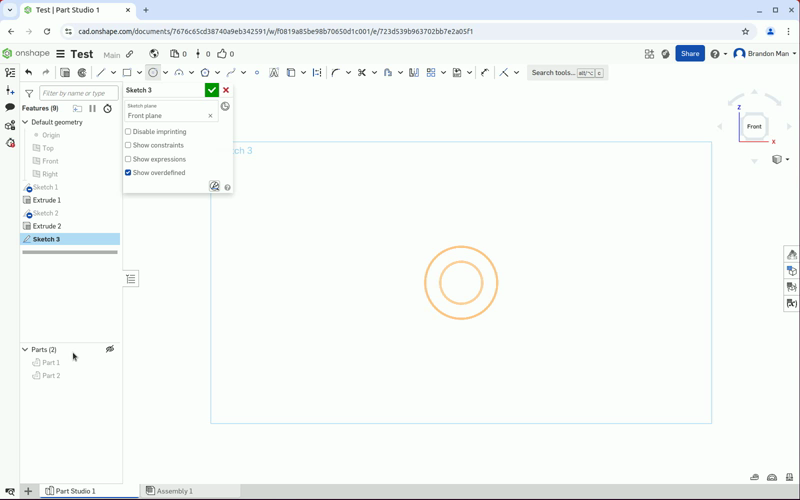
mouse_move(461, 282)
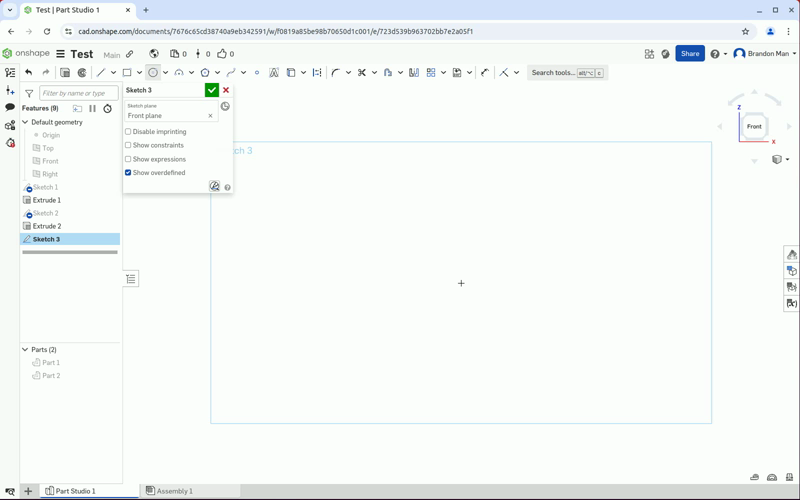
click(461, 282)
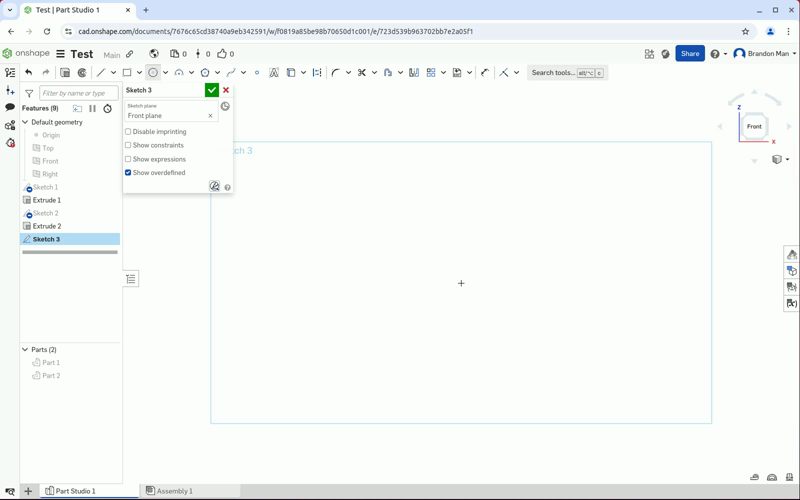
key_up(shift)
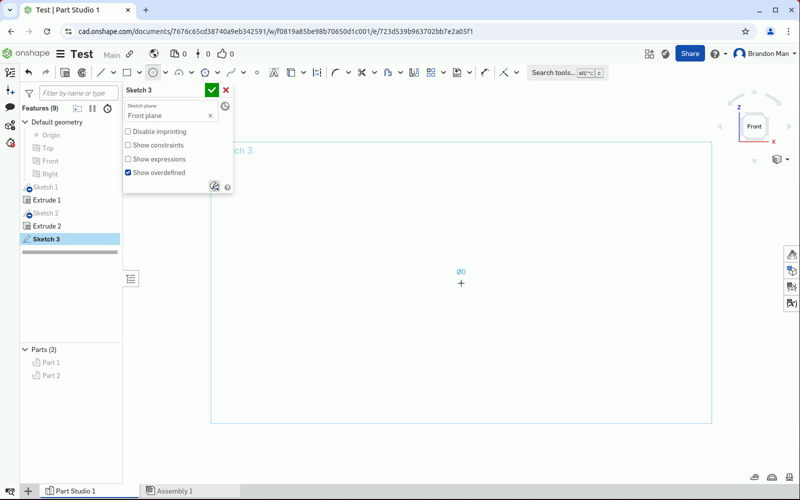
mouse_move(482, 282)
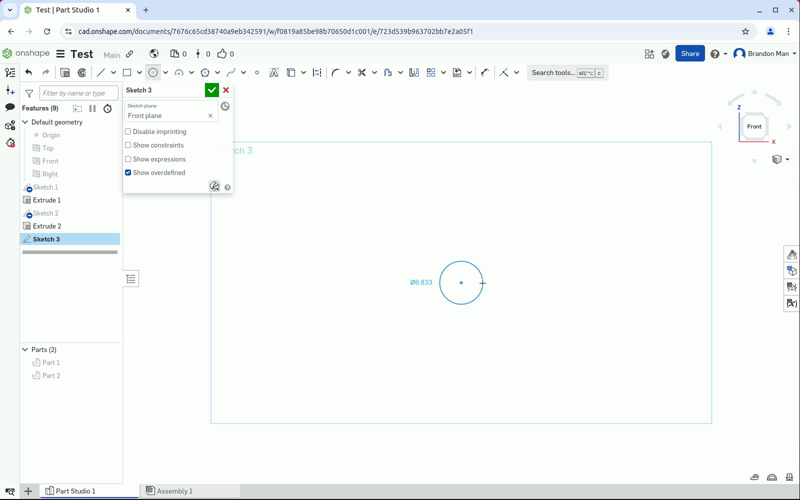
click(482, 282)
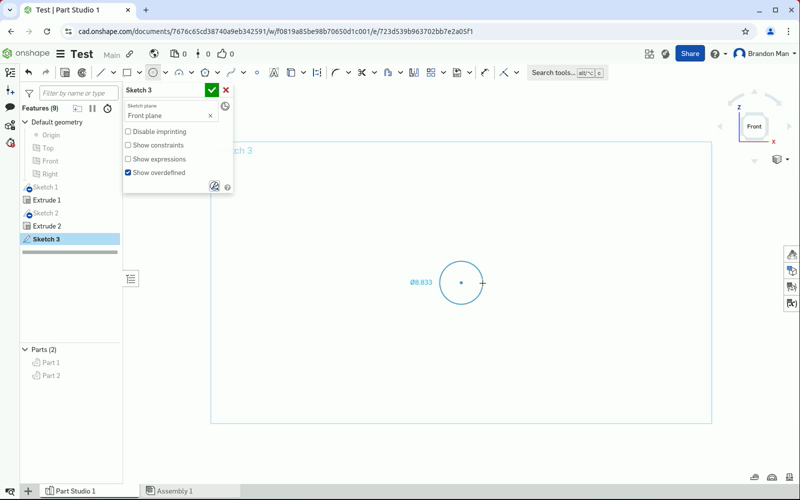
key(esc)
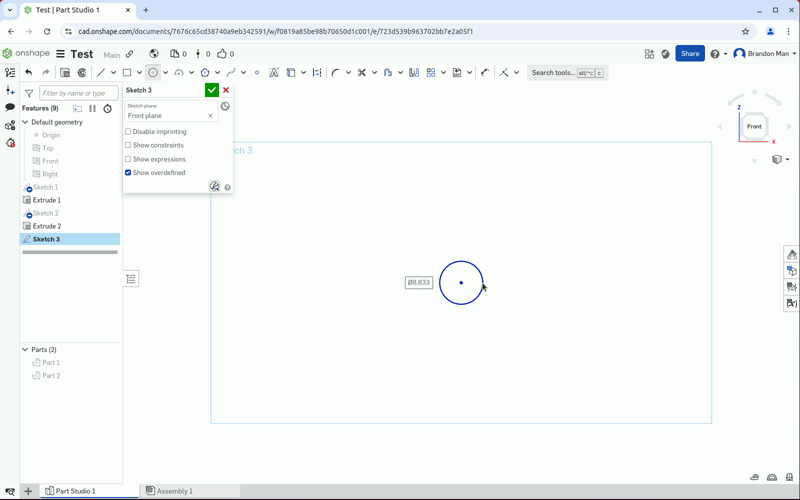
key(c)
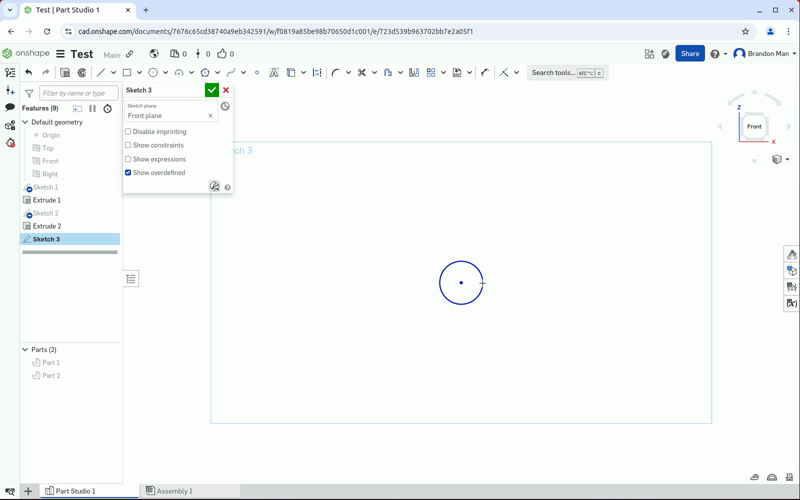
key_down(shift)
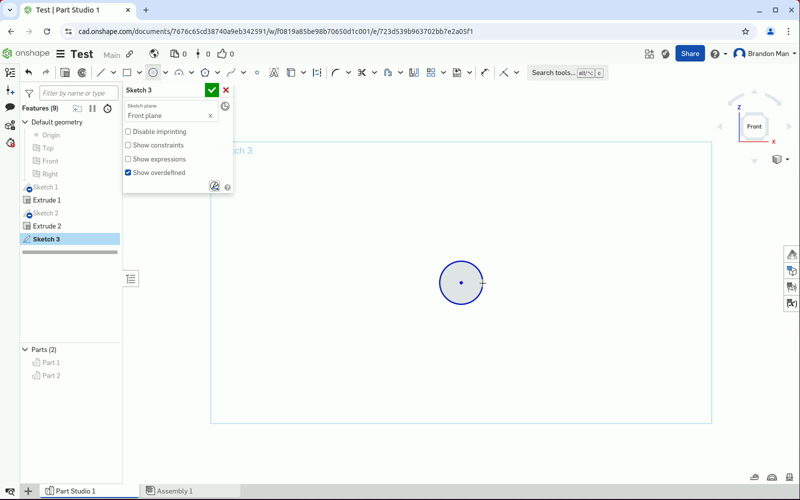
mouse_move(461, 282)
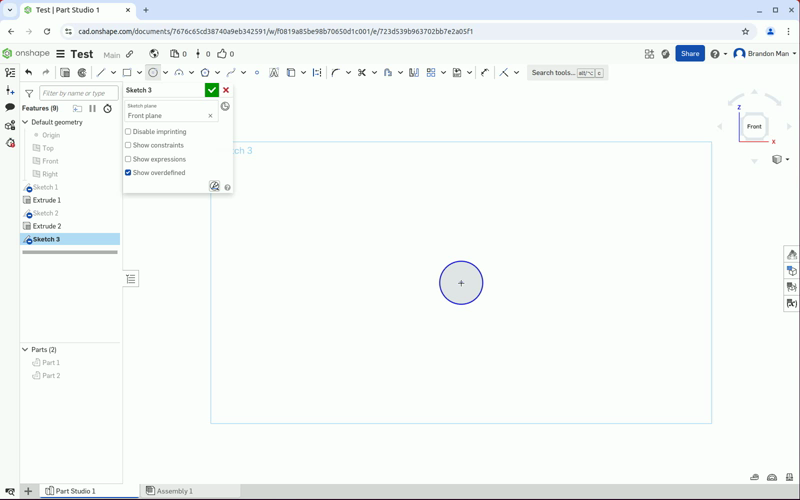
click(461, 282)
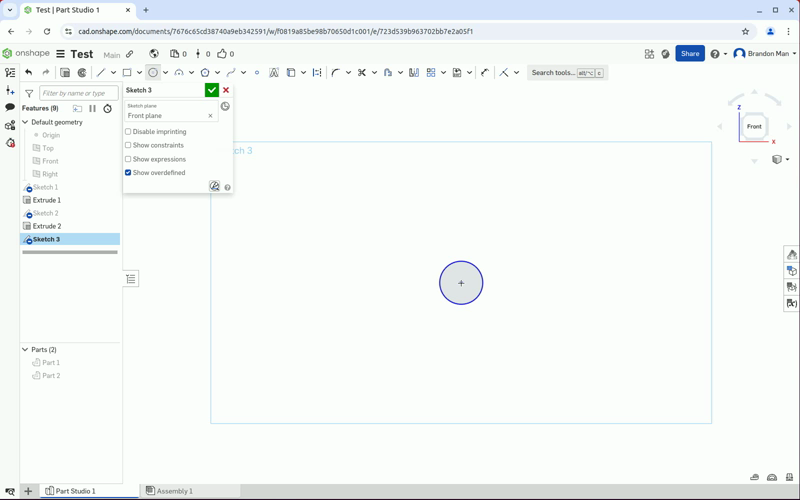
key_up(shift)
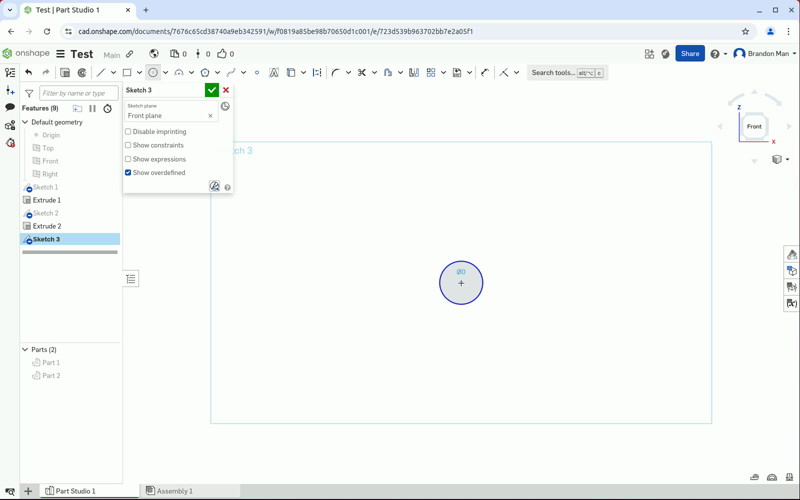
mouse_move(479, 282)
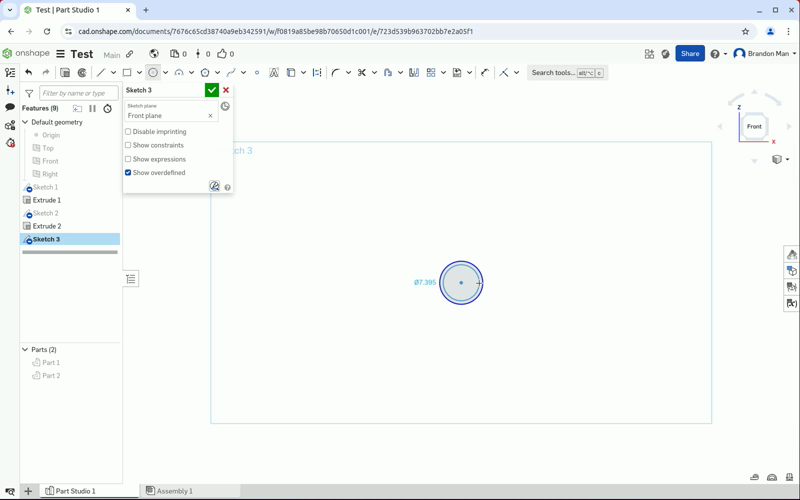
scroll(6)
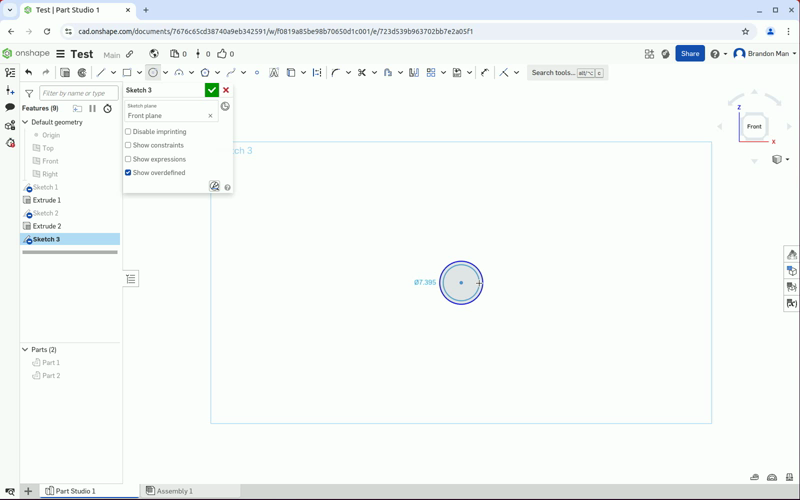
scroll(6)
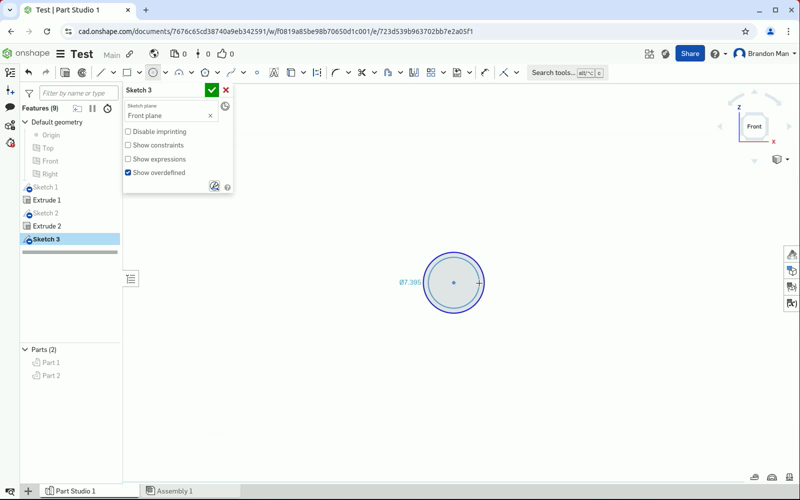
scroll(6)
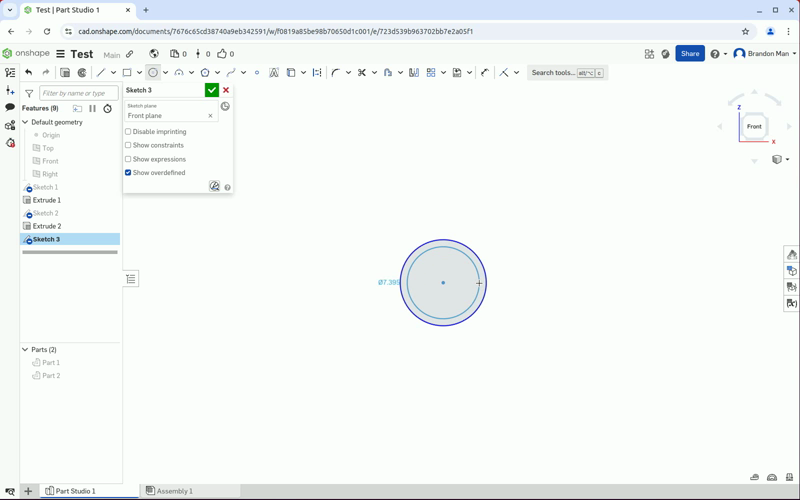
scroll(6)
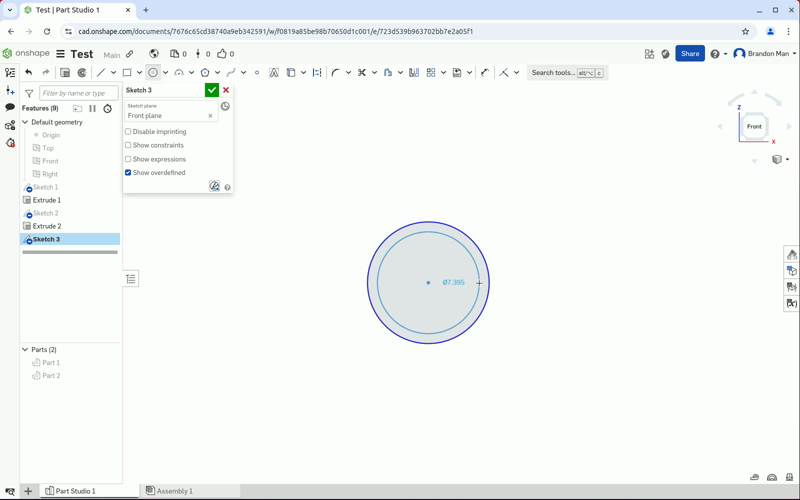
scroll(6)
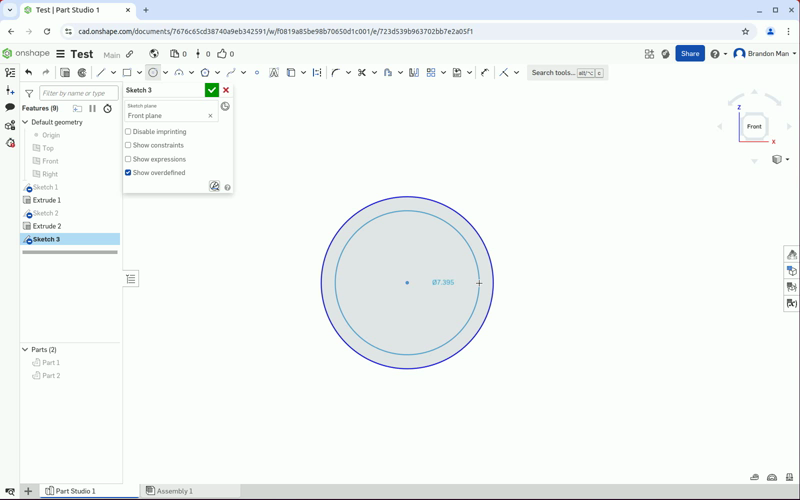
scroll(6)
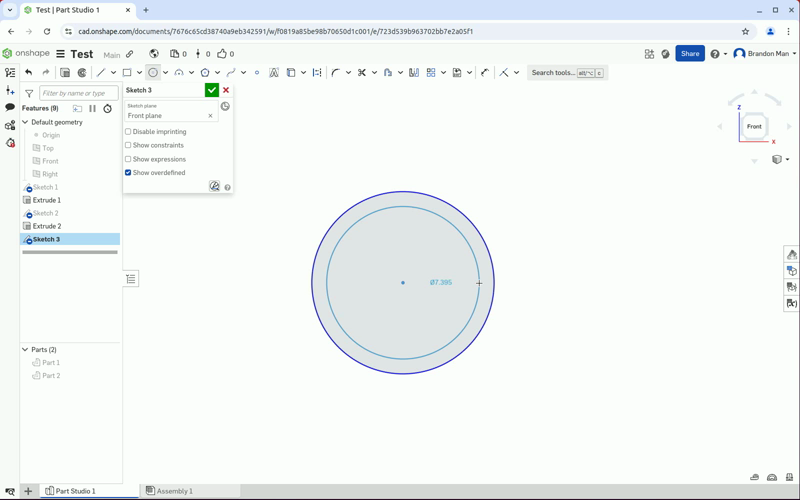
scroll(6)
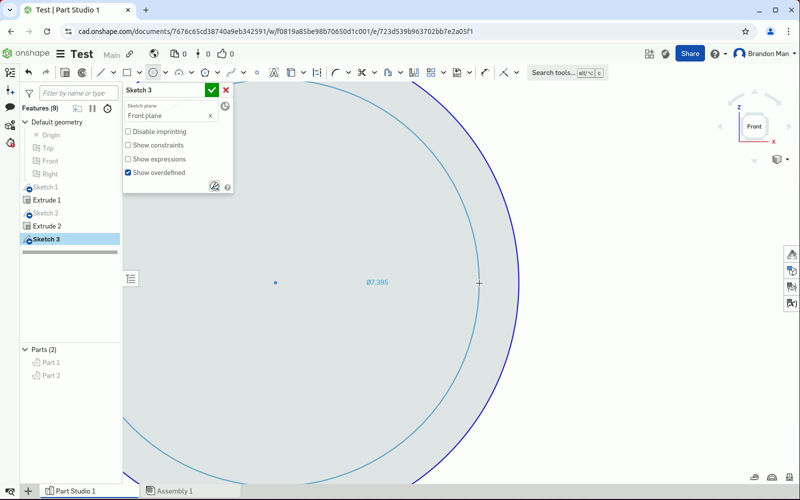
click(479, 282)
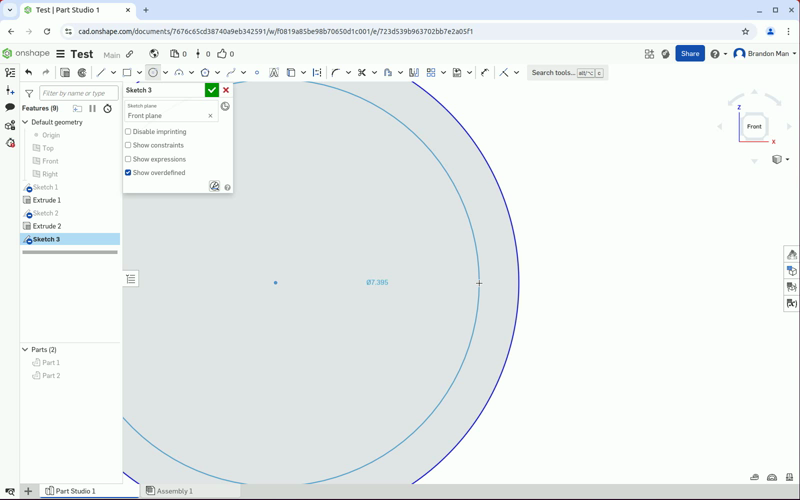
scroll(-6)
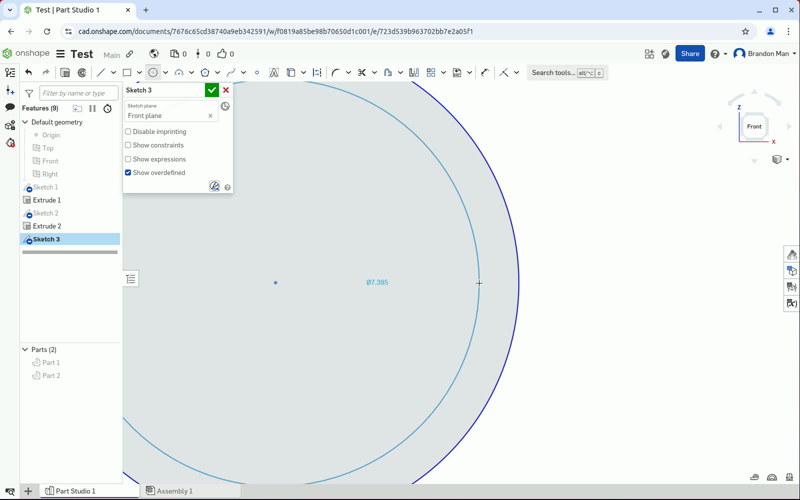
scroll(-6)
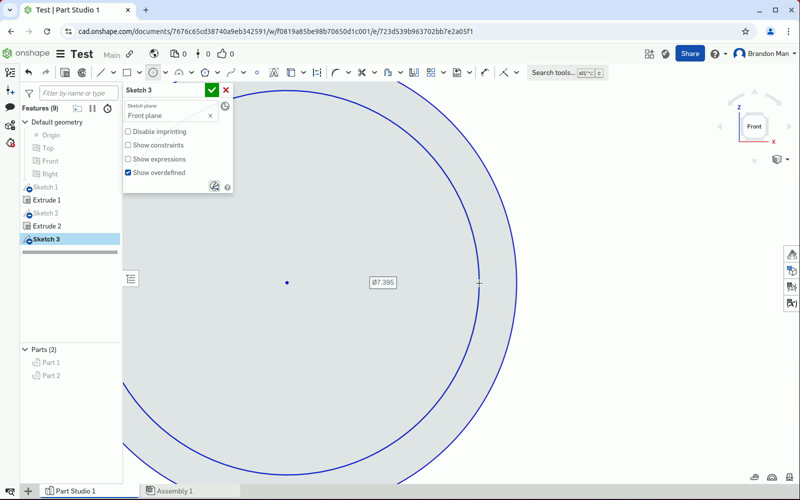
scroll(-6)
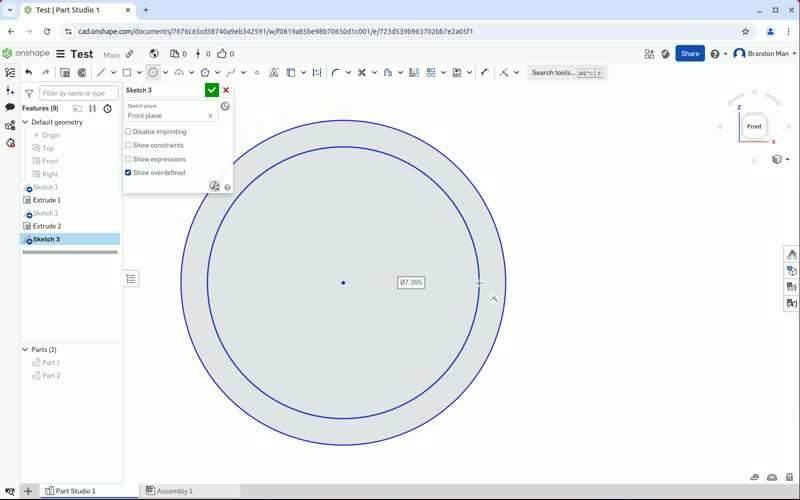
scroll(-6)
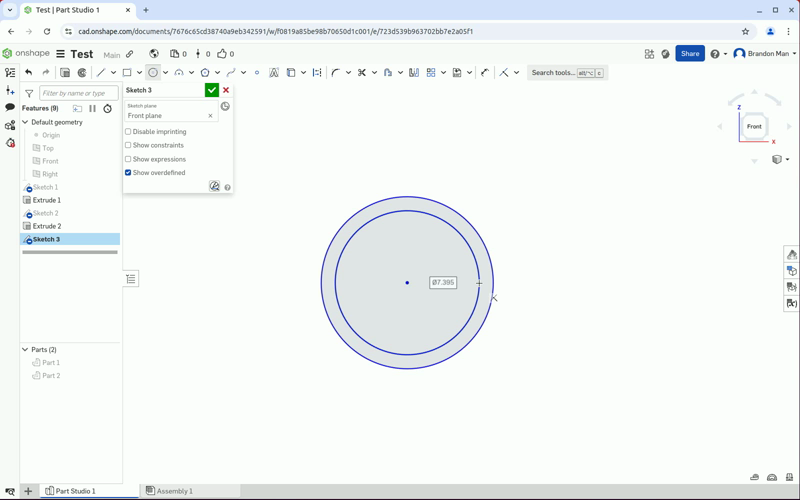
scroll(-6)
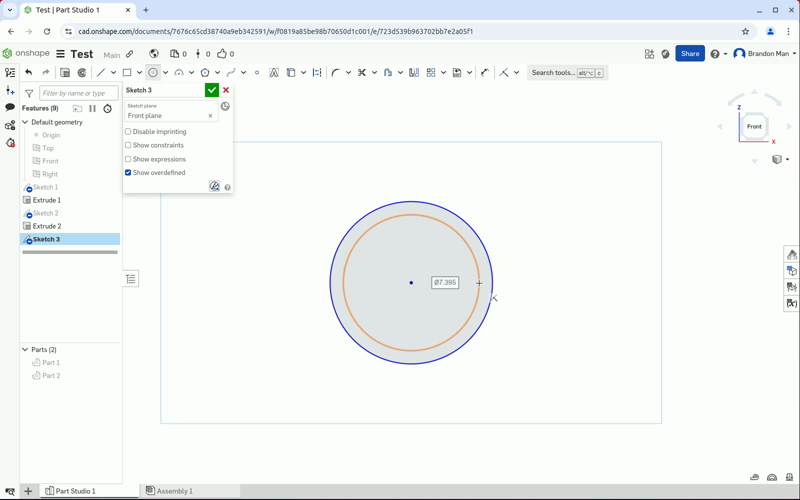
scroll(-6)
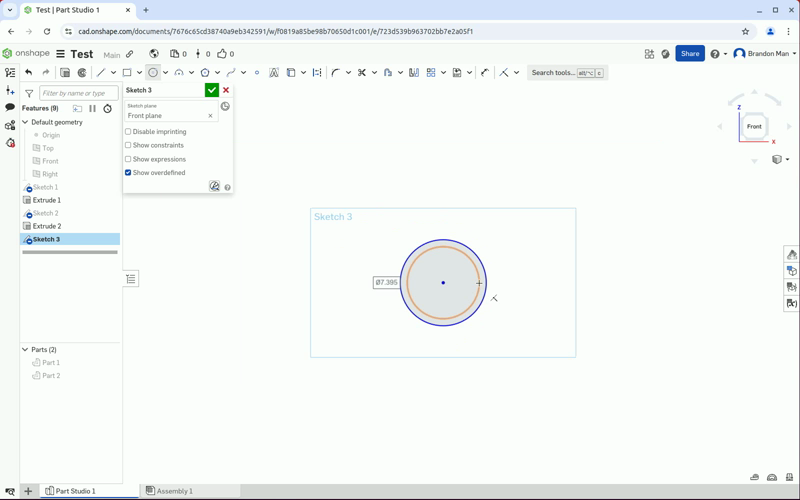
scroll(-6)
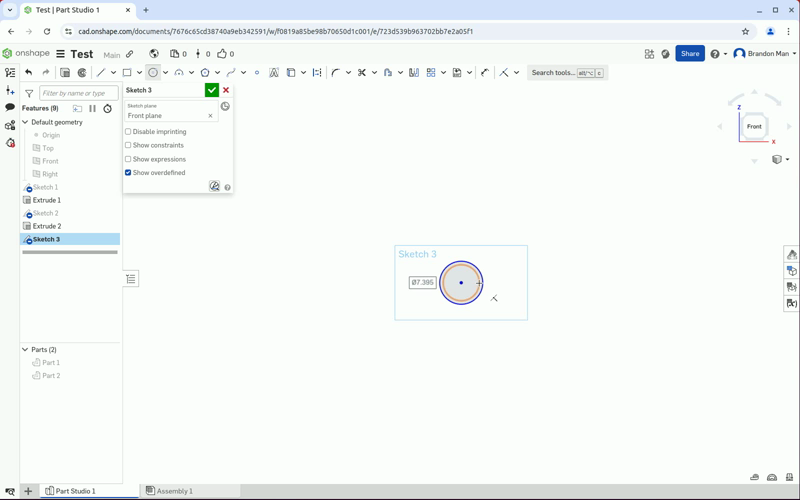
key(esc)
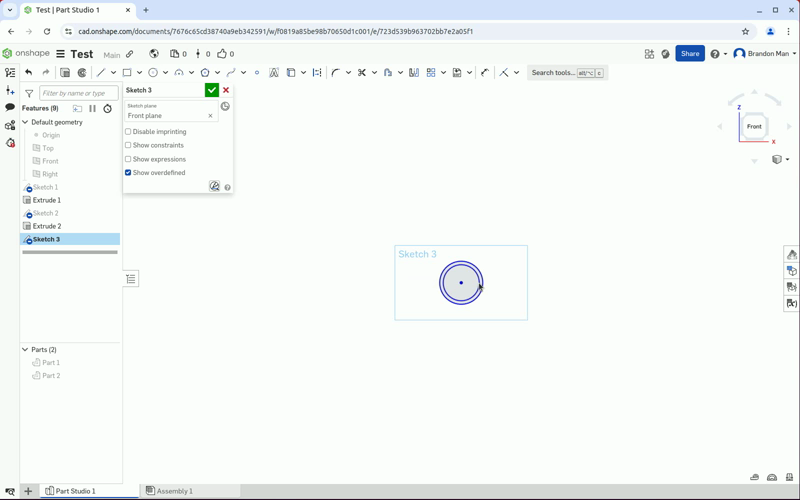
mouse_move(475, 270)
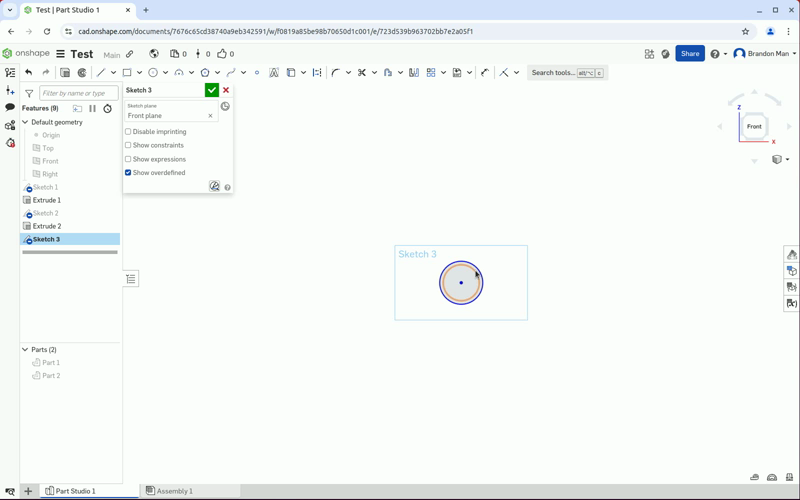
scroll(6)
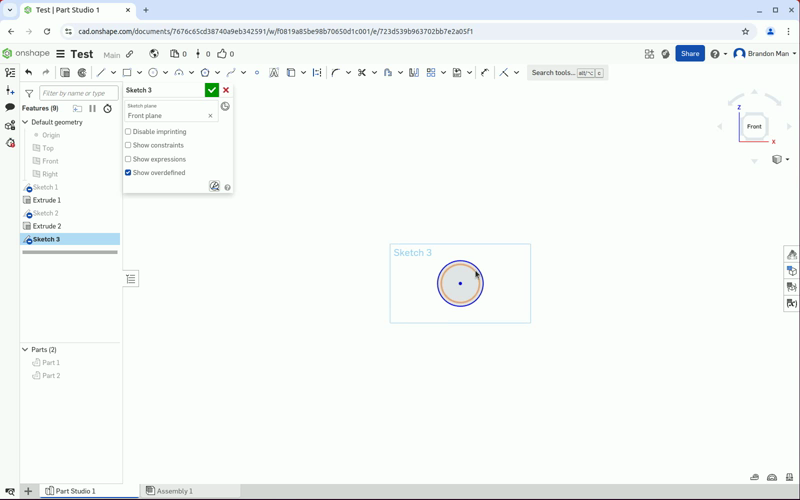
scroll(6)
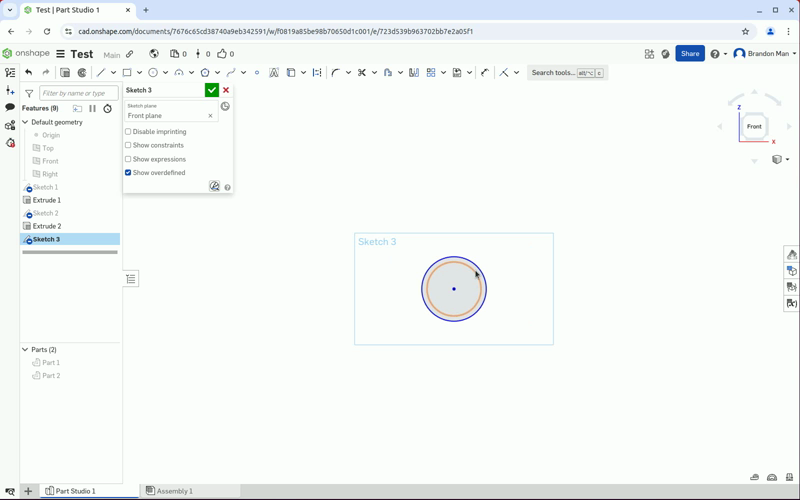
scroll(6)
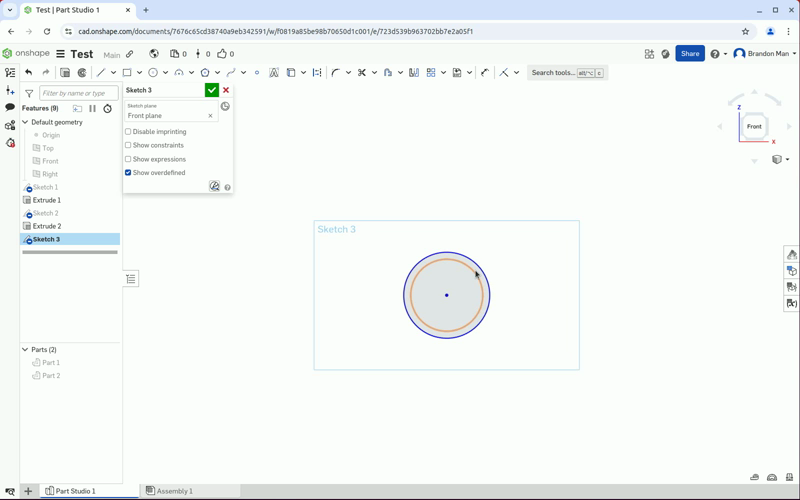
scroll(6)
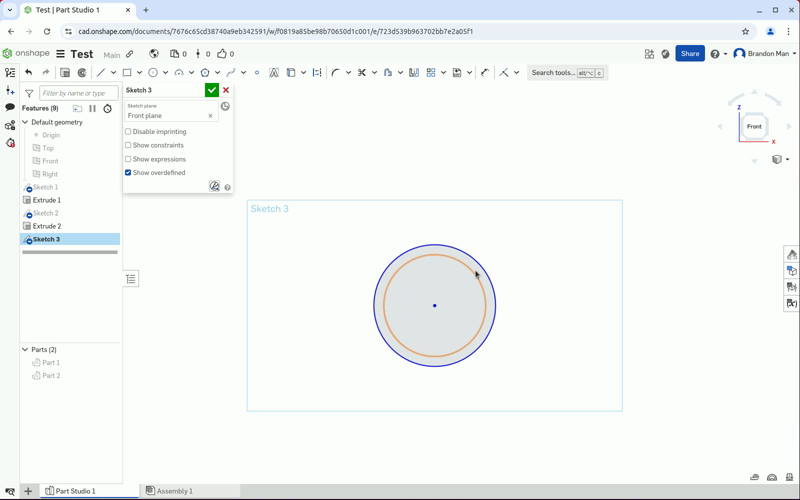
scroll(6)
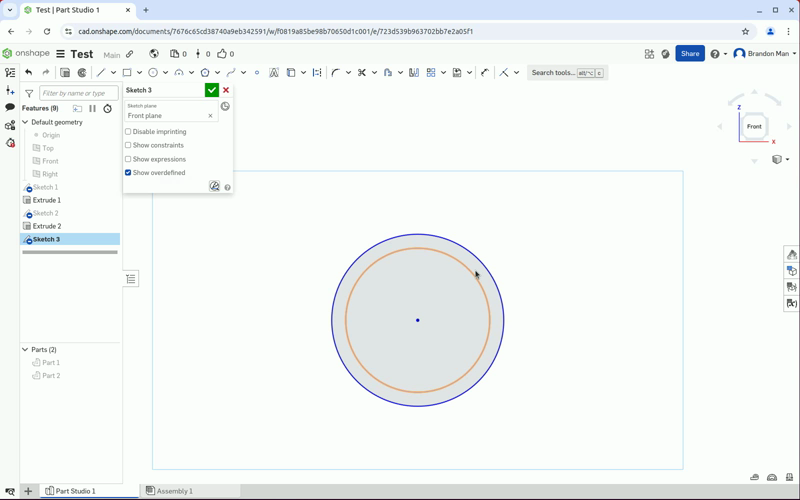
scroll(6)
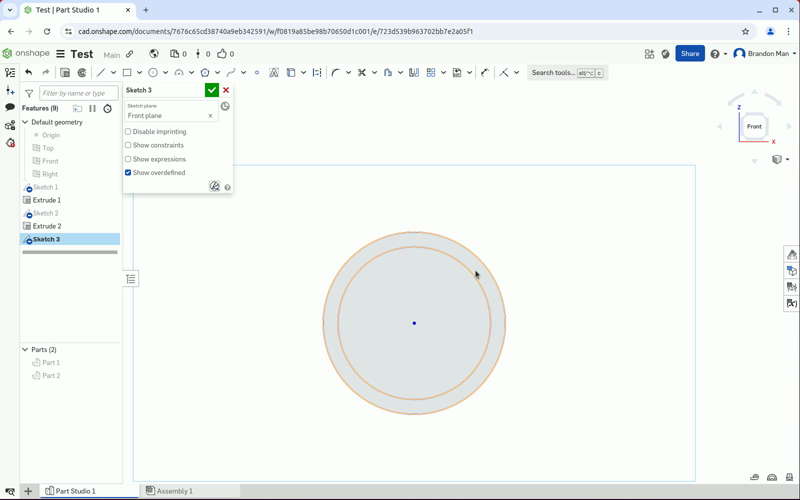
scroll(6)
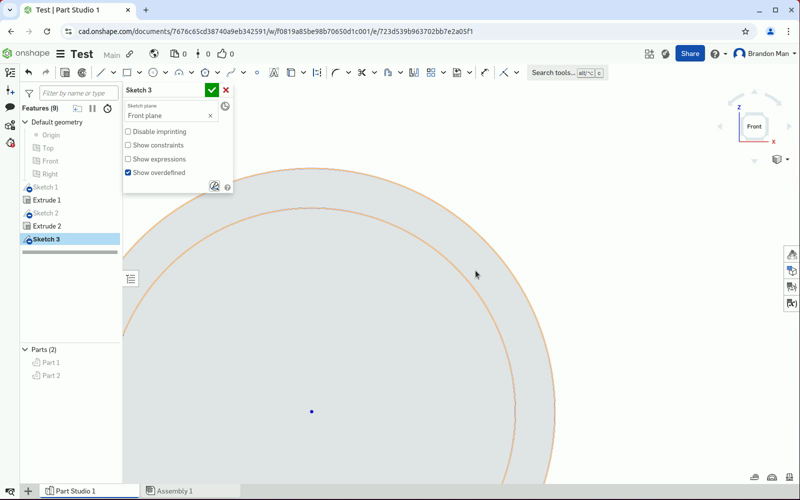
click(475, 270)
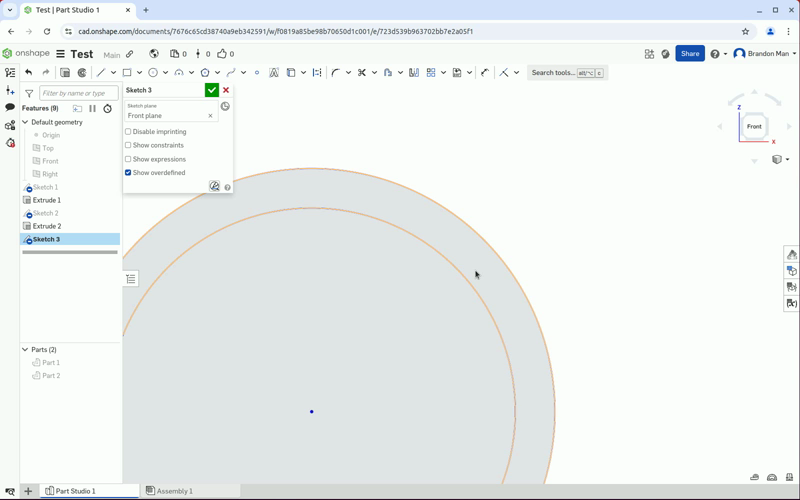
scroll(-6)
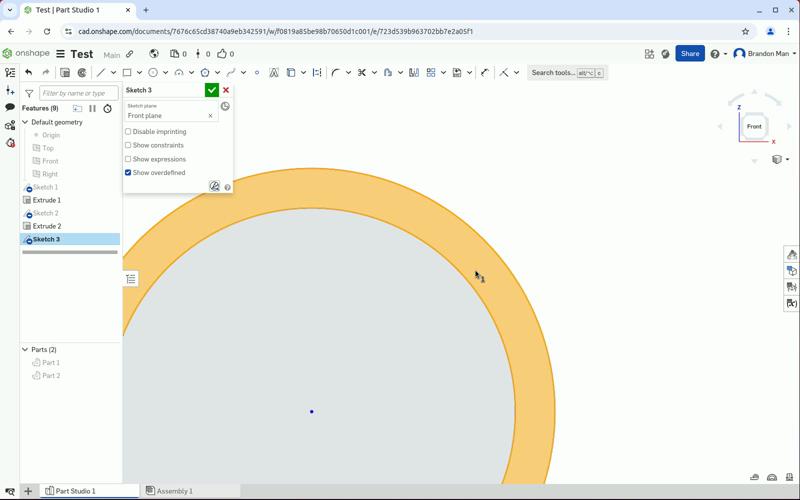
scroll(-6)
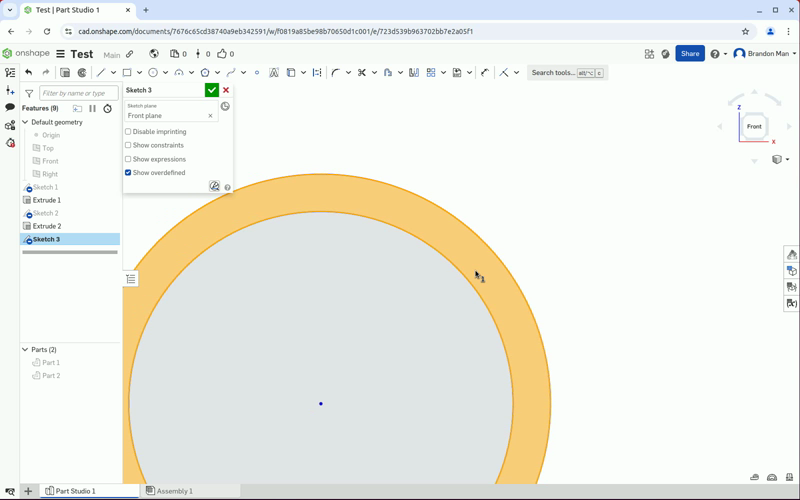
scroll(-6)
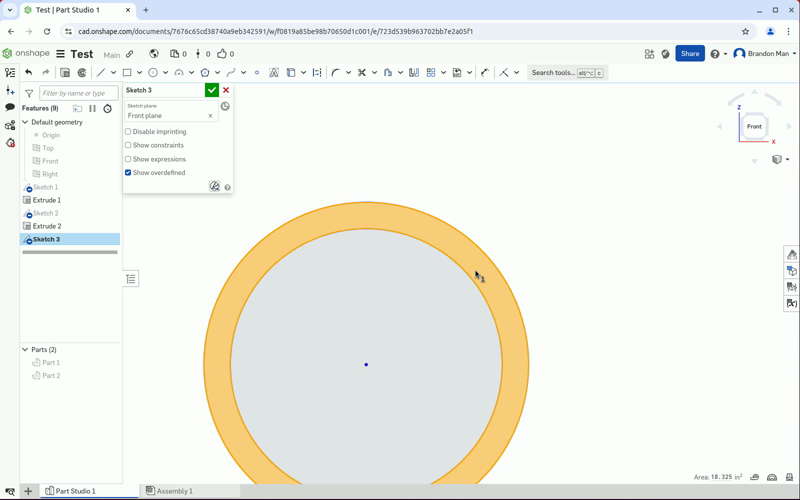
scroll(-6)
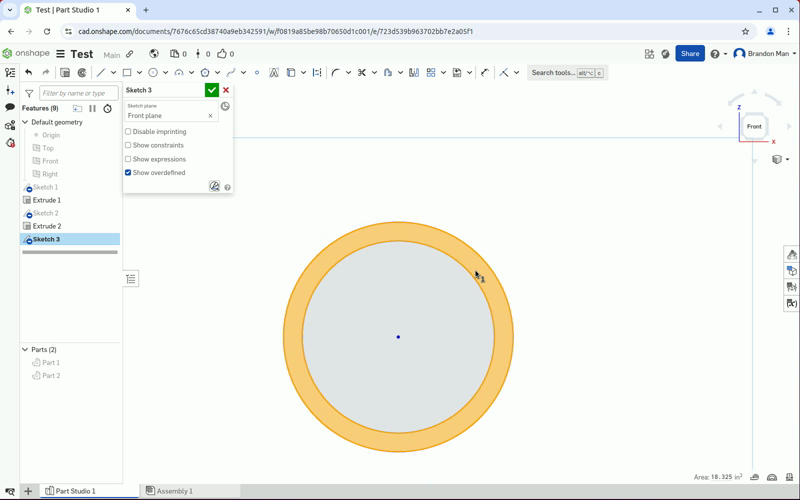
scroll(-6)
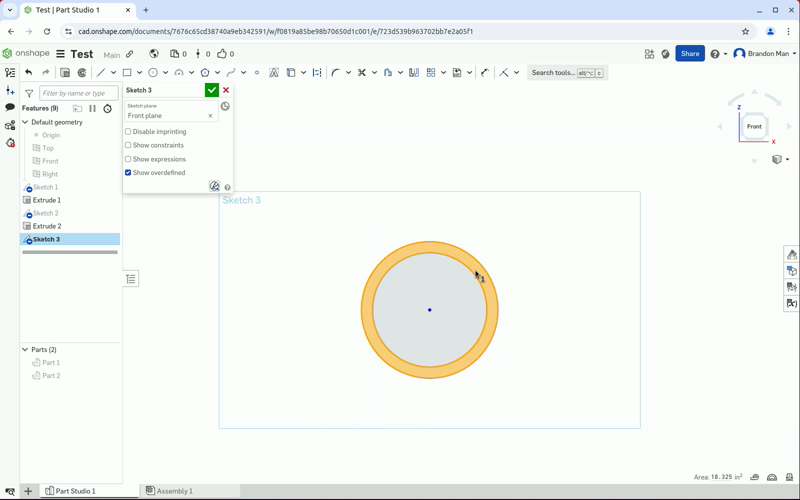
scroll(-6)
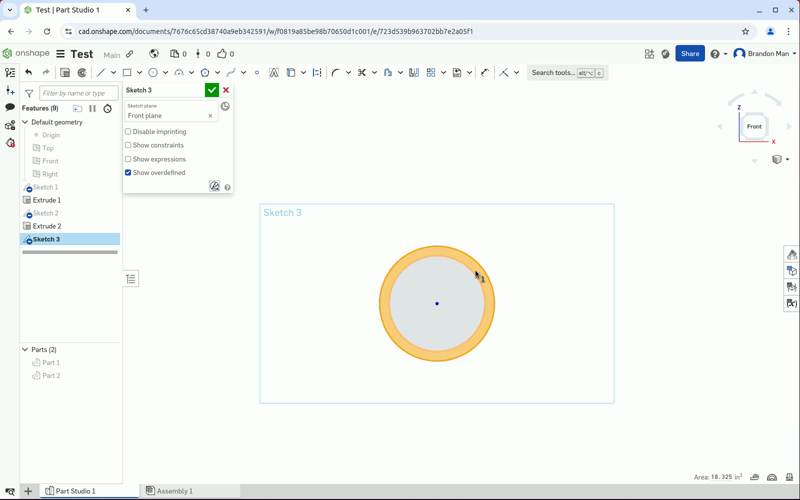
scroll(-6)
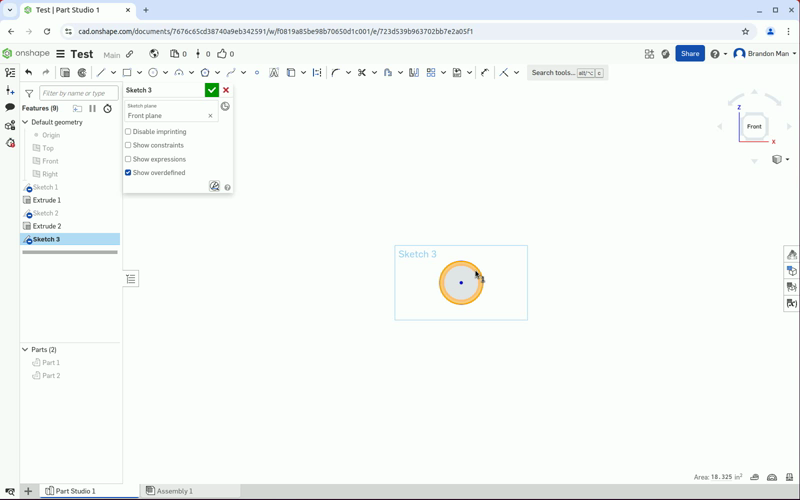
mouse_move(73, 352)
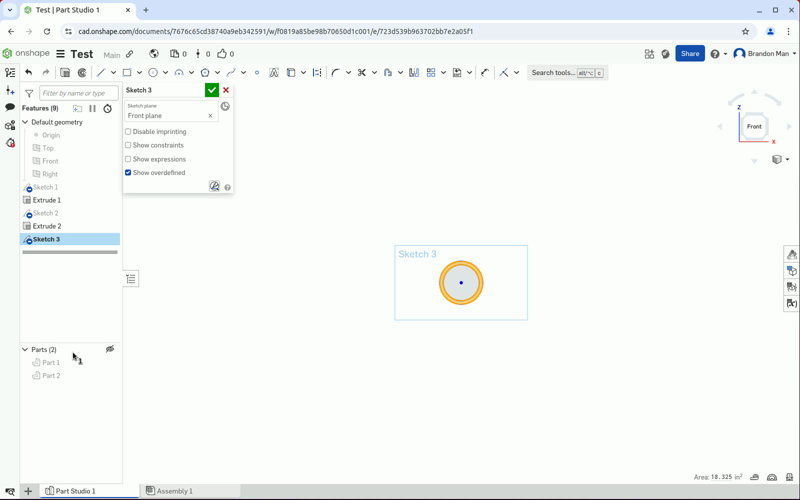
key(shift+y)
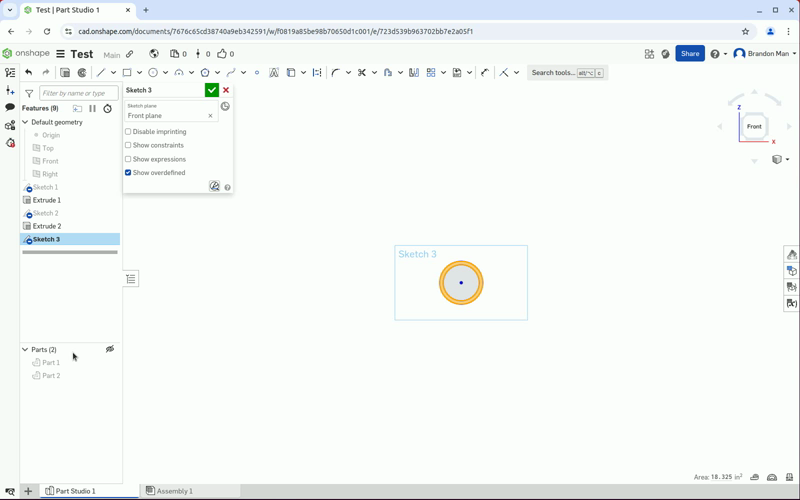
key(shift+e)
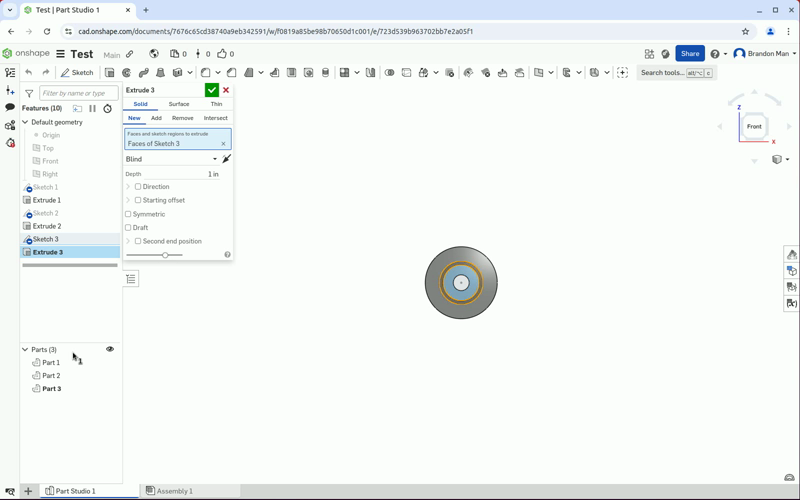
mouse_move(143, 106)
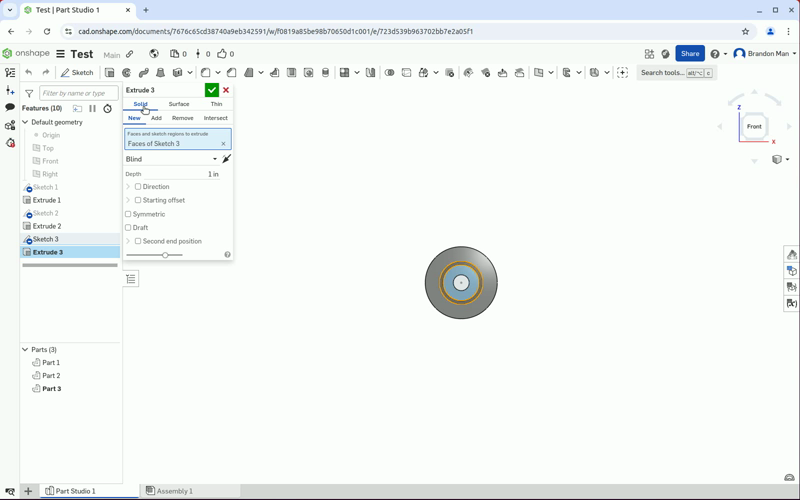
click(143, 106)
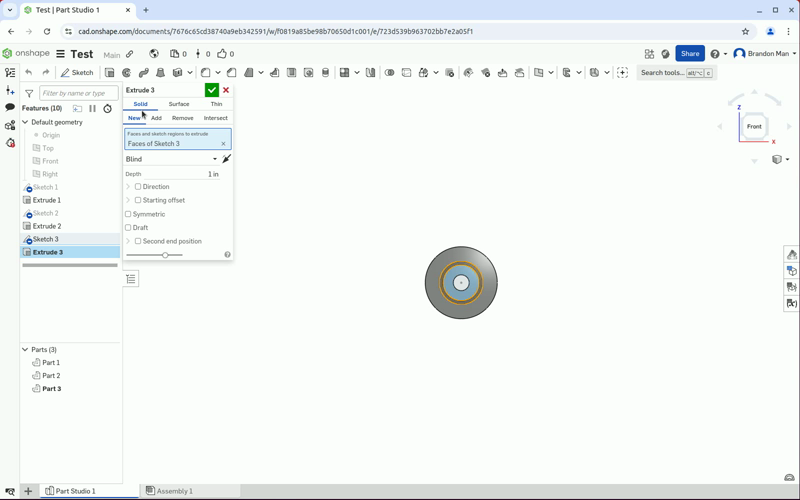
mouse_move(137, 120)
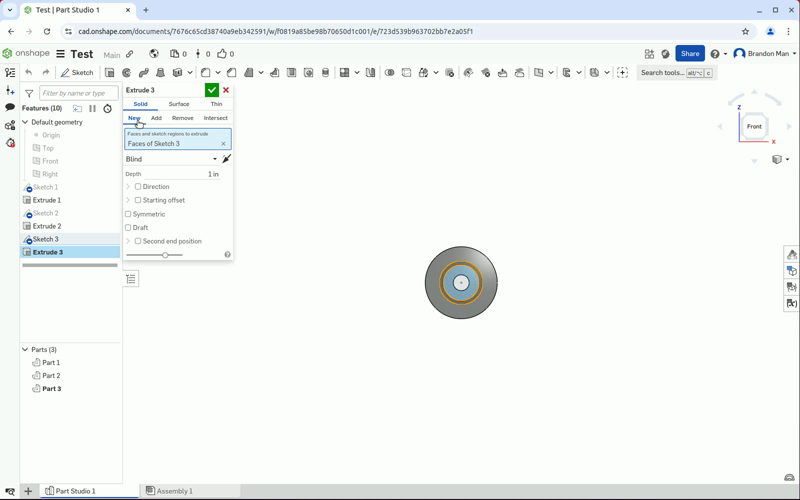
click(137, 120)
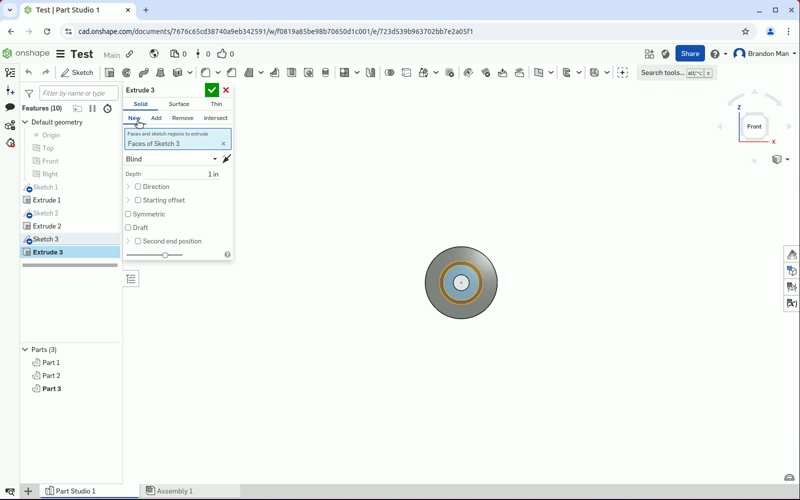
key(tab, 4)
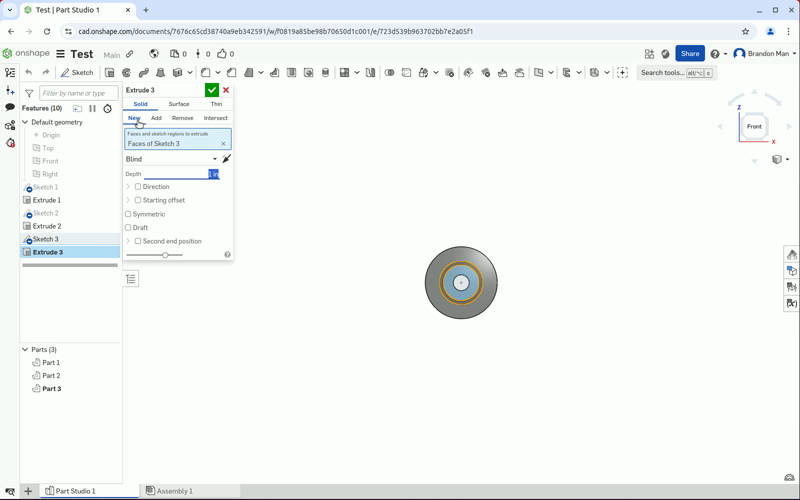
text(2.166)
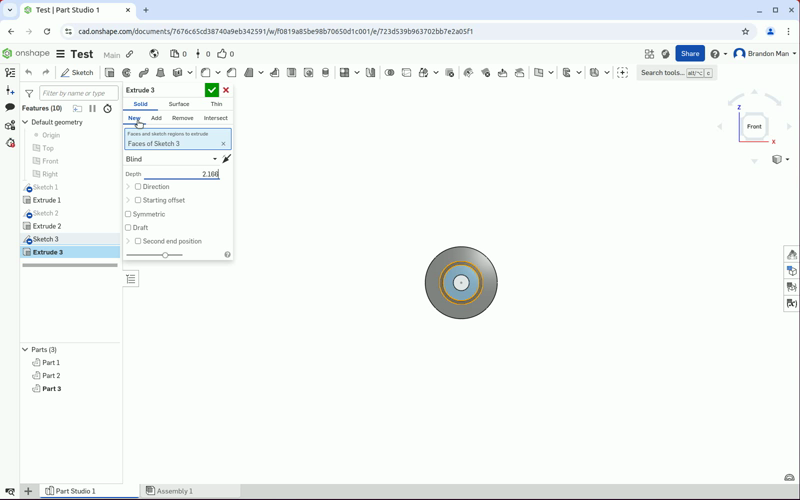
key(enter)
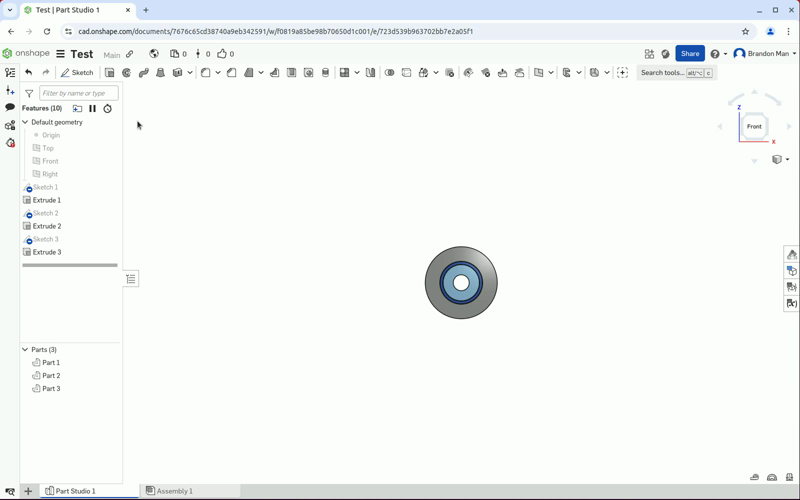
key(shift+h)
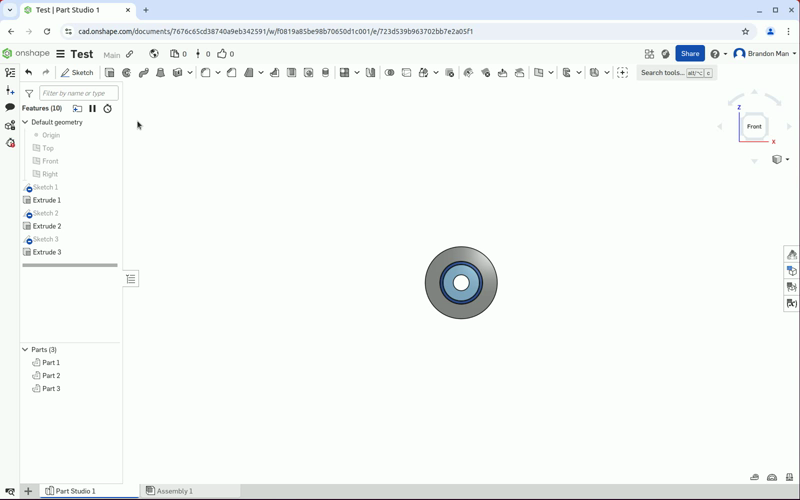
key(shift+h)
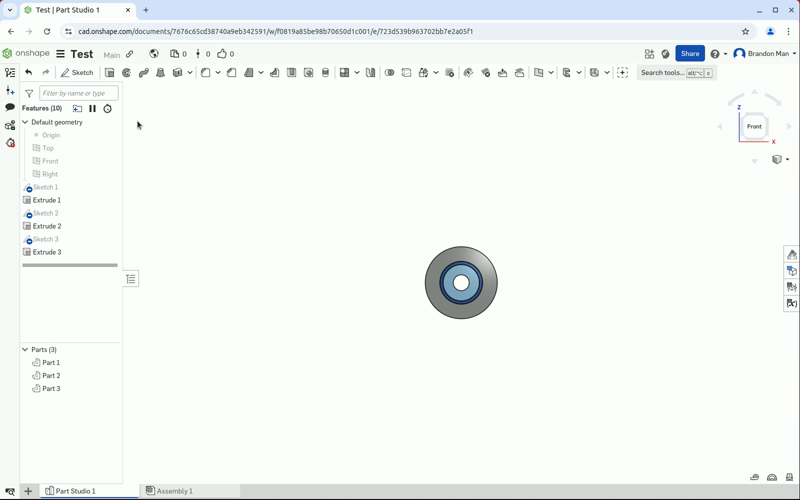
mouse_move(73, 189)
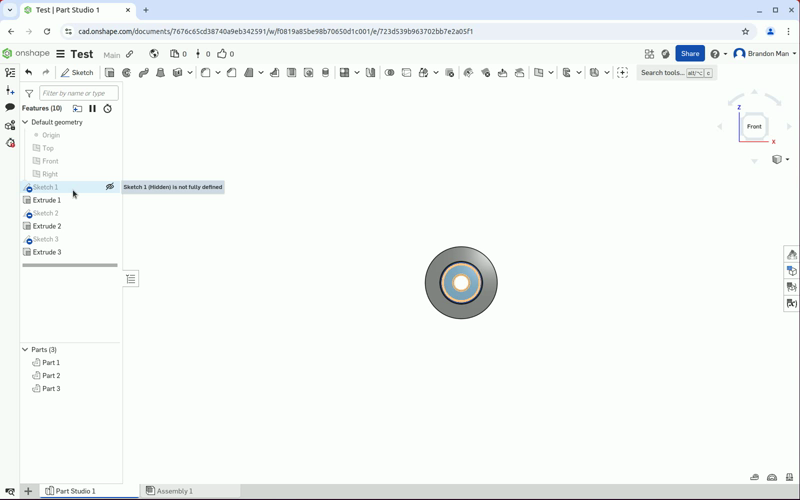
click(73, 189)
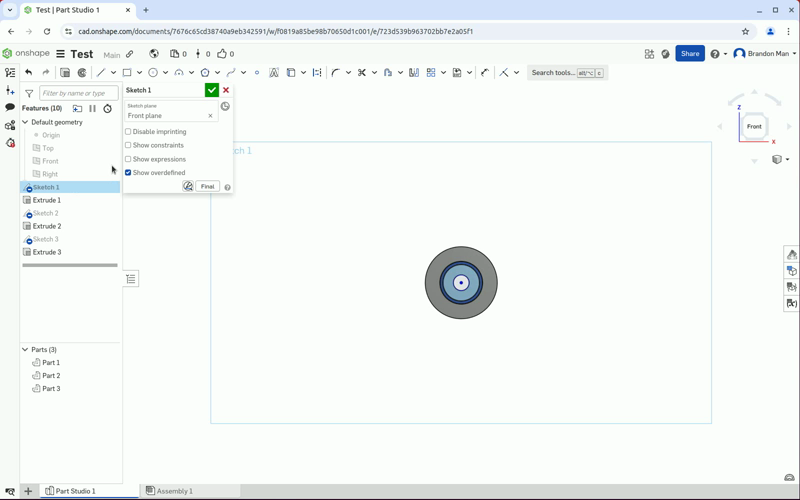
mouse_move(229, 92)
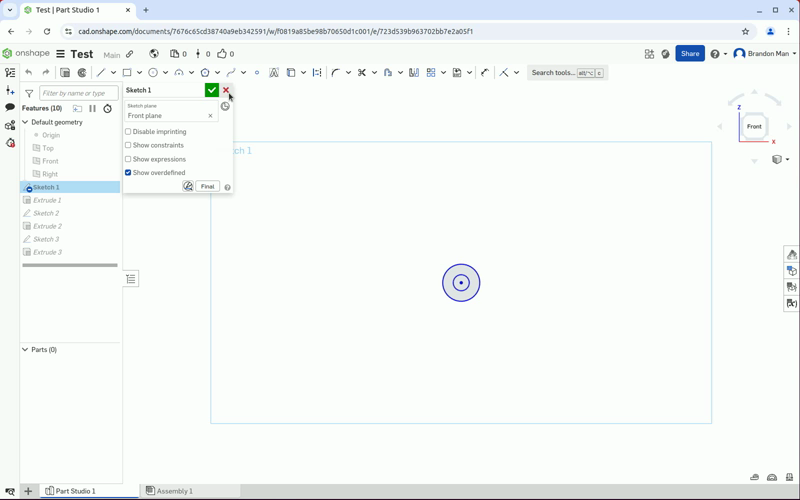
click(229, 92)
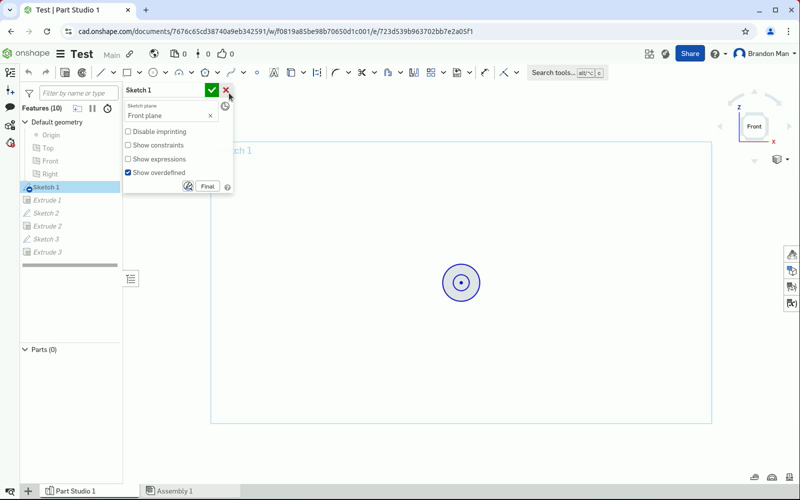
key(shift+s)
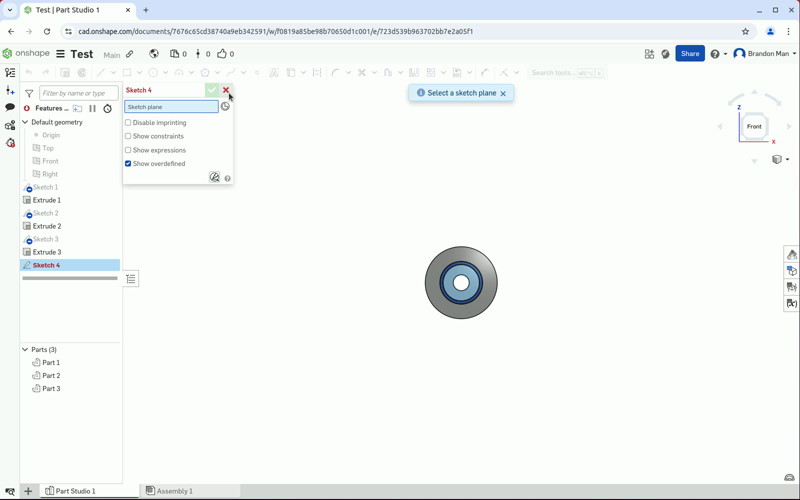
mouse_move(73, 163)
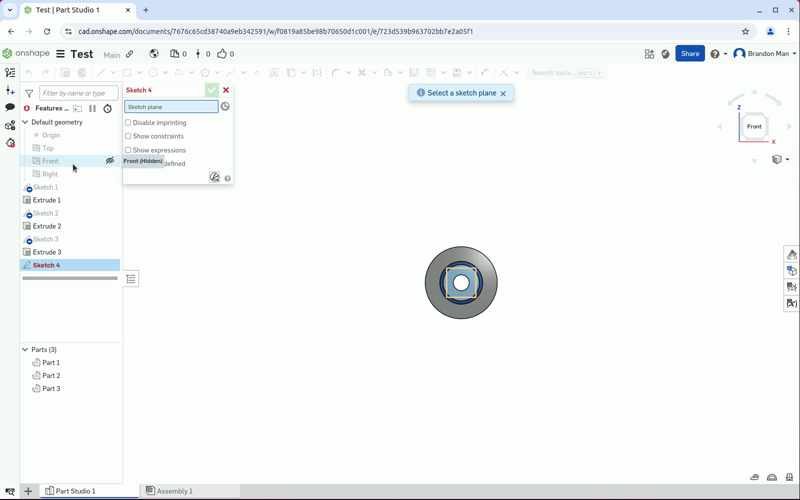
click(73, 163)
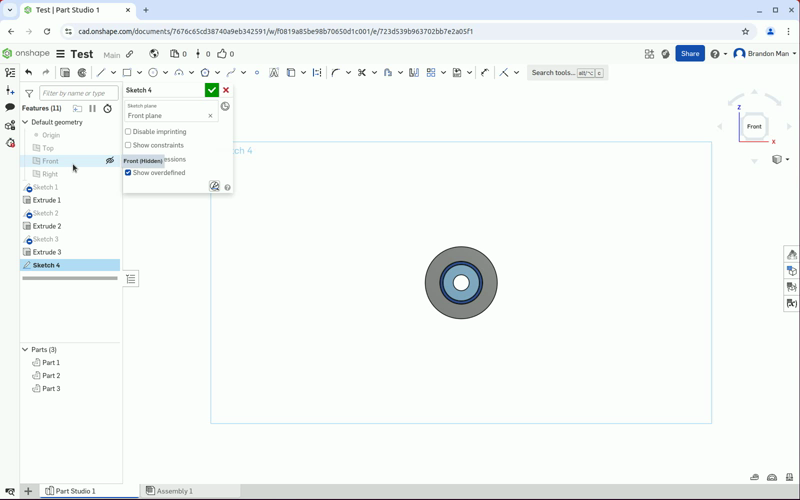
mouse_move(73, 352)
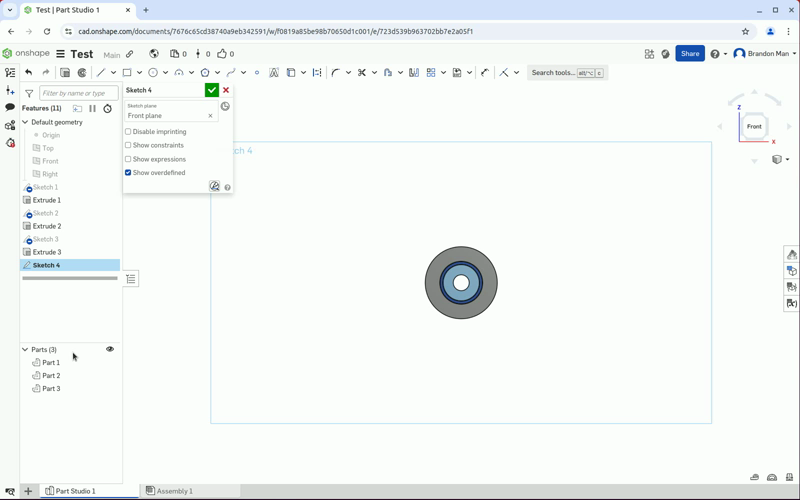
key(y)
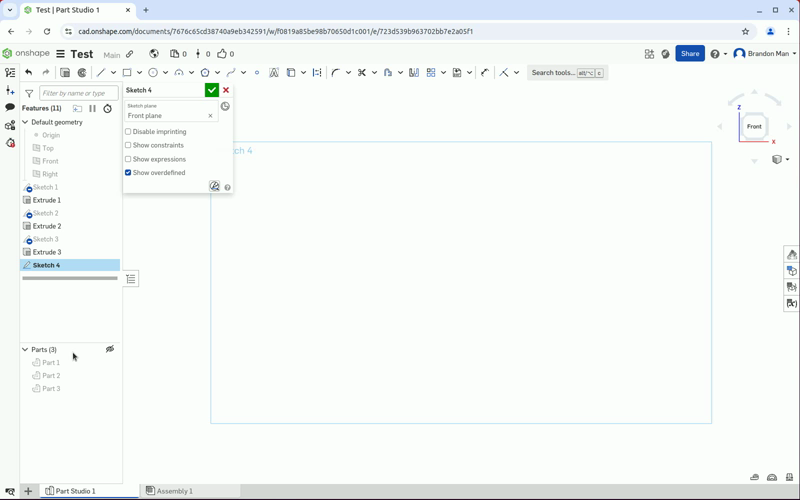
key(c)
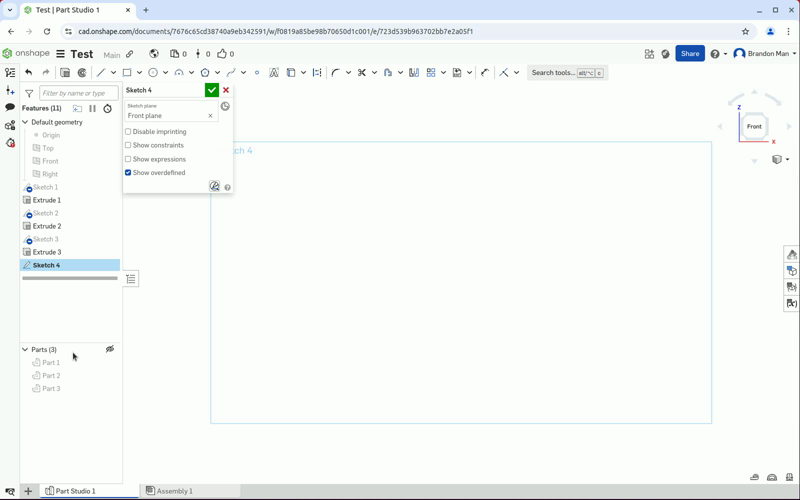
key_down(shift)
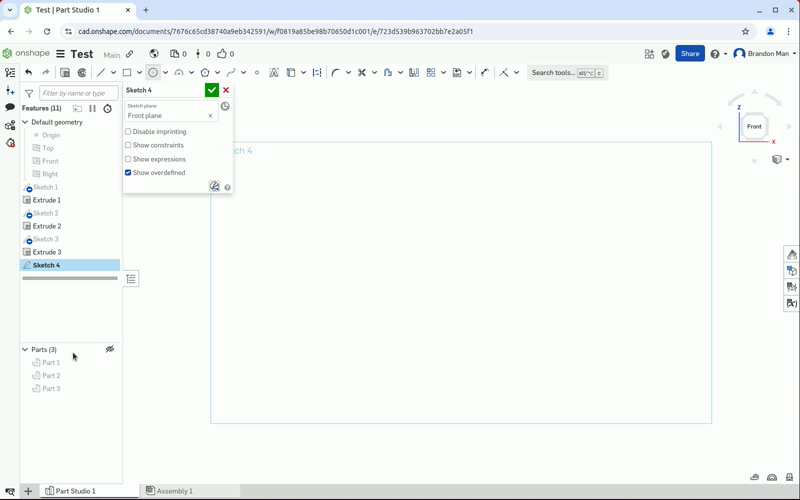
mouse_move(460, 282)
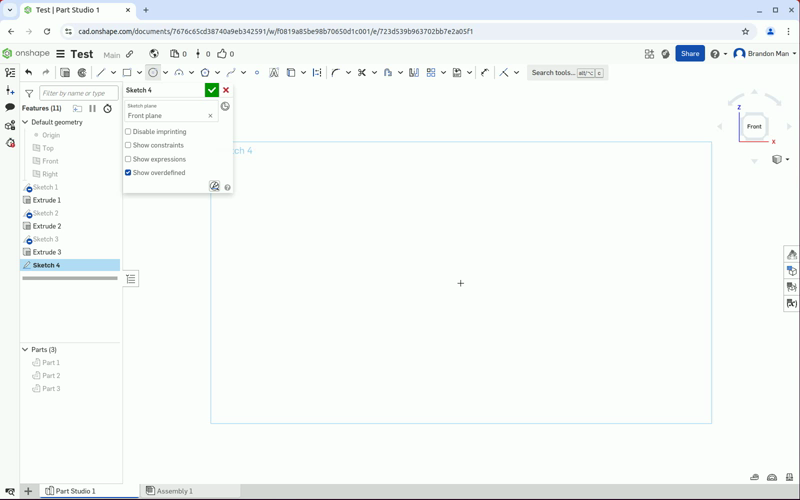
click(460, 282)
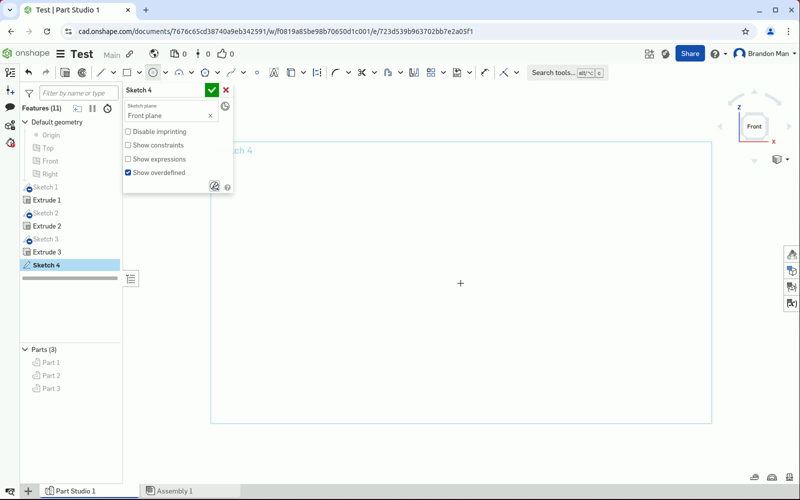
key_up(shift)
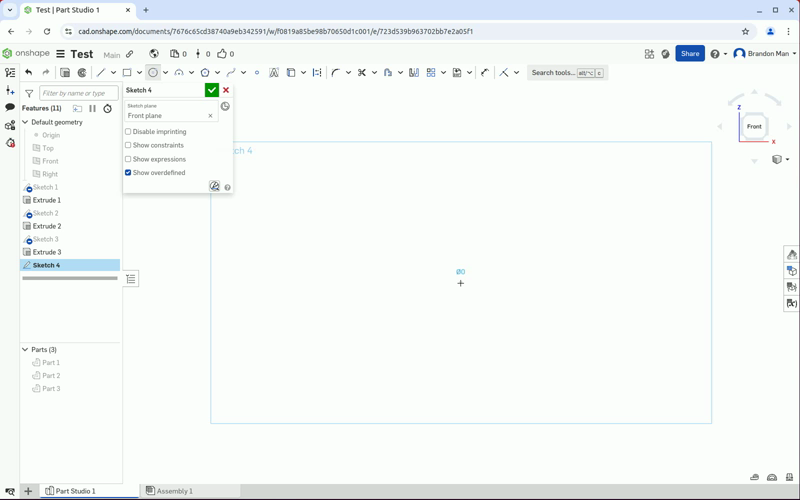
mouse_move(505, 282)
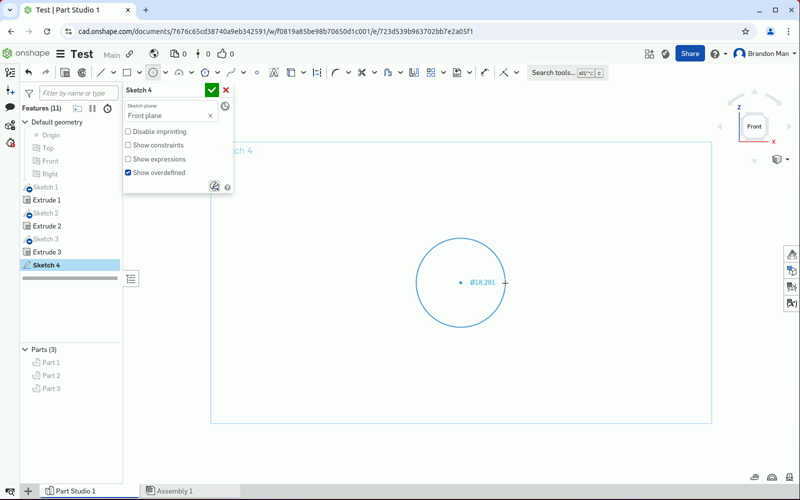
click(505, 282)
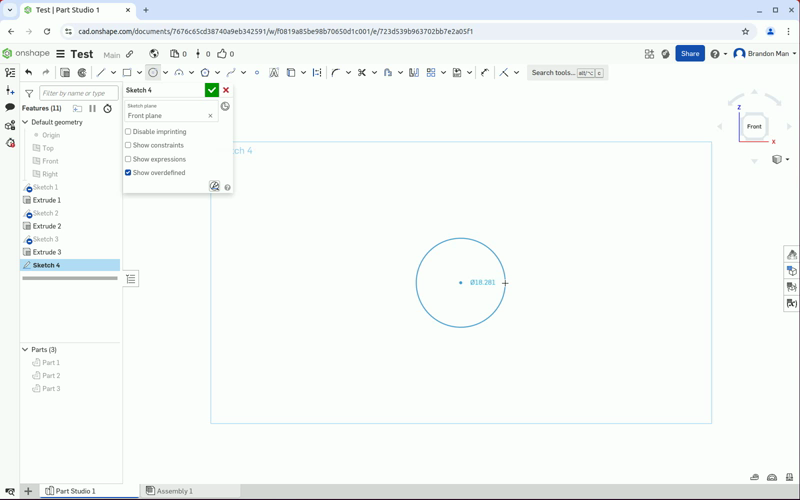
key(esc)
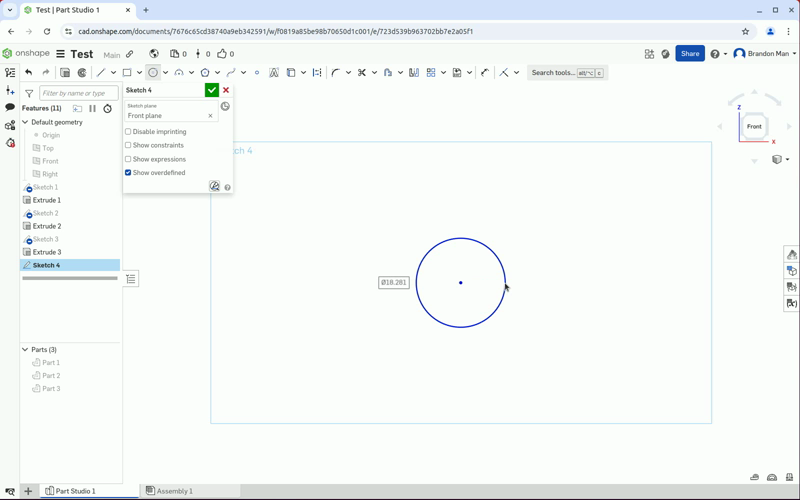
key(c)
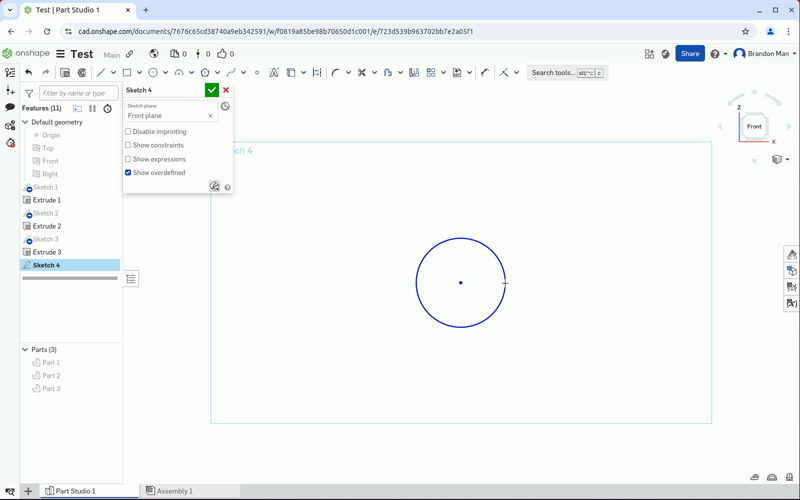
key_down(shift)
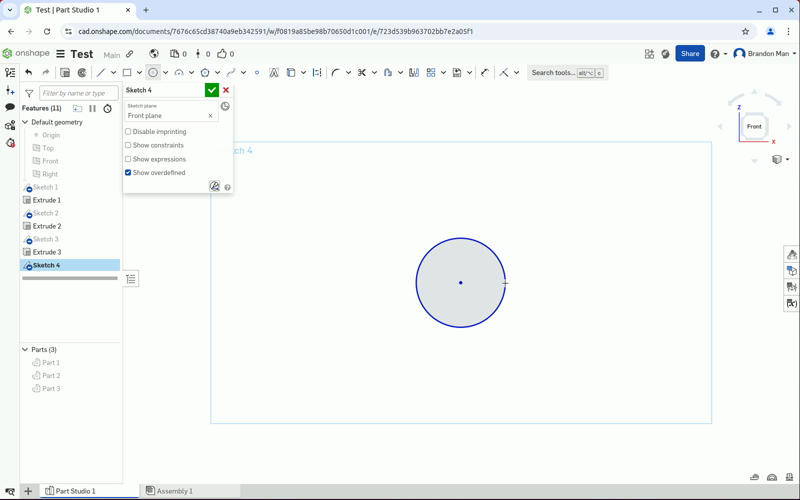
mouse_move(460, 282)
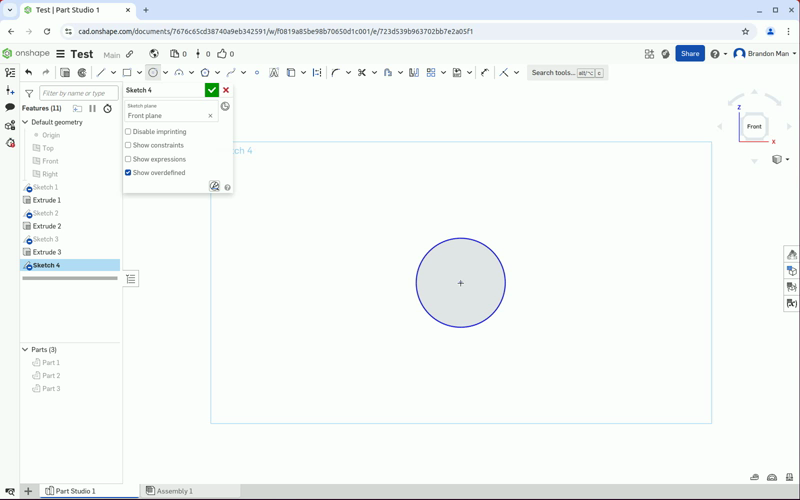
click(460, 282)
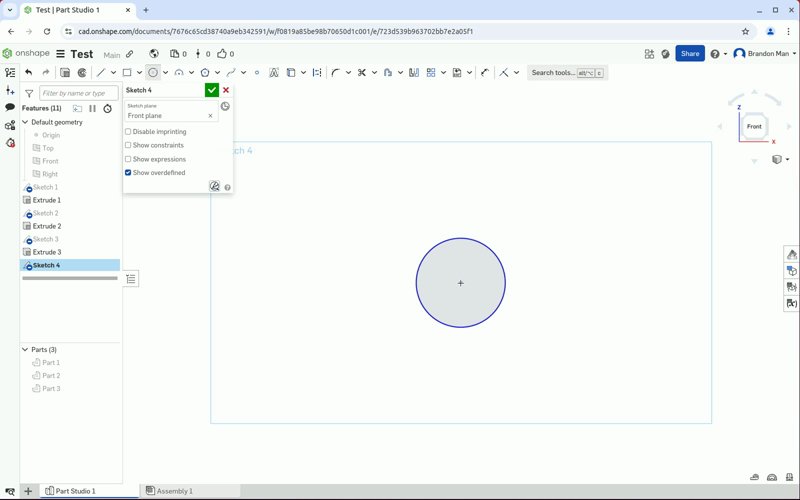
key_up(shift)
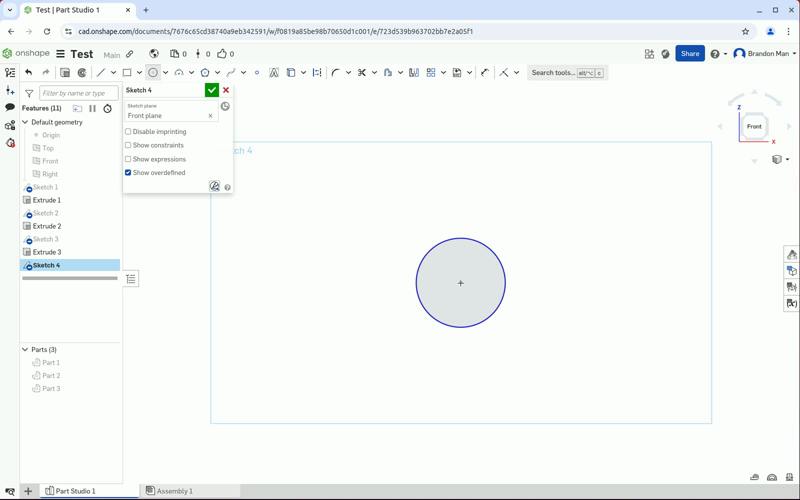
mouse_move(496, 282)
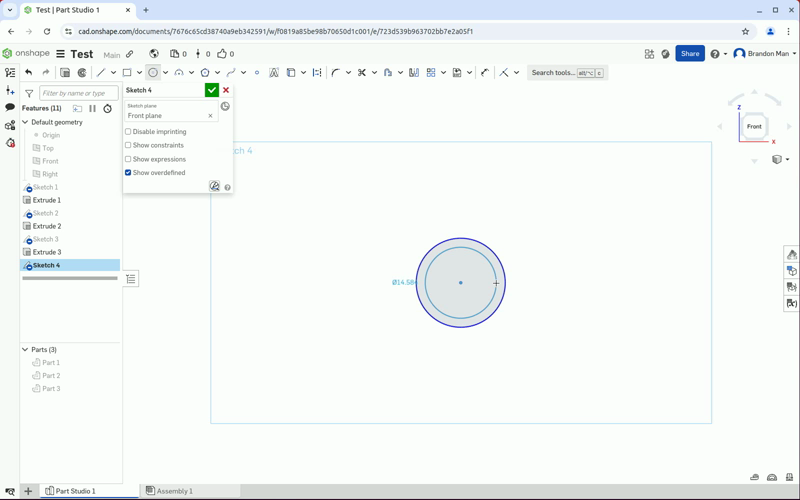
click(496, 282)
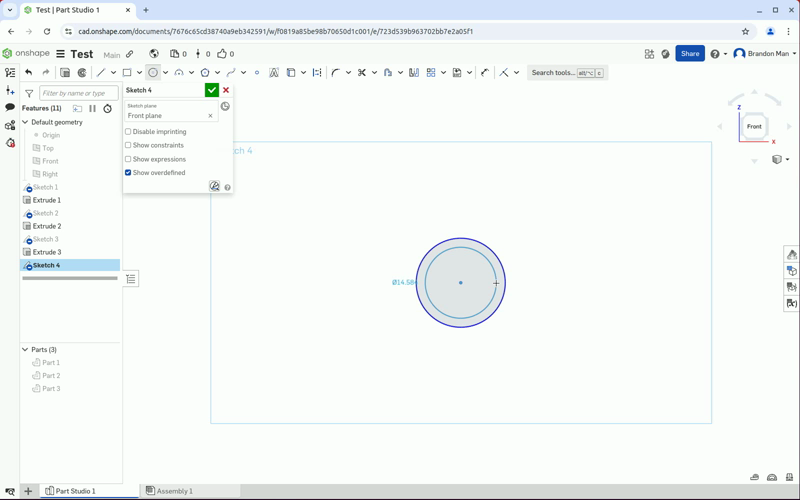
key(esc)
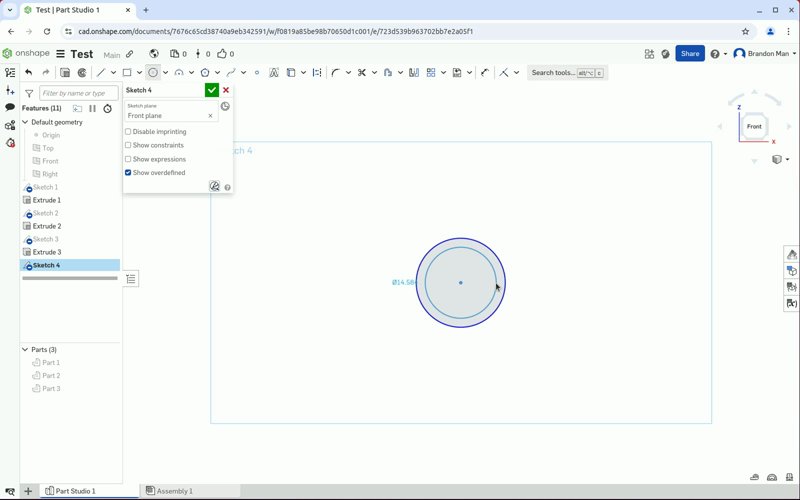
mouse_move(422, 279)
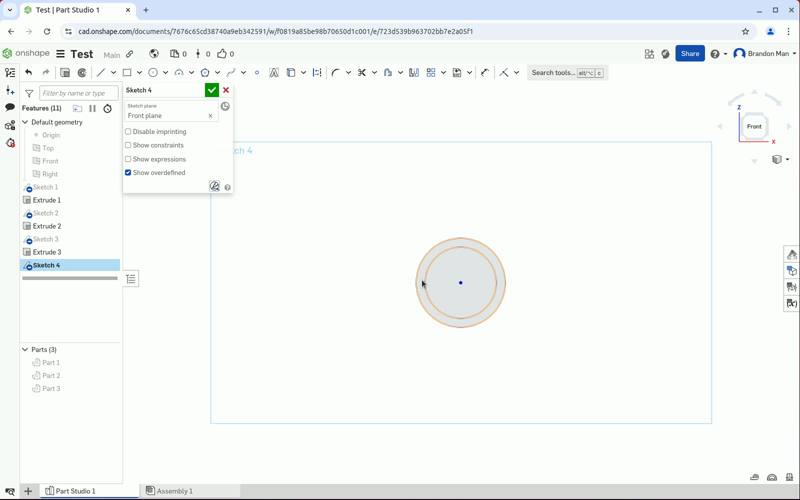
click(422, 279)
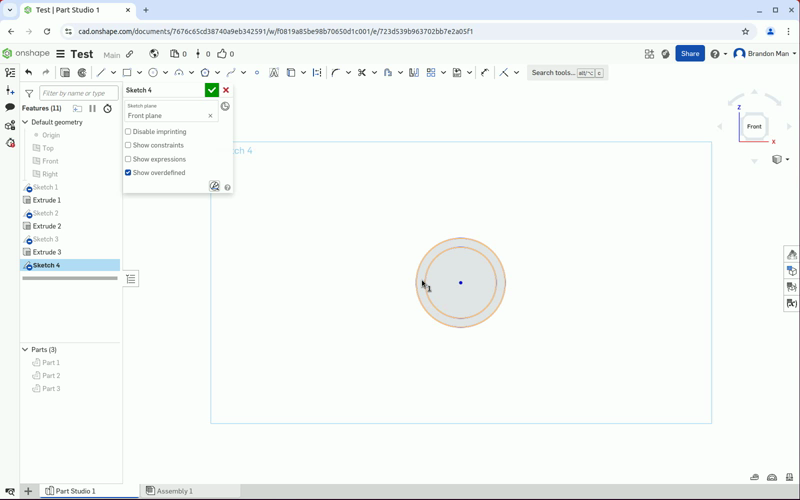
mouse_move(73, 352)
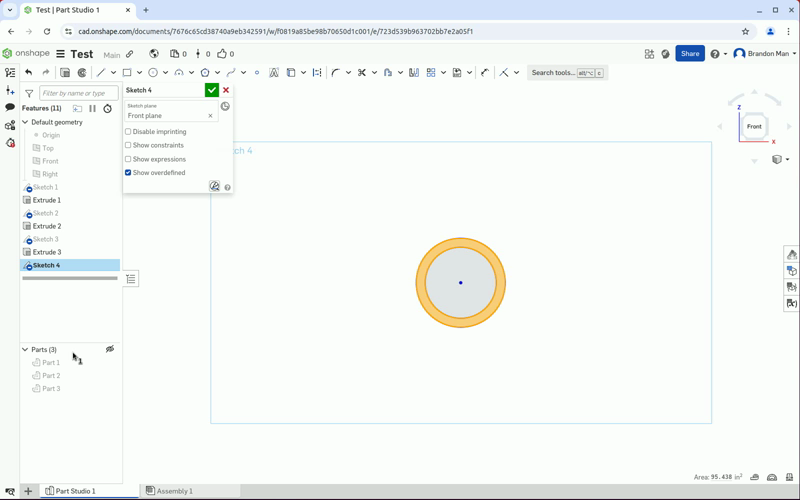
key(shift+y)
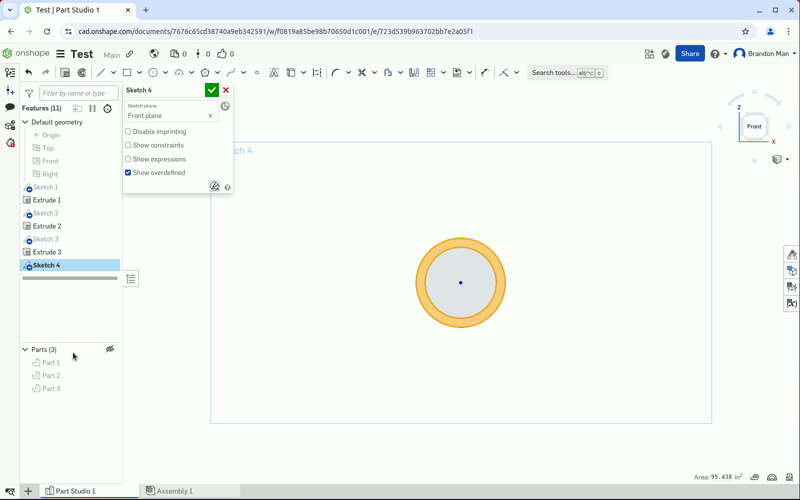
key(shift+e)
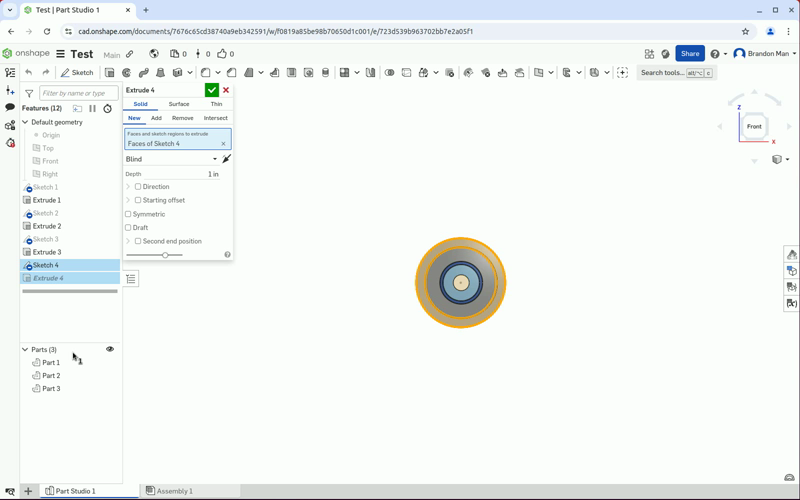
mouse_move(143, 106)
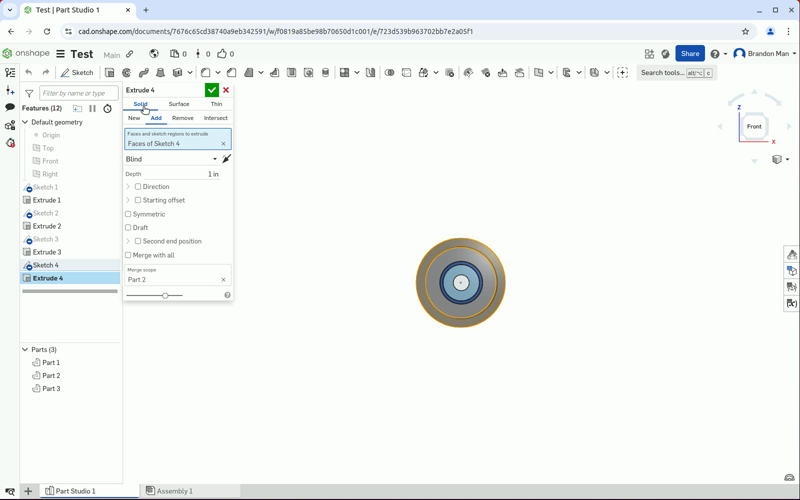
click(143, 106)
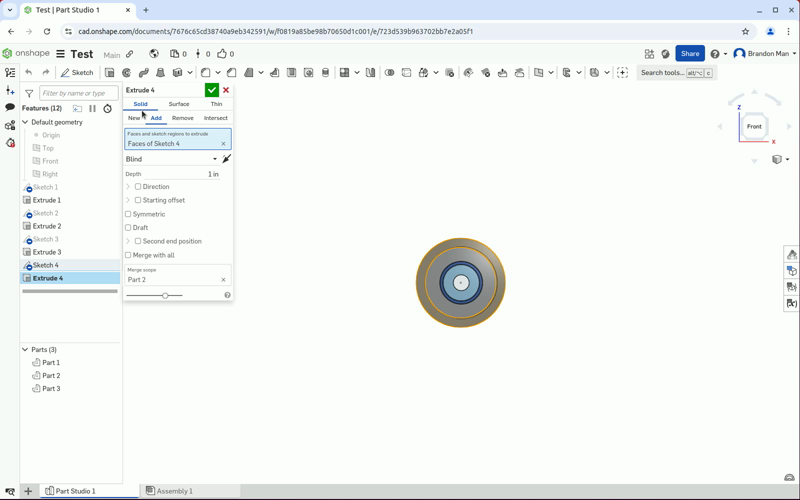
mouse_move(137, 120)
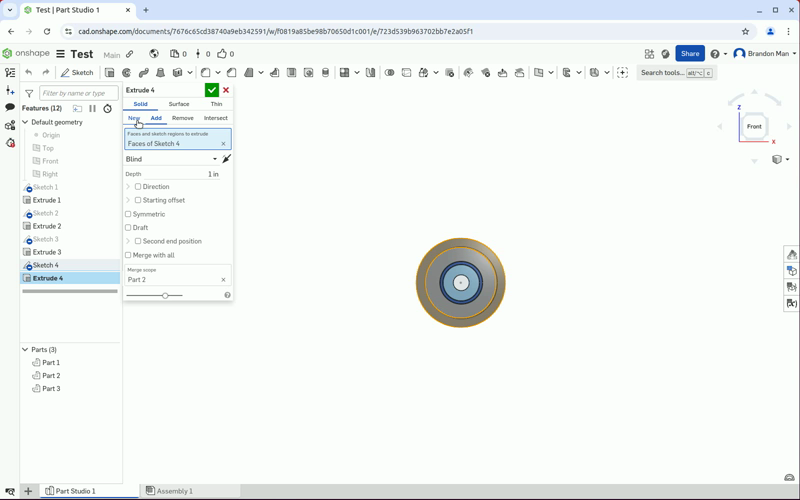
click(137, 120)
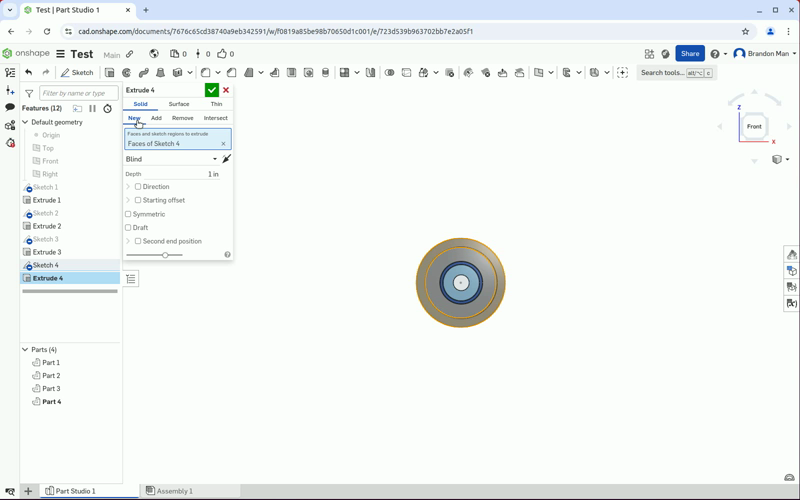
key(tab, 4)
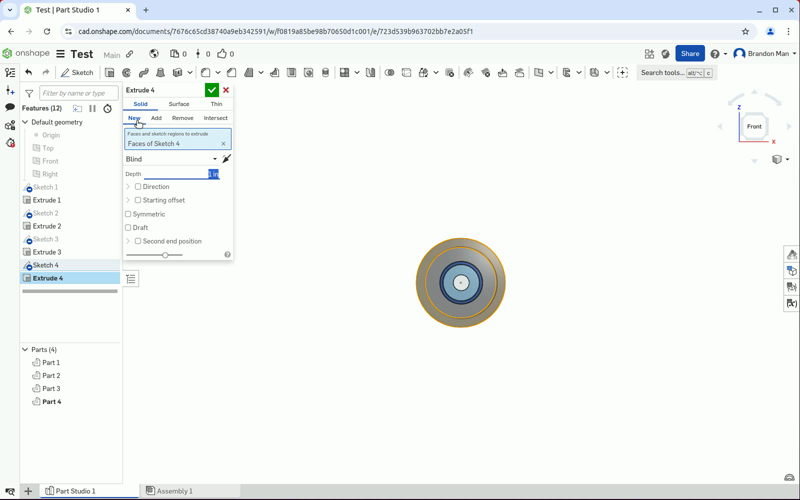
text(2.166)
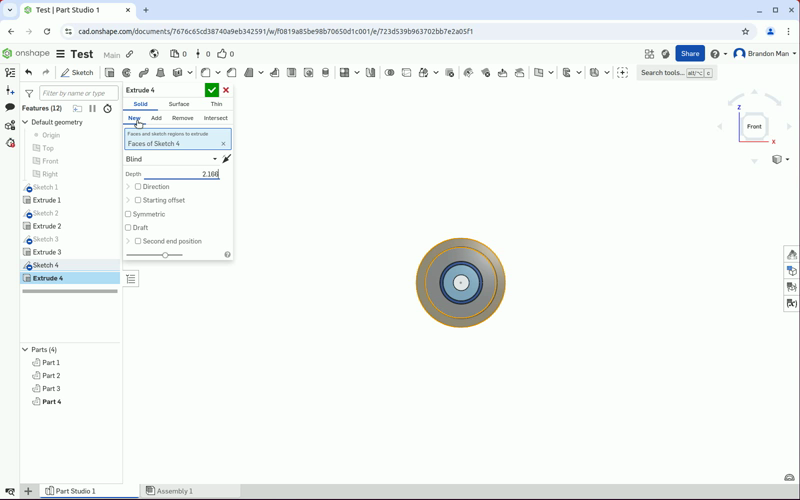
key(enter)
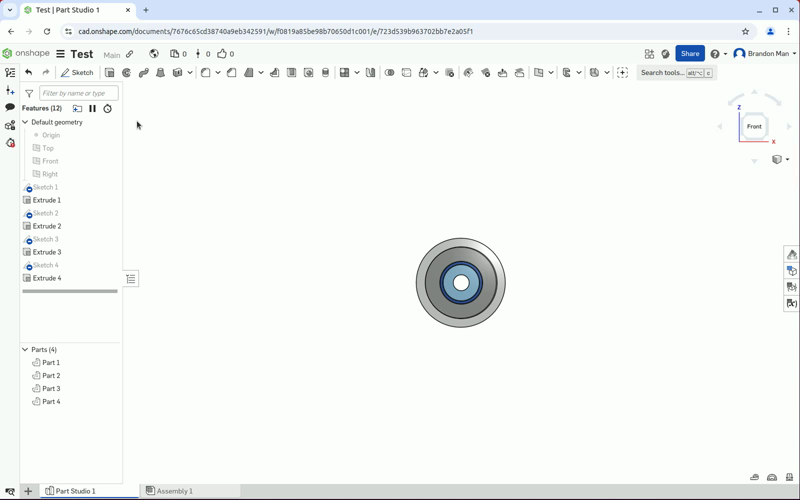
key(shift+h)
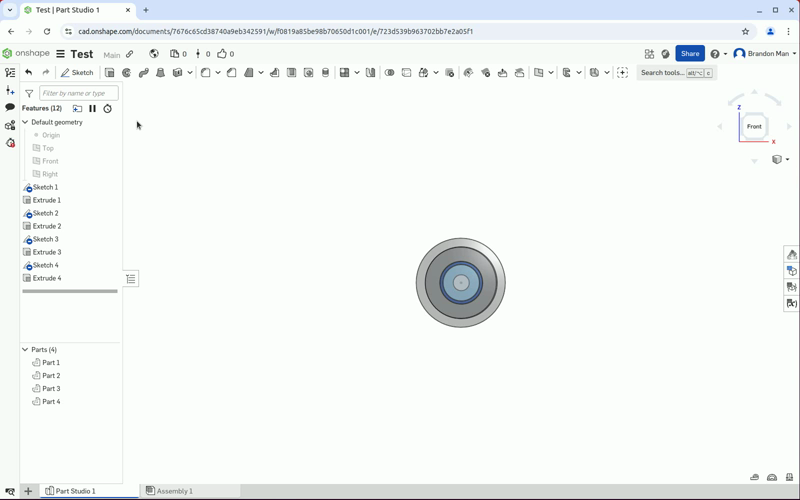
key(shift+h)
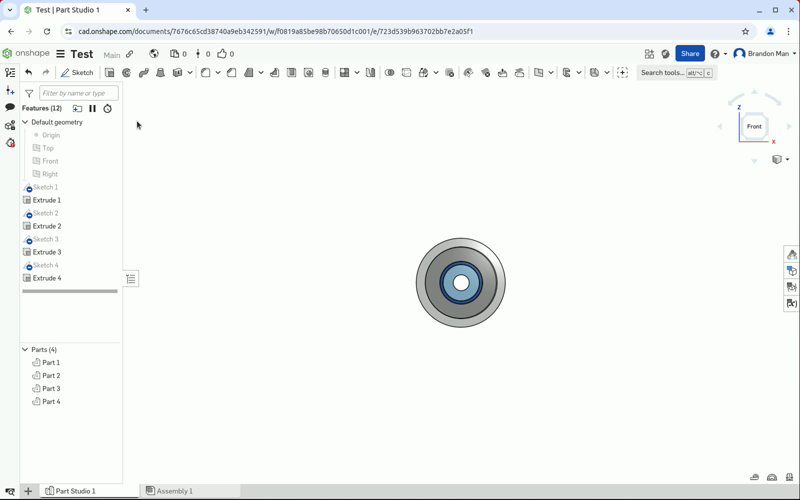
mouse_move(73, 189)
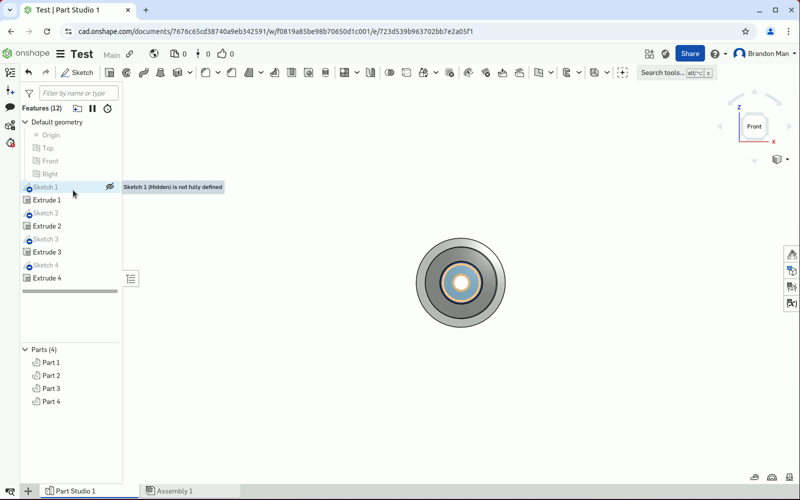
click(73, 189)
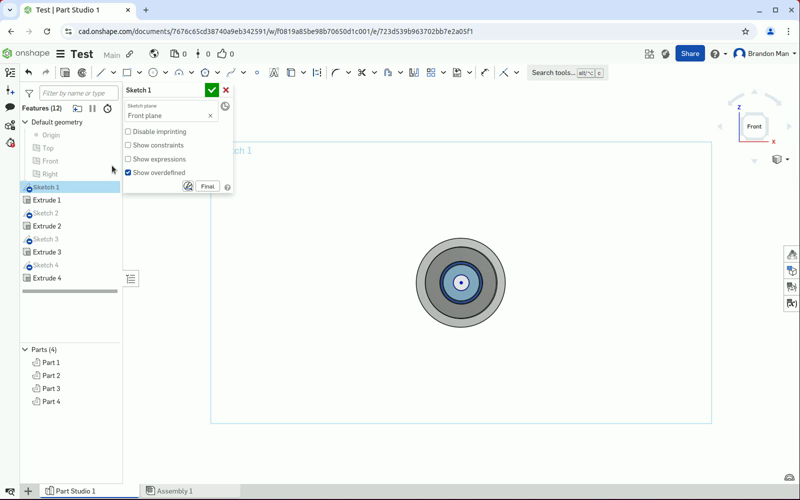
mouse_move(229, 92)
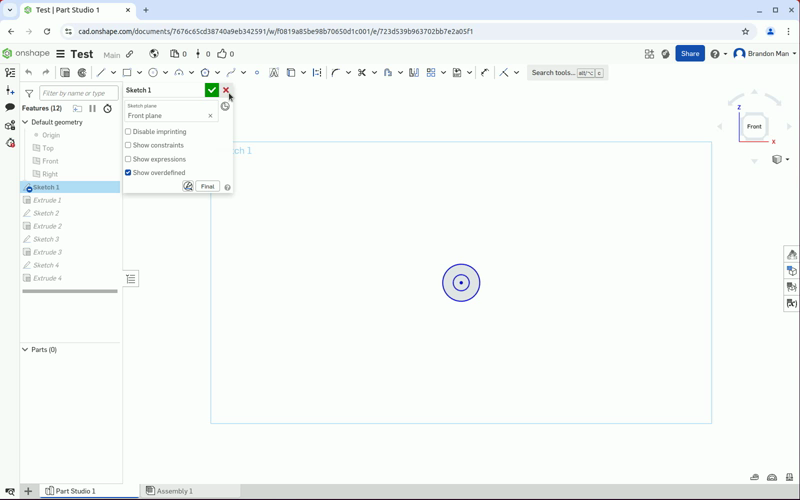
click(229, 92)
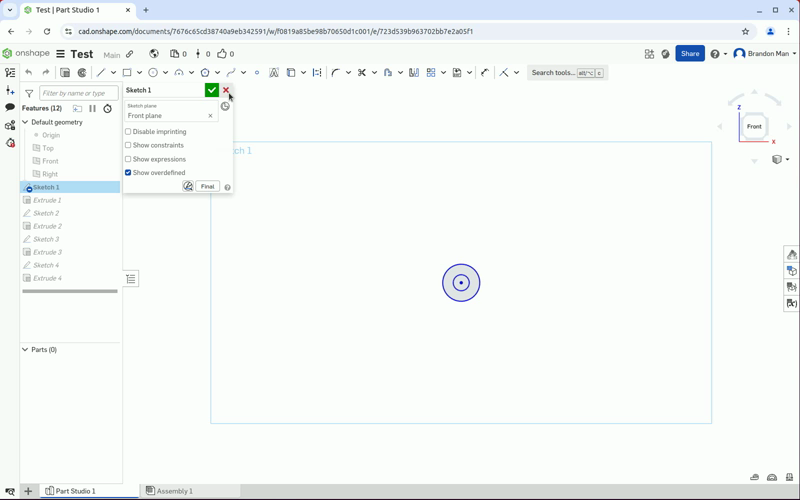
key(shift+s)
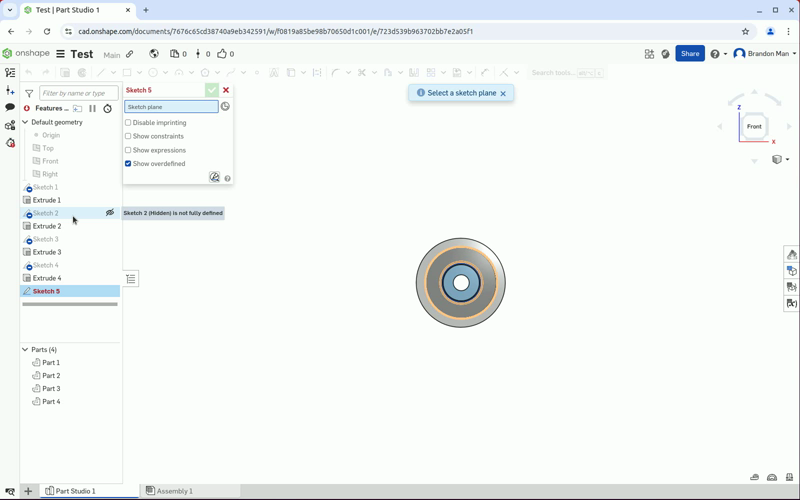
scroll(3)
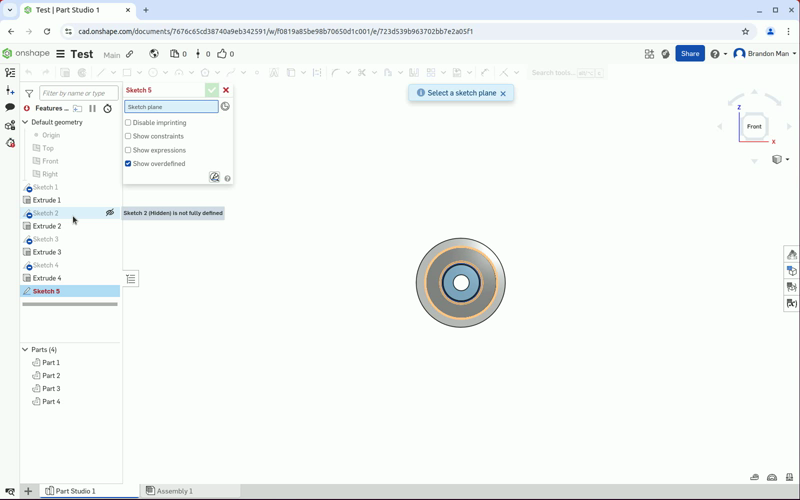
mouse_move(73, 163)
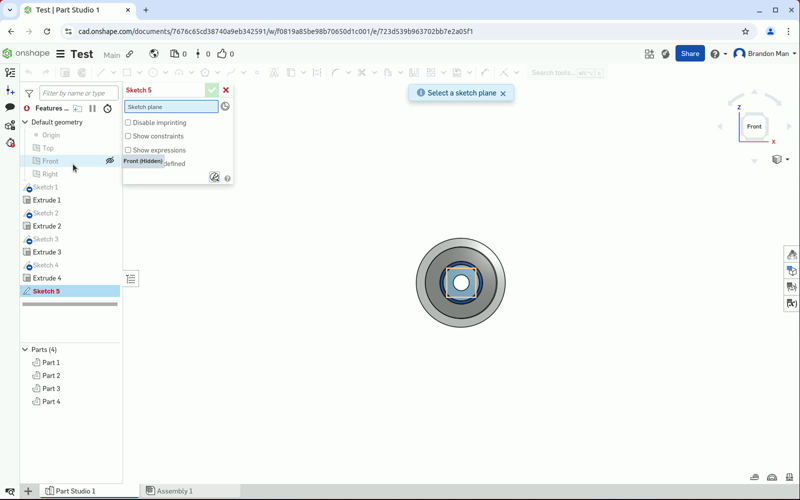
click(73, 163)
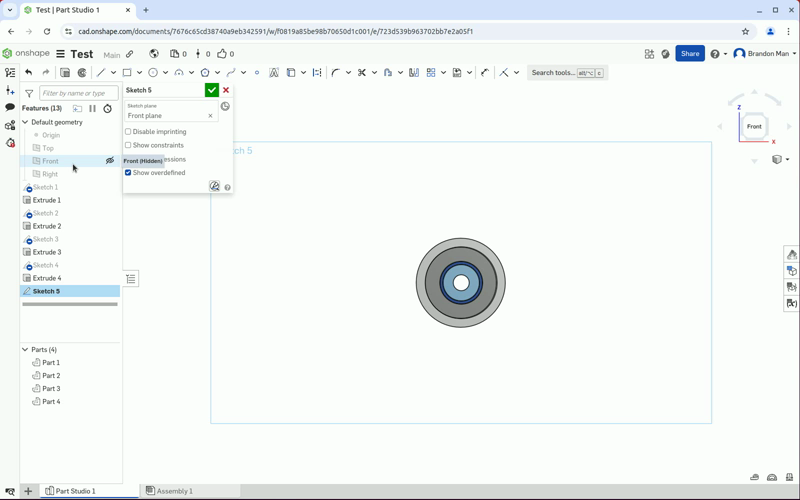
mouse_move(73, 352)
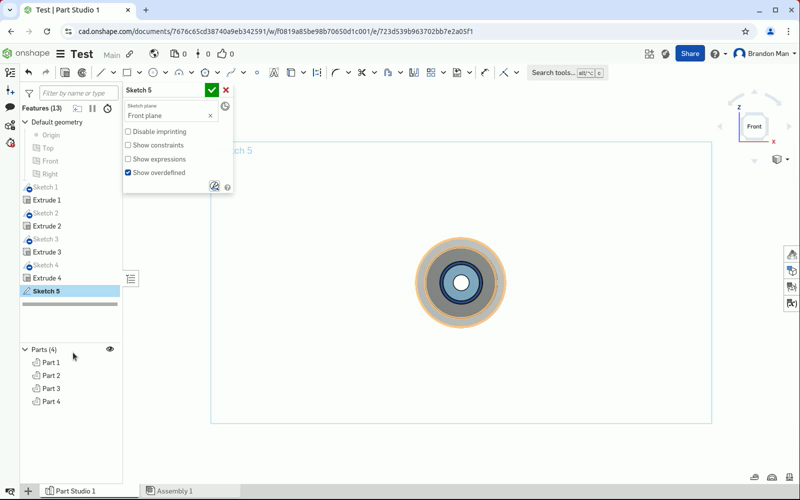
key(y)
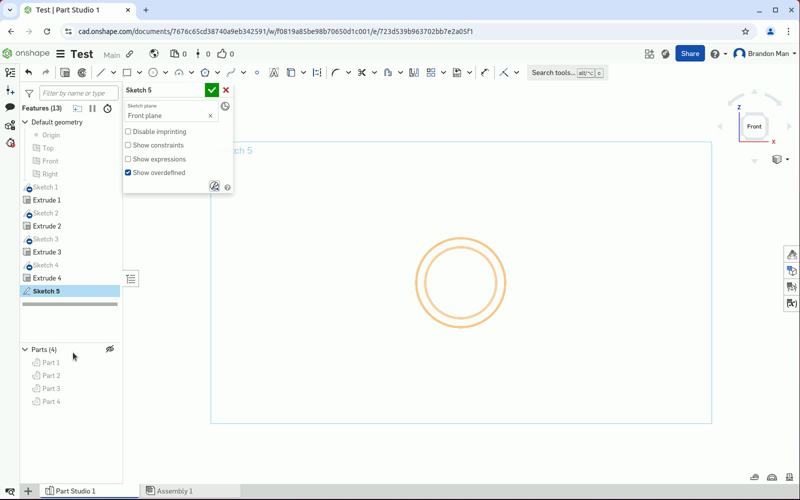
key(c)
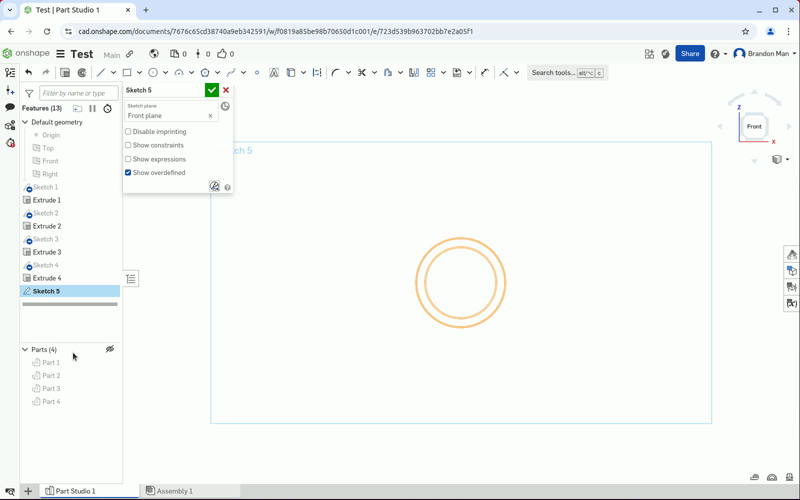
key_down(shift)
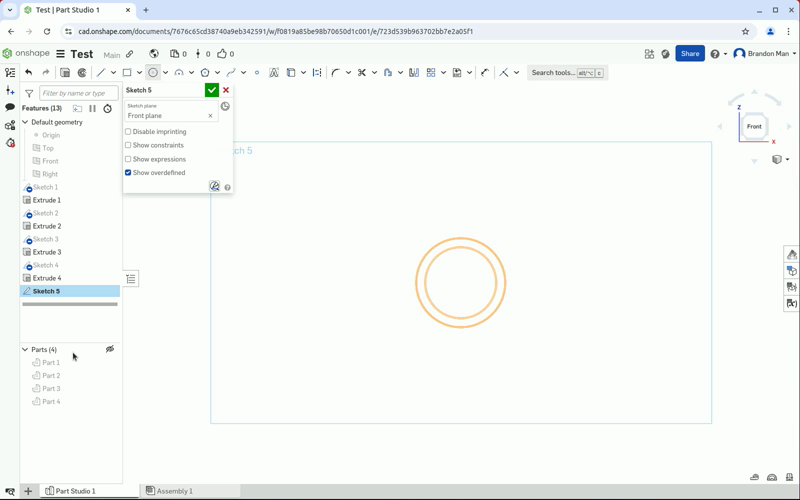
mouse_move(461, 282)
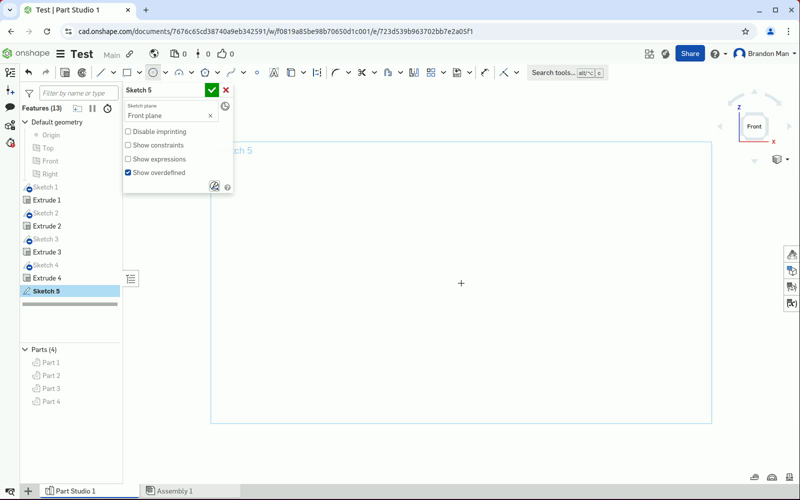
click(461, 282)
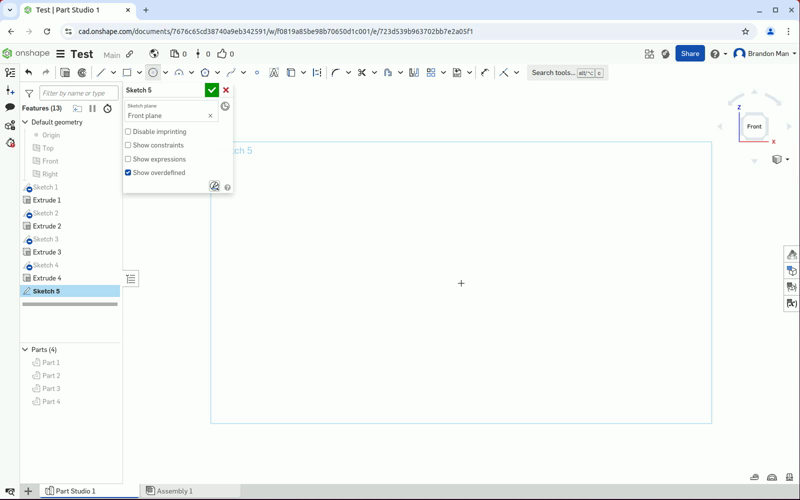
key_up(shift)
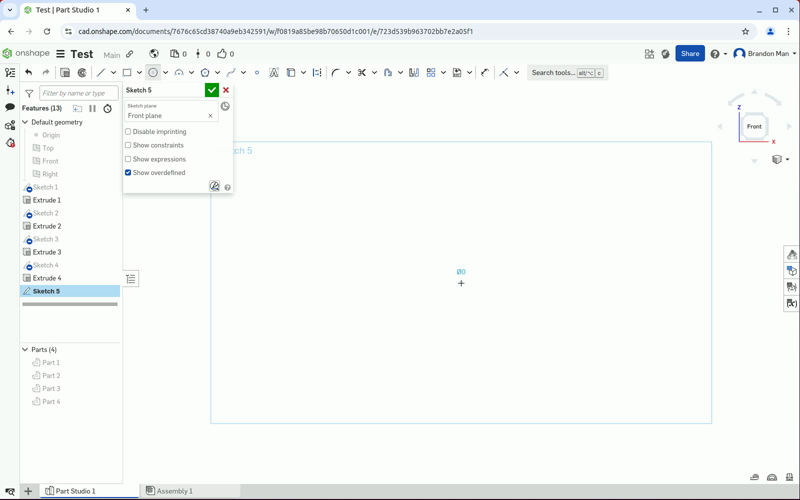
mouse_move(479, 282)
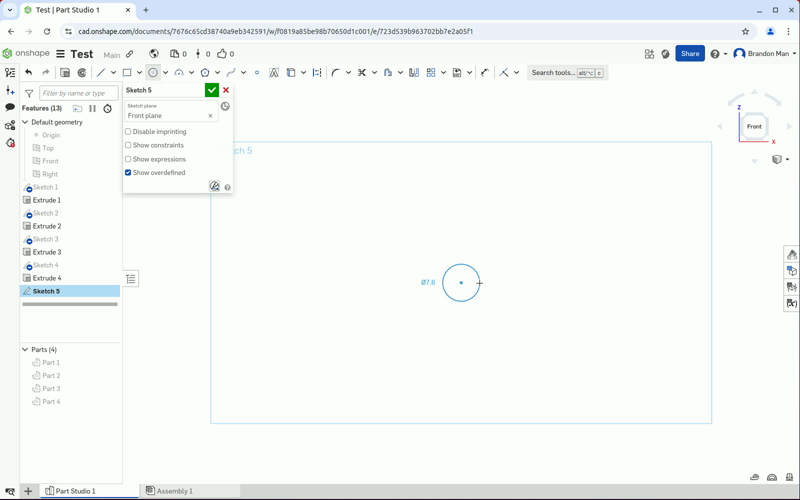
click(479, 282)
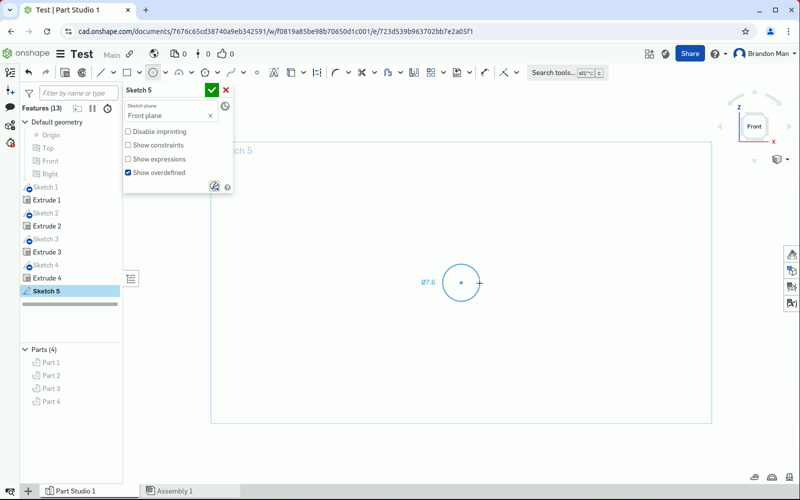
key(esc)
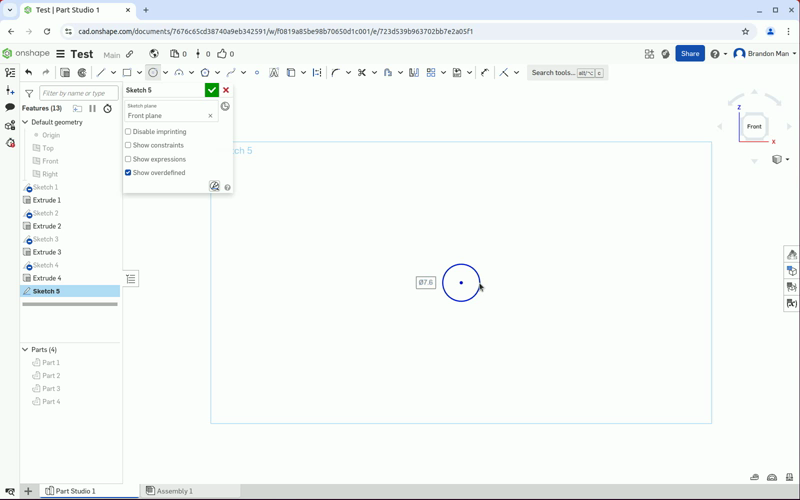
key(c)
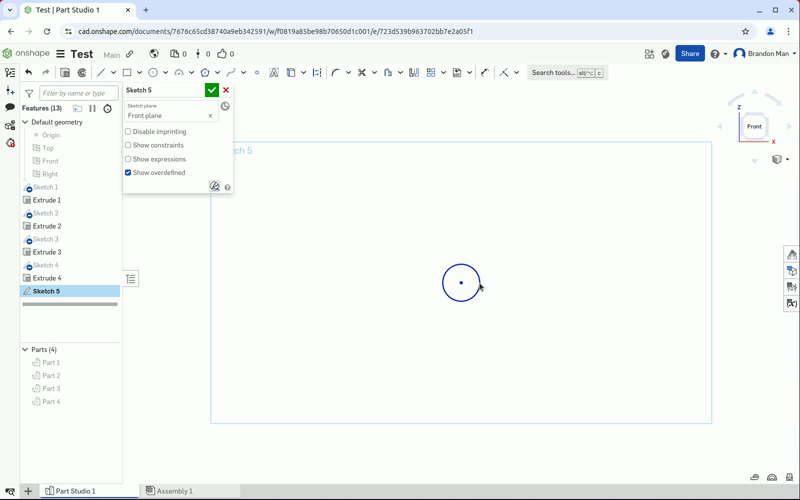
key_down(shift)
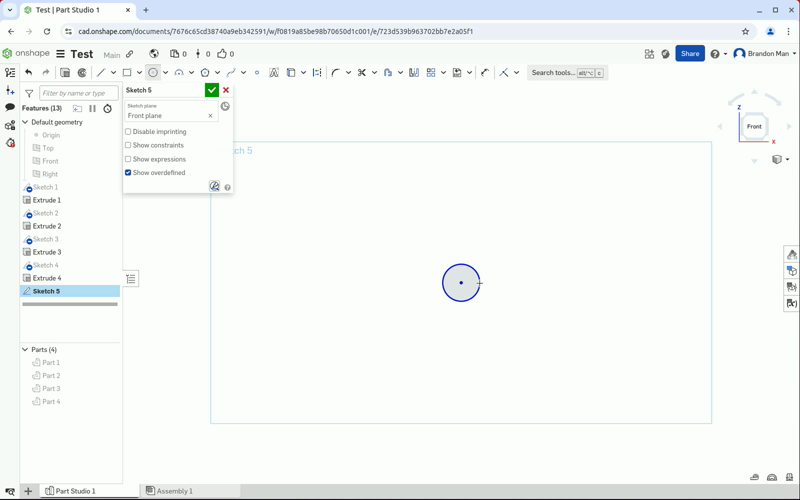
mouse_move(461, 282)
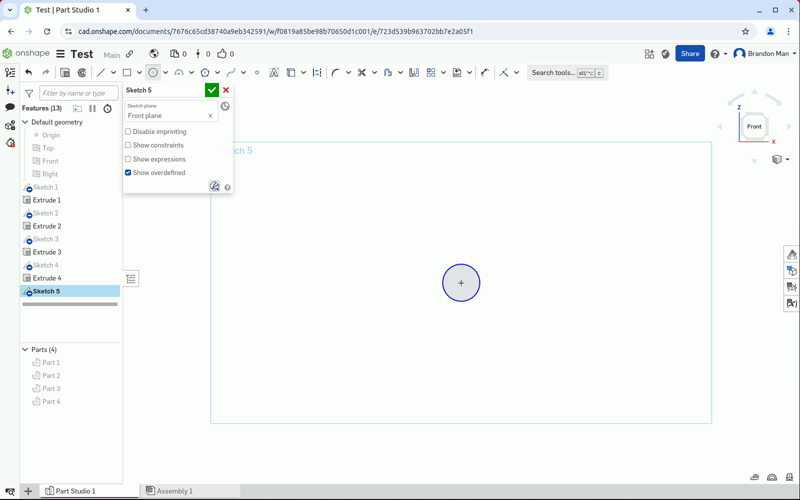
click(461, 282)
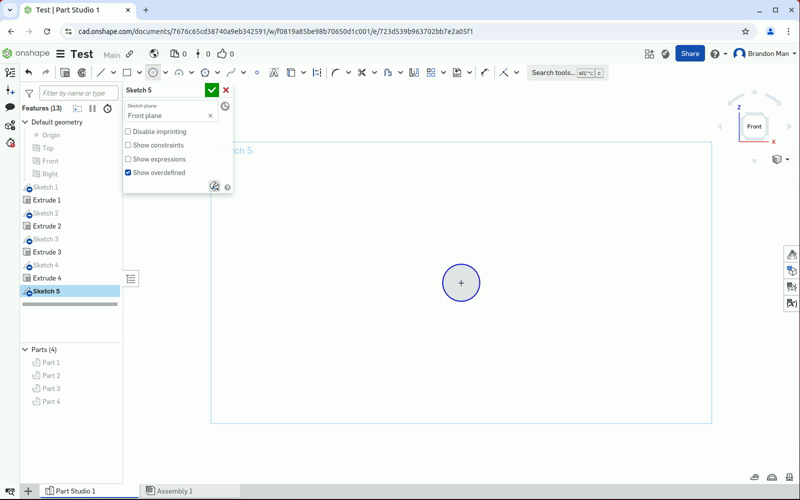
key_up(shift)
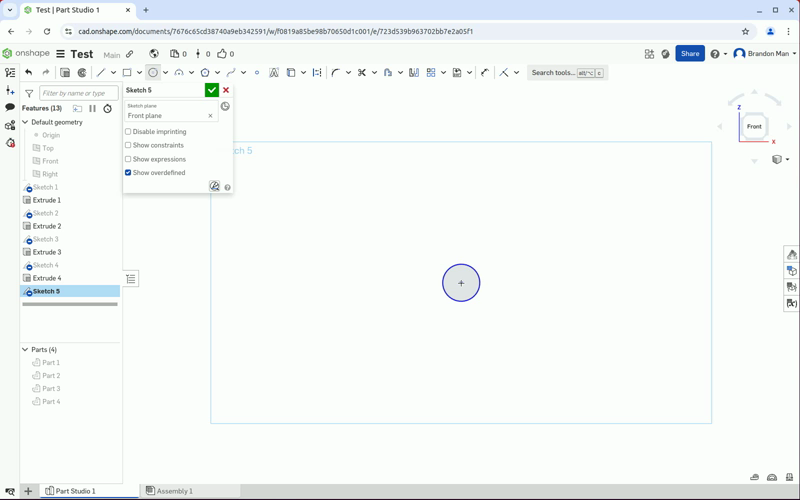
mouse_move(469, 282)
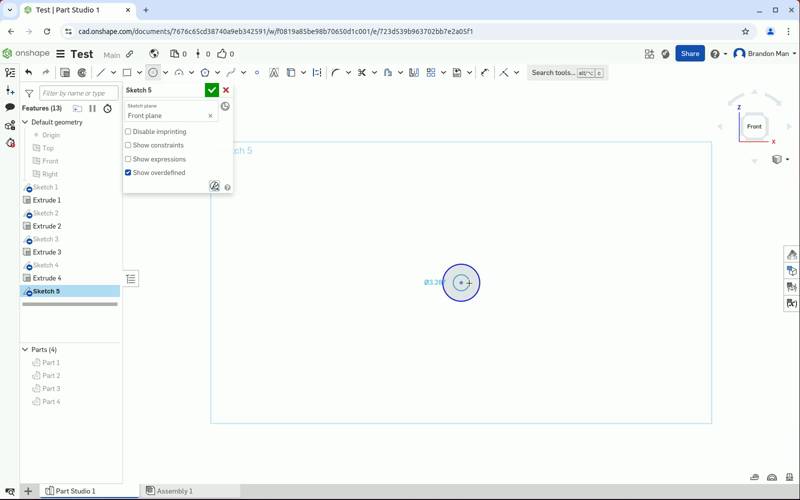
click(469, 282)
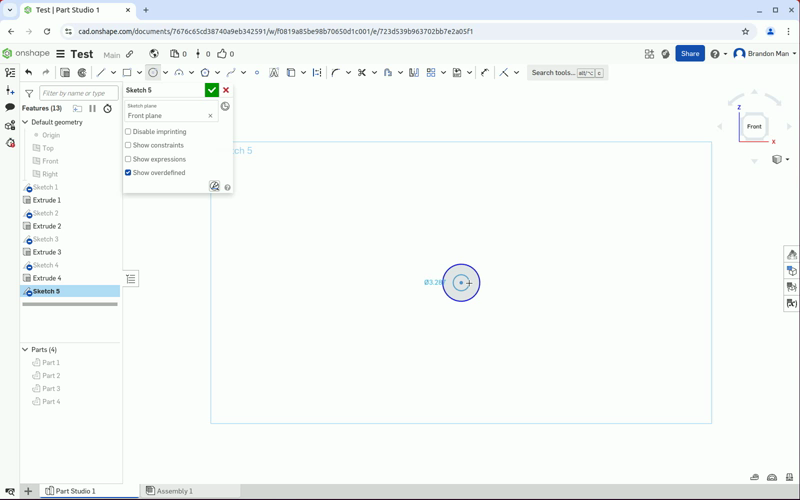
key(esc)
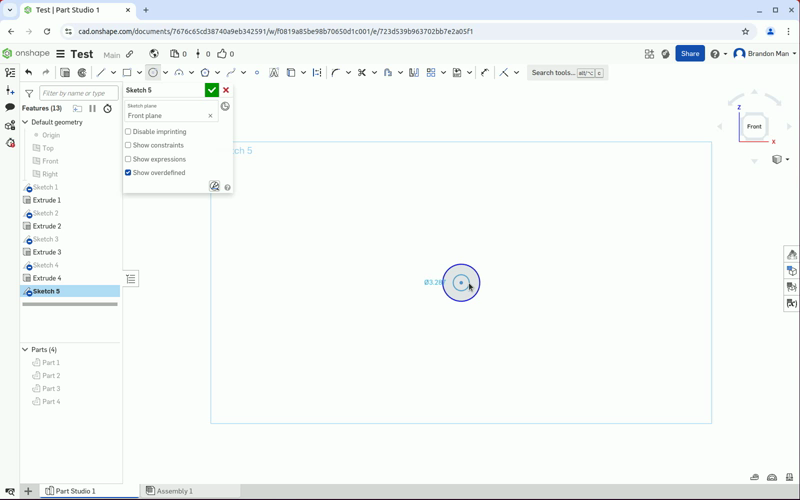
mouse_move(468, 269)
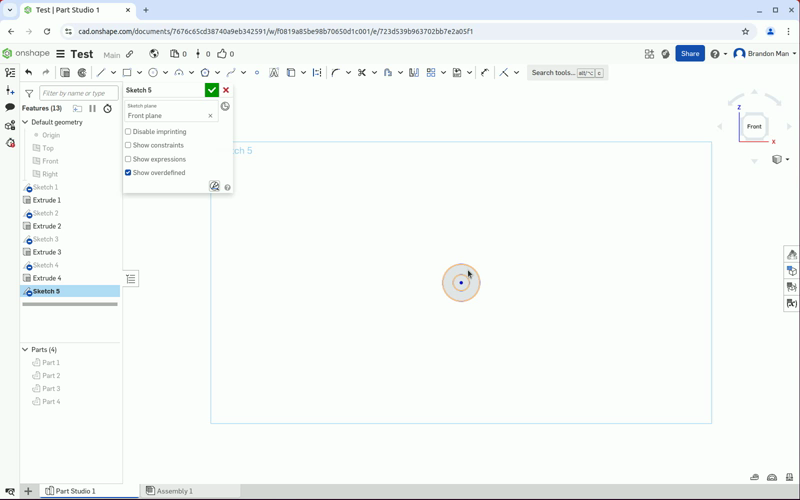
scroll(6)
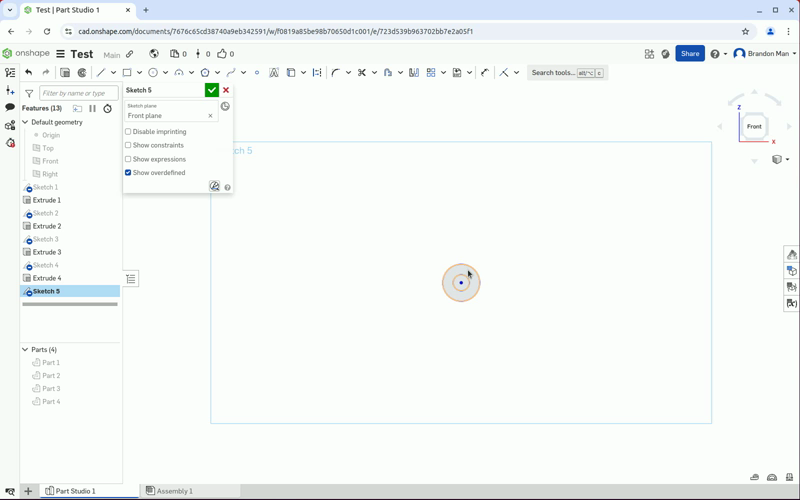
scroll(6)
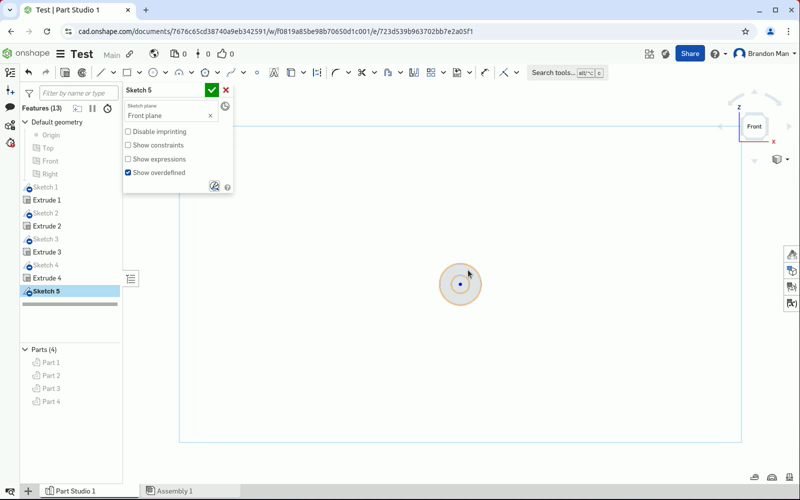
scroll(6)
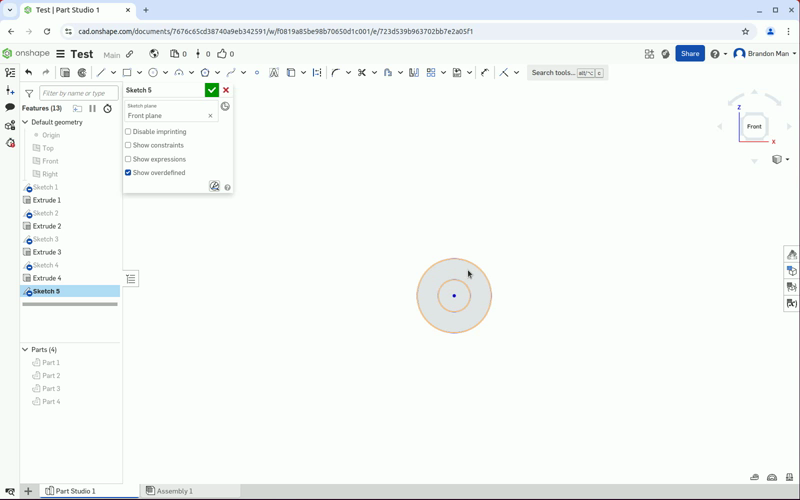
scroll(6)
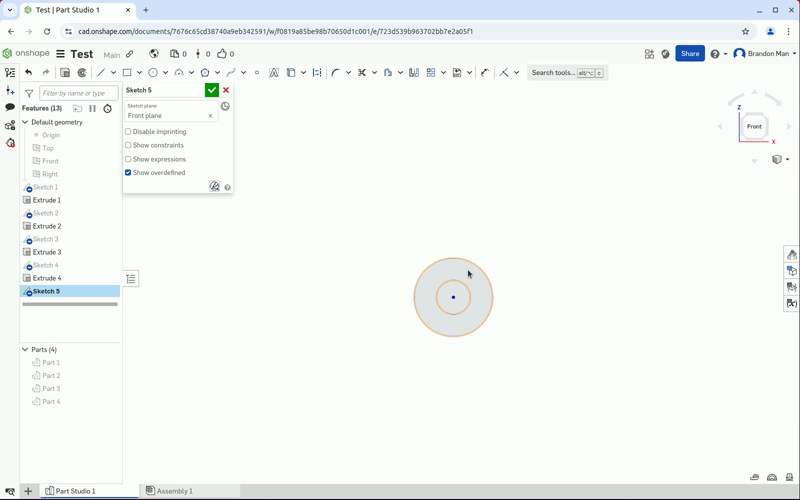
scroll(6)
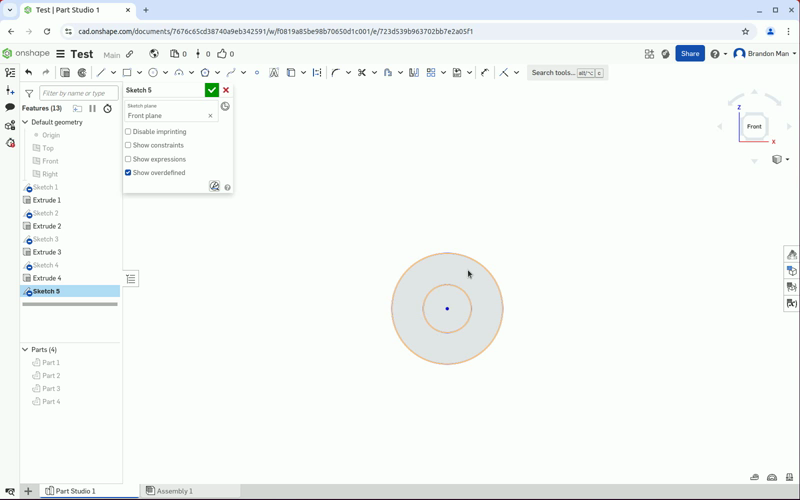
scroll(6)
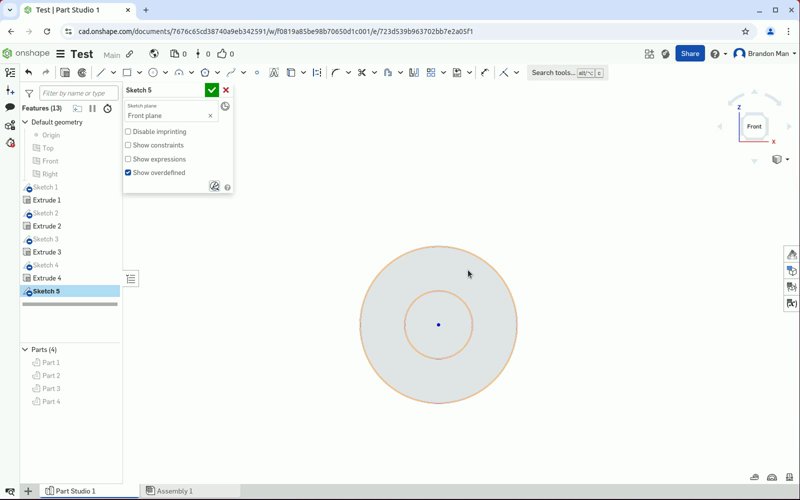
scroll(6)
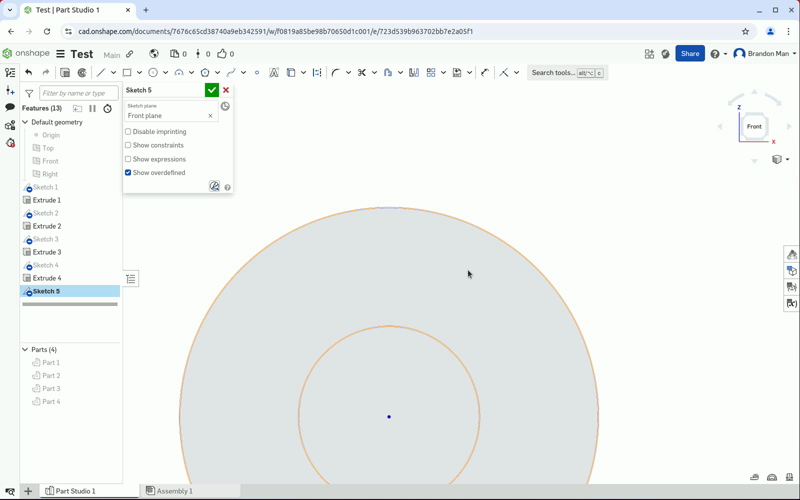
click(468, 269)
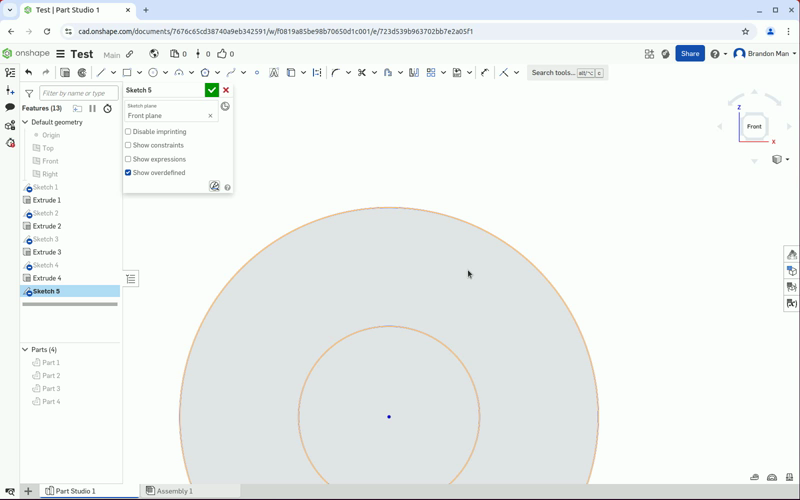
scroll(-6)
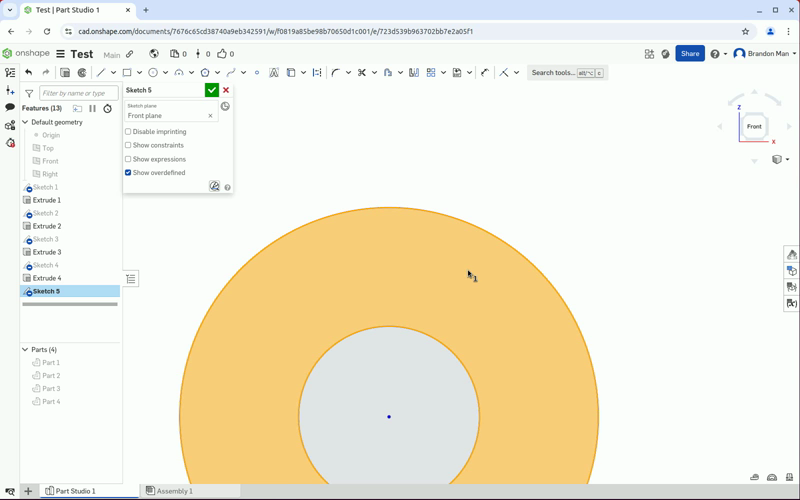
scroll(-6)
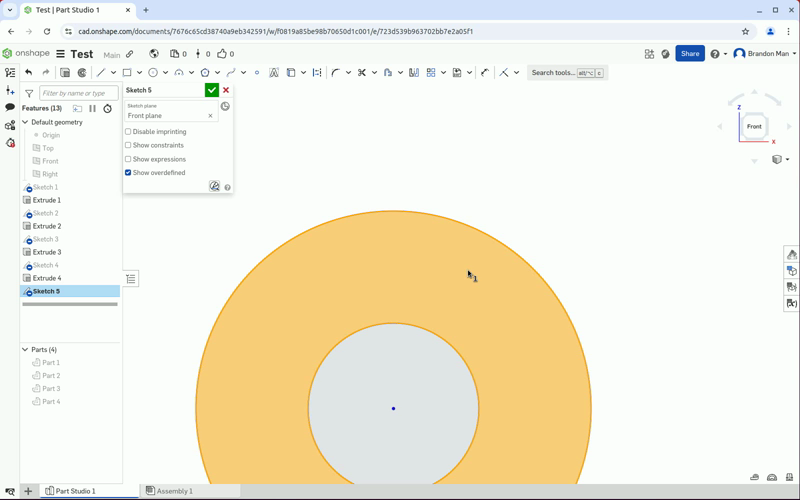
scroll(-6)
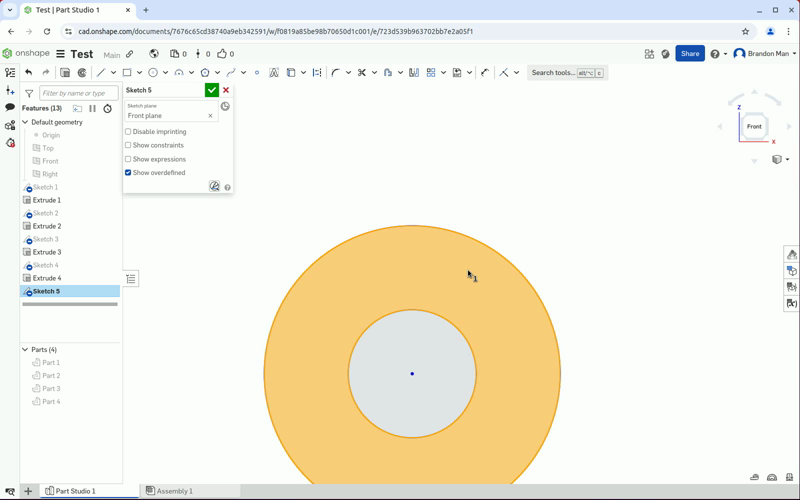
scroll(-6)
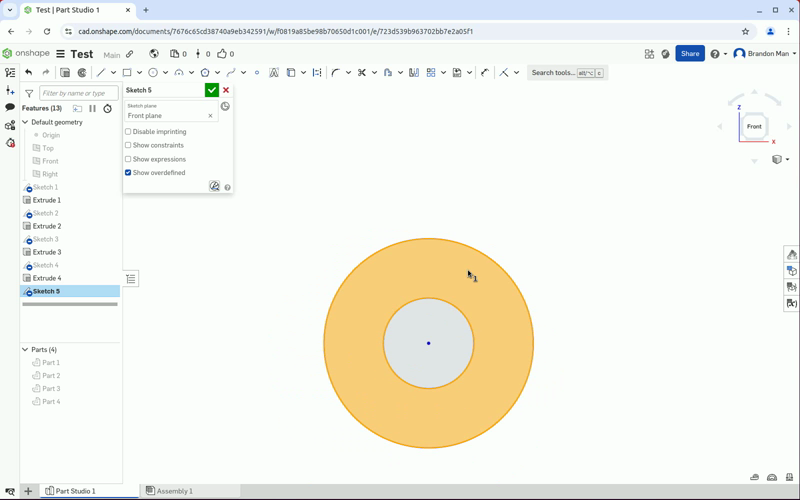
scroll(-6)
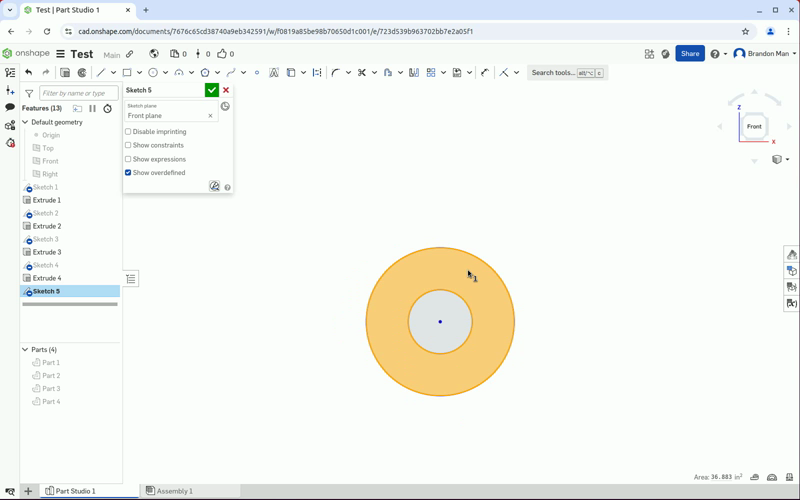
scroll(-6)
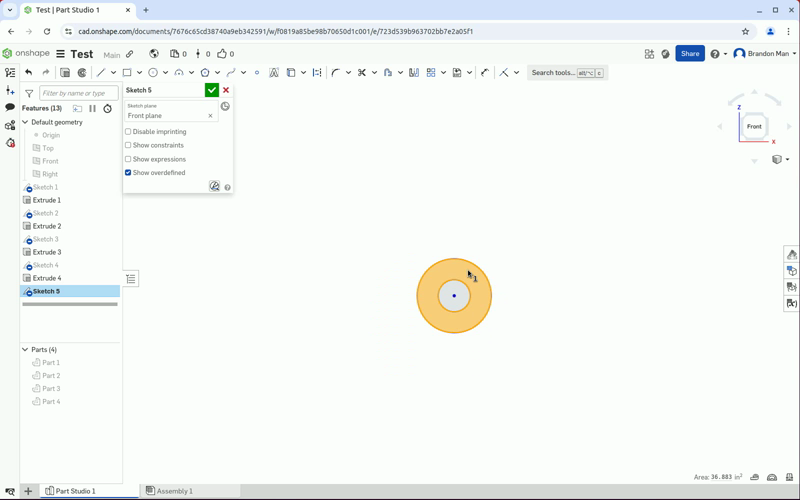
scroll(-6)
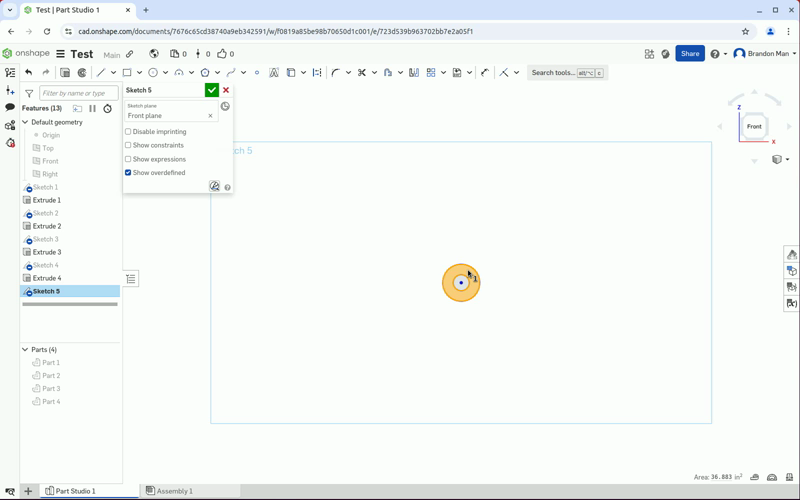
mouse_move(73, 352)
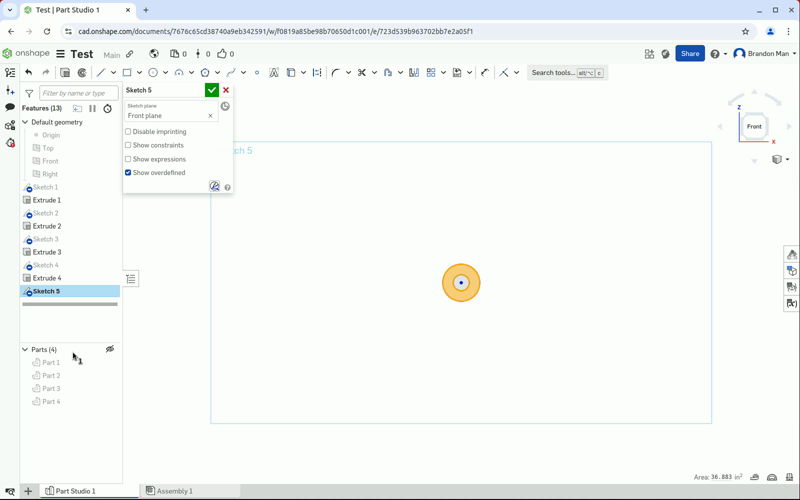
key(shift+y)
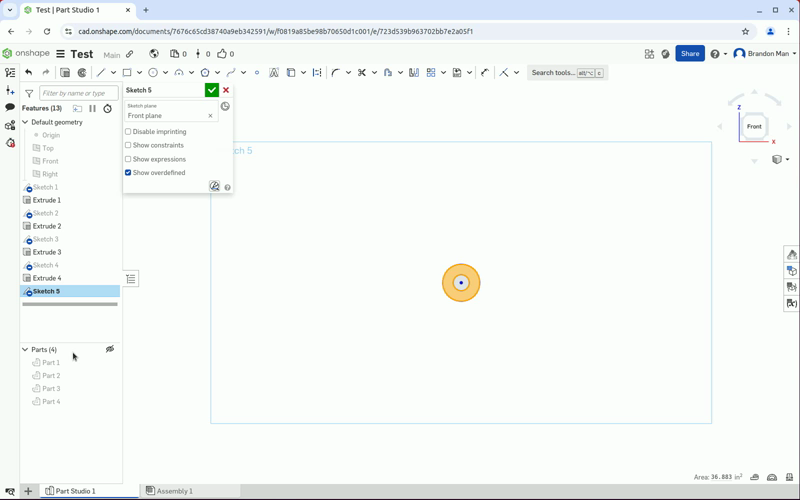
key(shift+e)
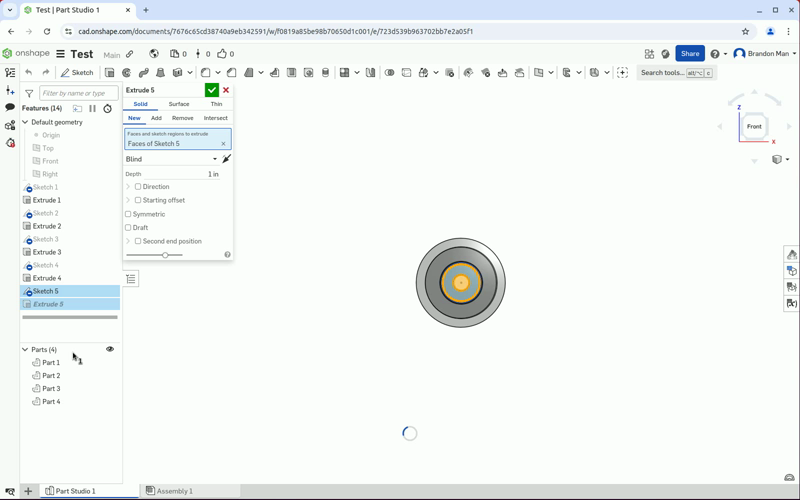
mouse_move(143, 106)
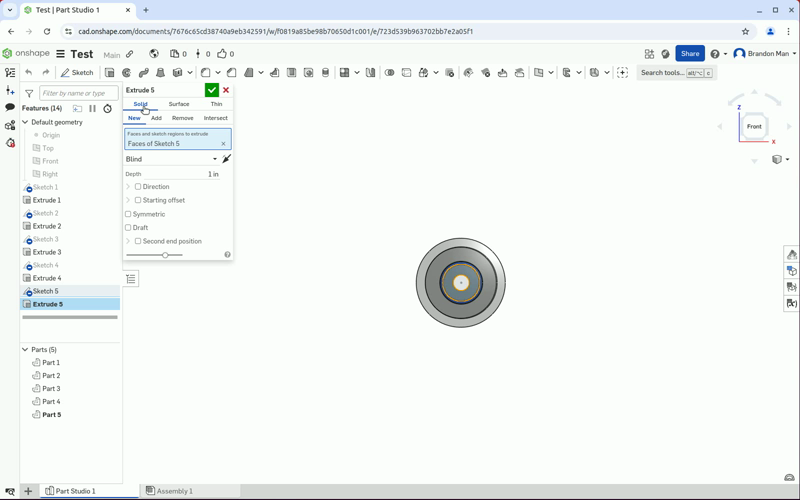
click(143, 106)
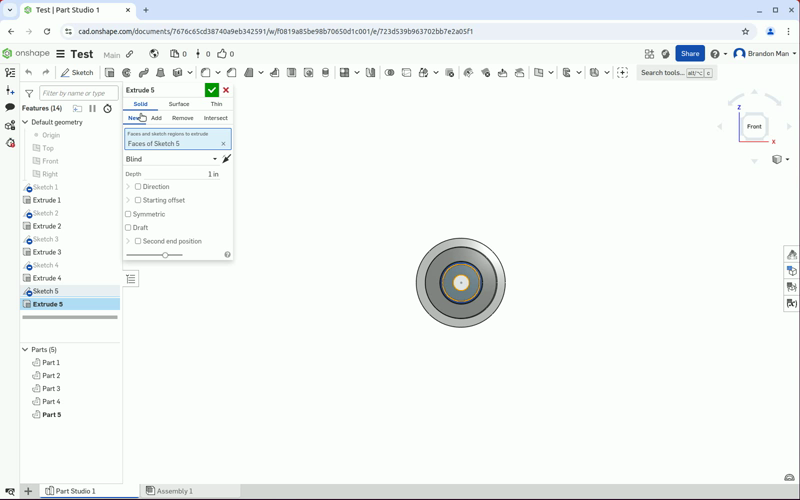
mouse_move(137, 120)
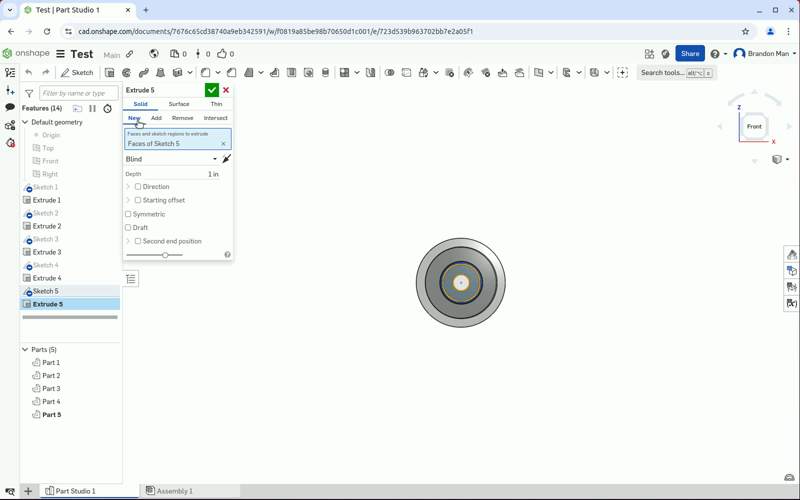
click(137, 120)
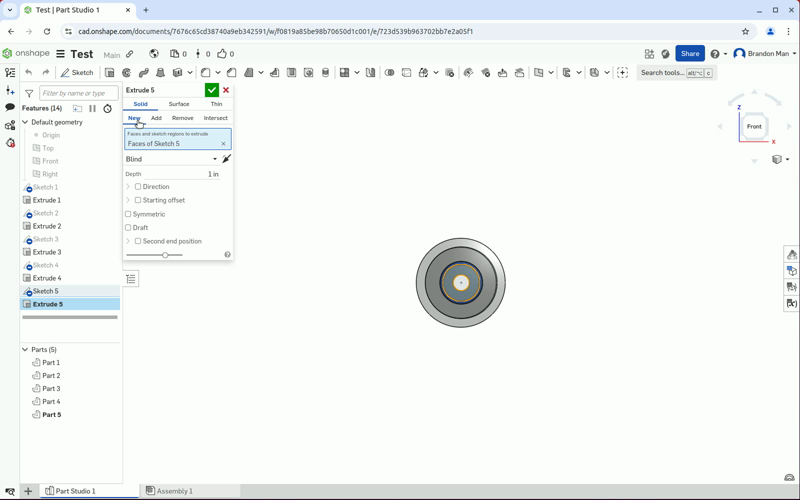
key(tab, 4)
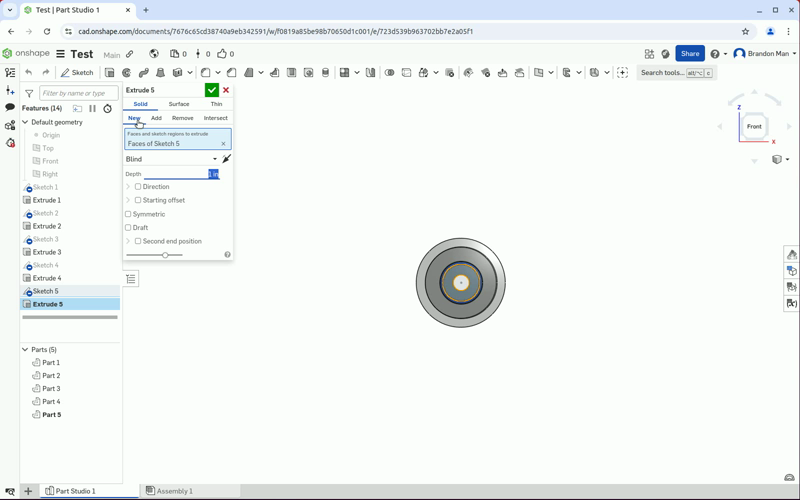
text(2.889)
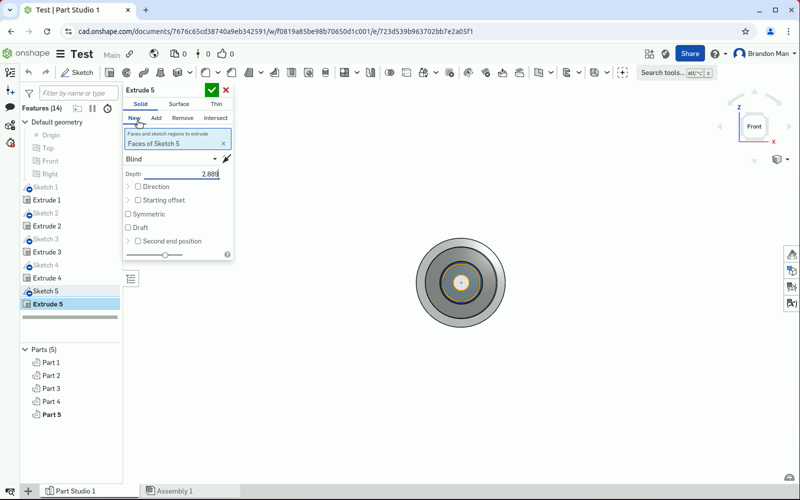
key(enter)
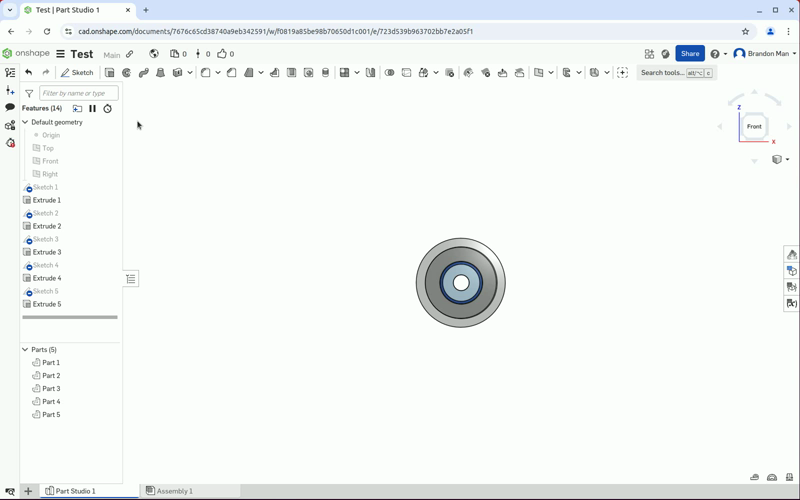
key(shift+h)
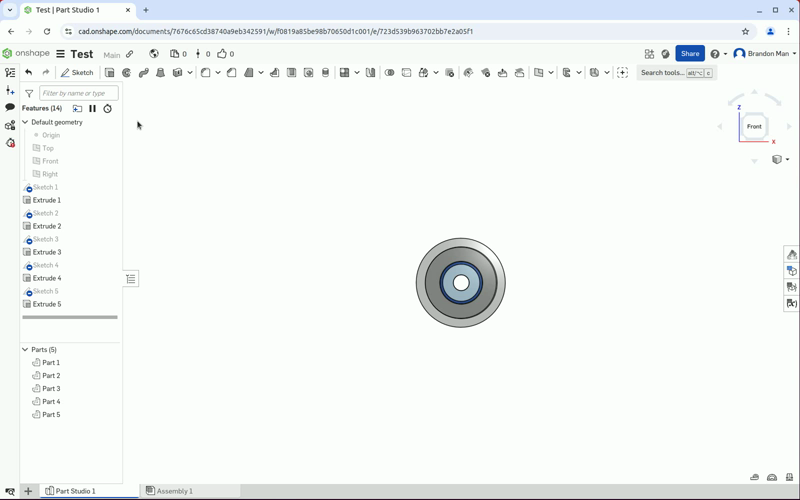
key(shift+h)
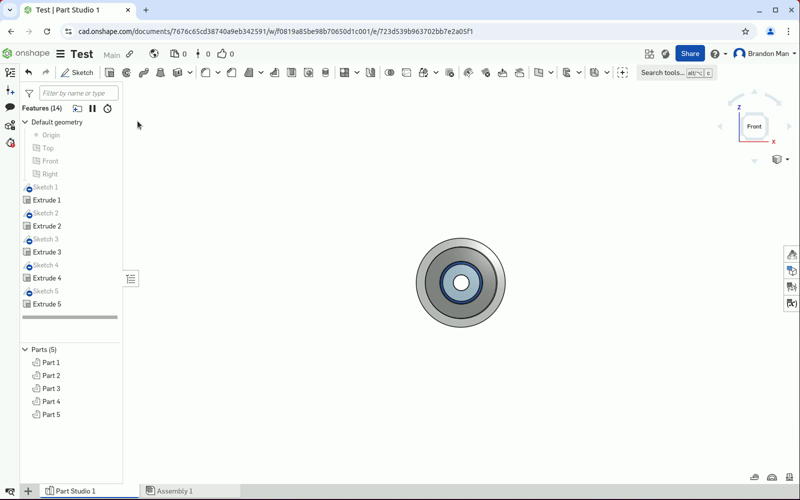
mouse_move(73, 189)
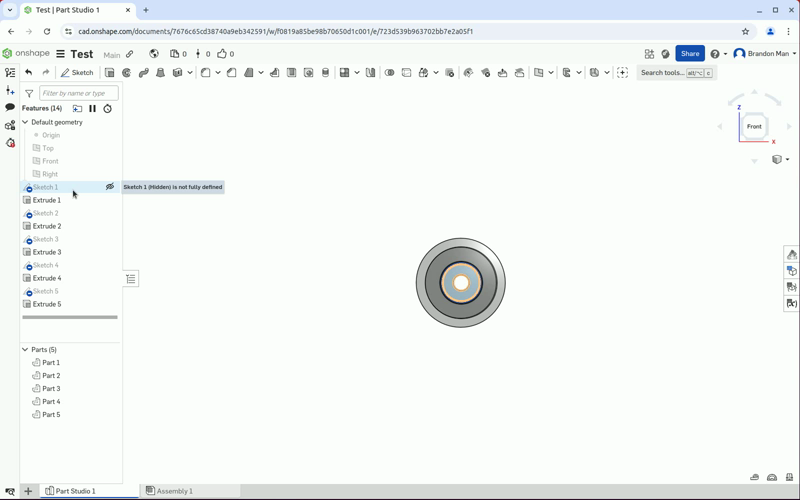
click(73, 189)
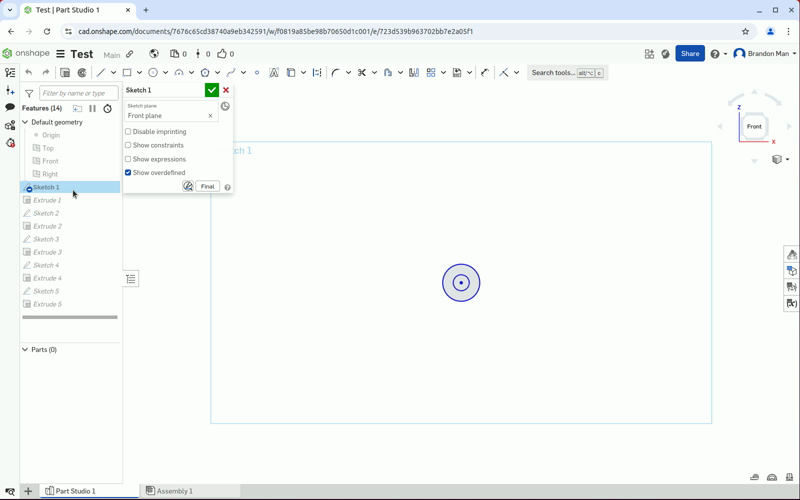
mouse_move(229, 92)
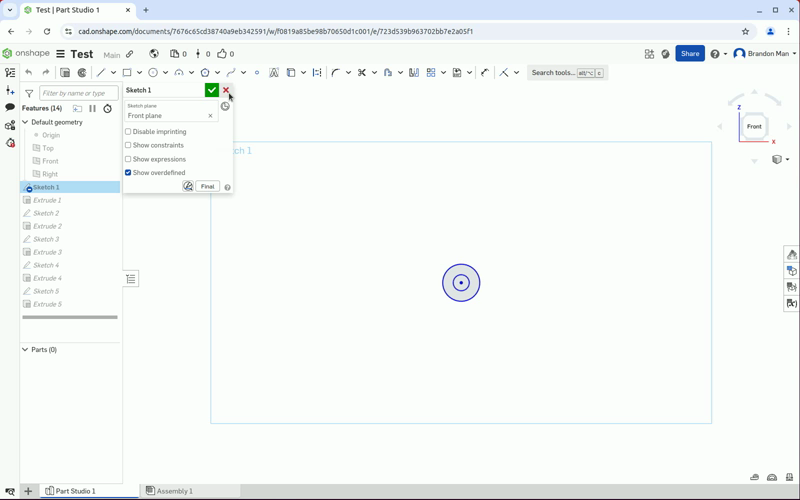
click(229, 92)
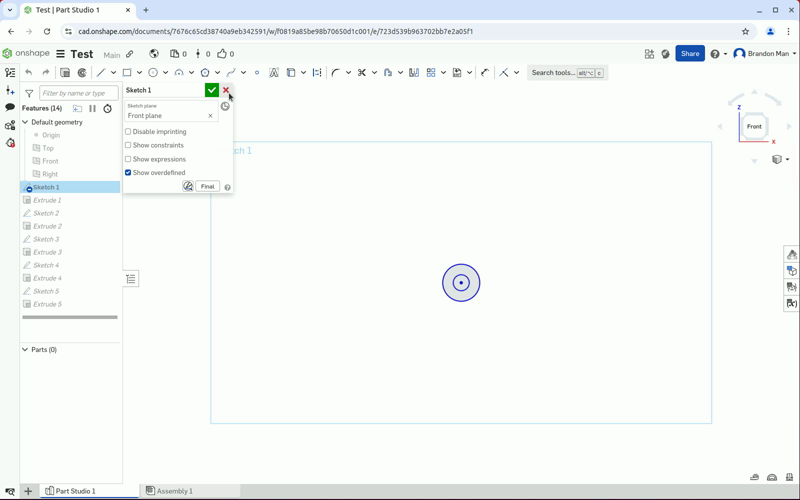
key(shift+s)
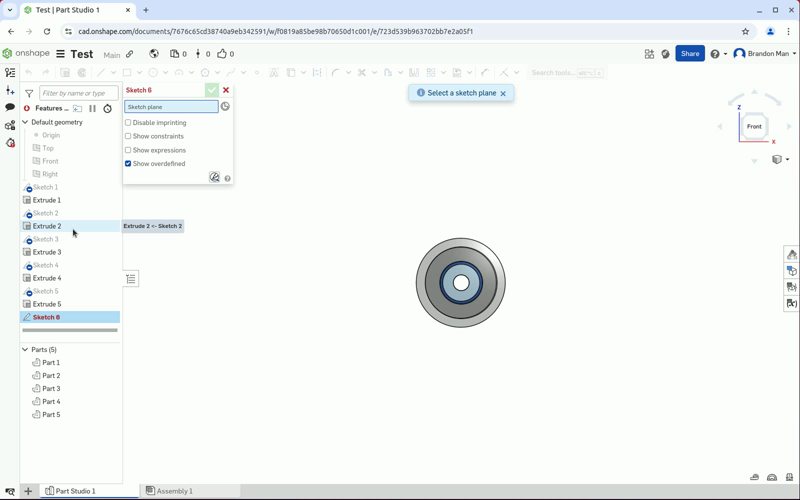
scroll(3)
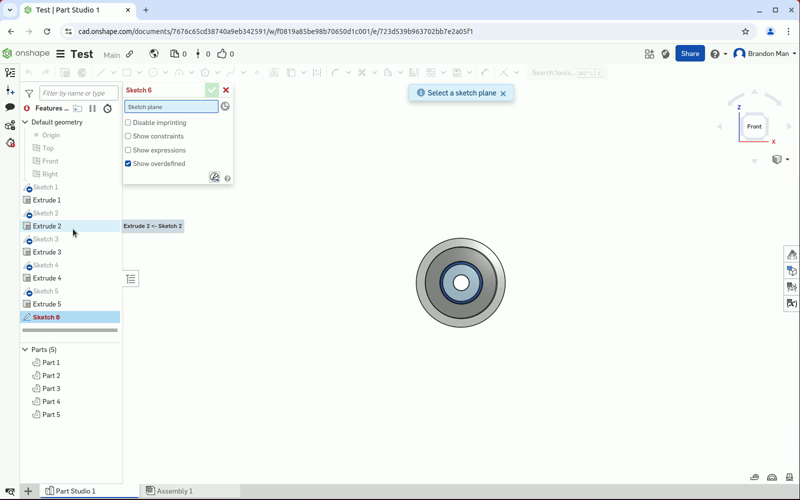
mouse_move(73, 163)
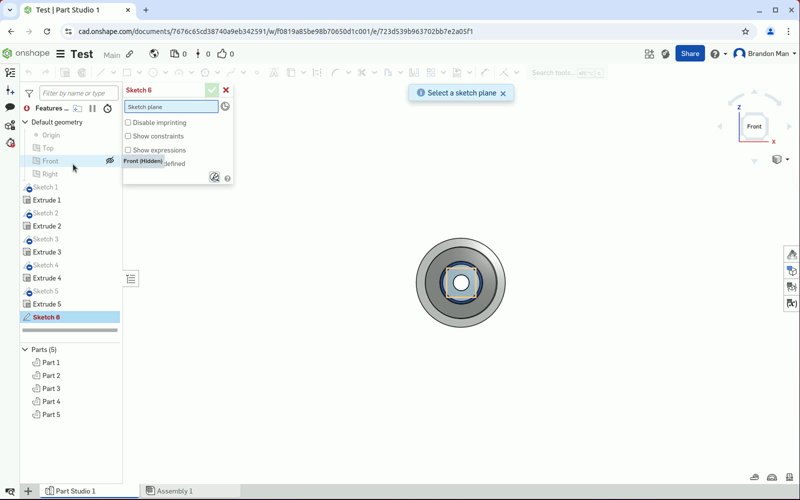
click(73, 163)
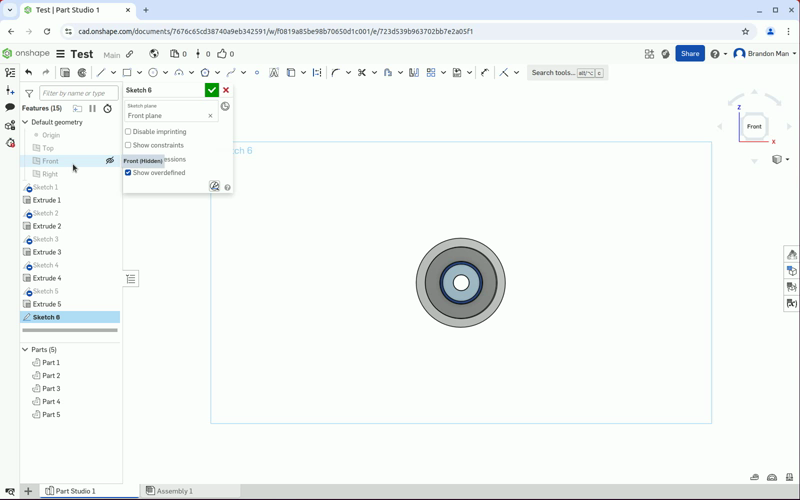
mouse_move(73, 352)
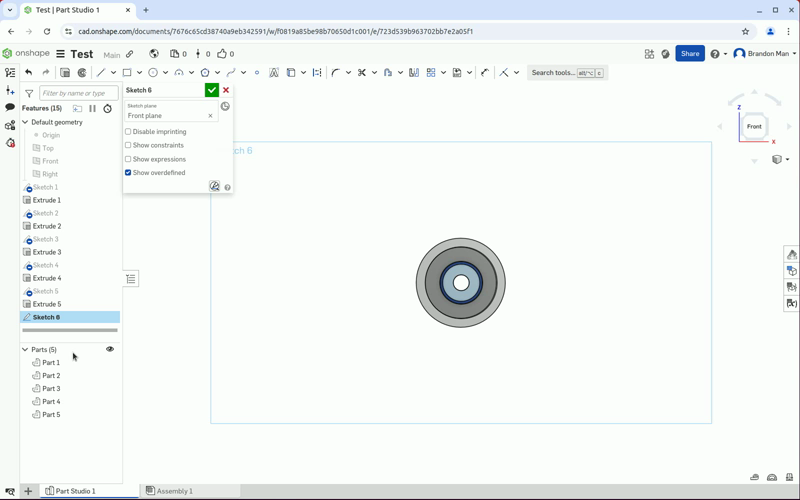
key(y)
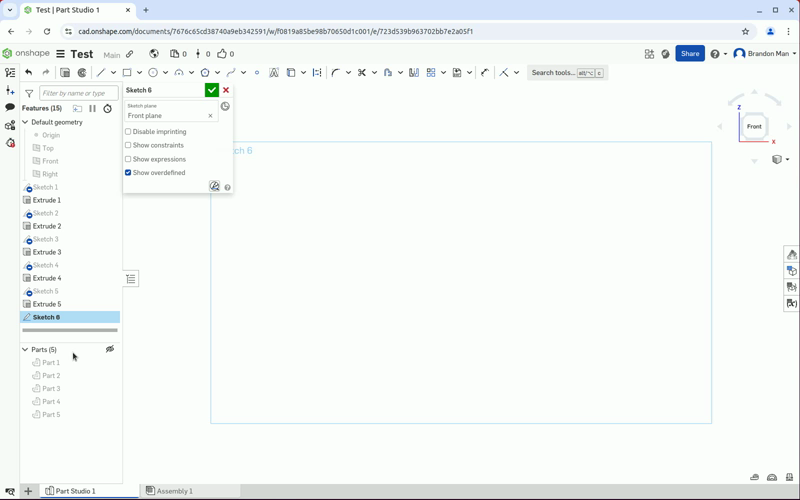
key(c)
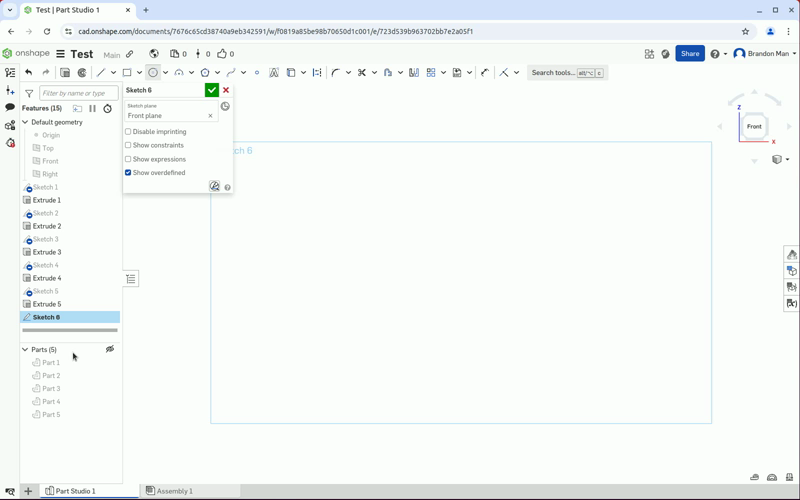
key_down(shift)
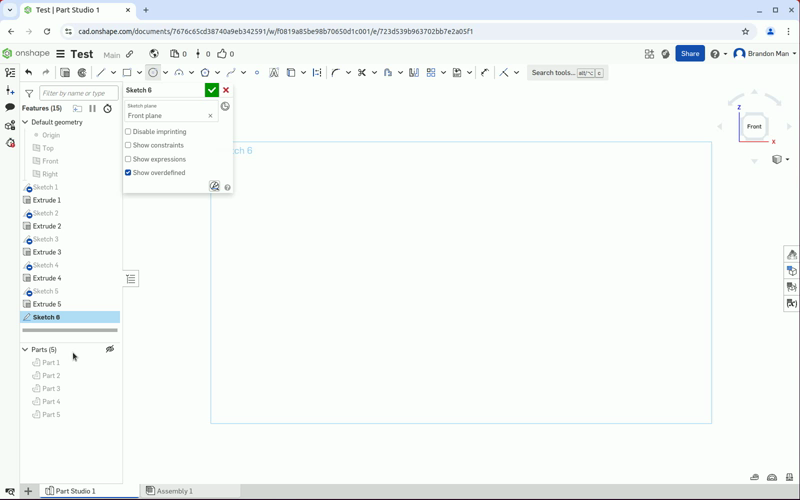
mouse_move(461, 282)
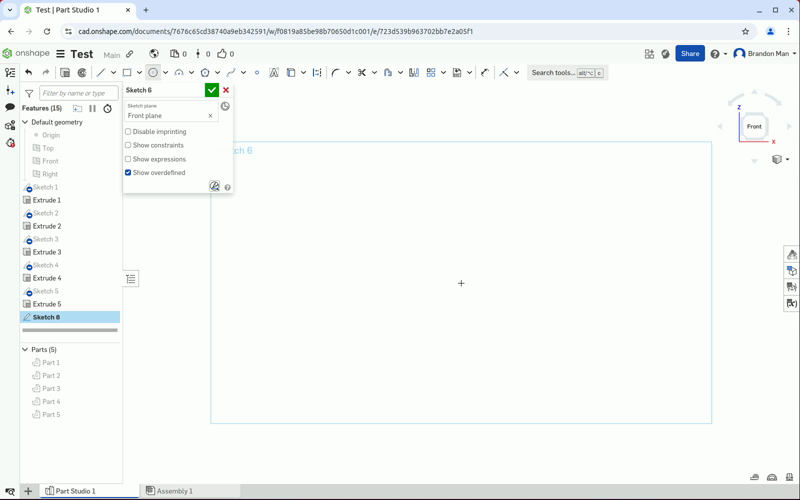
click(461, 282)
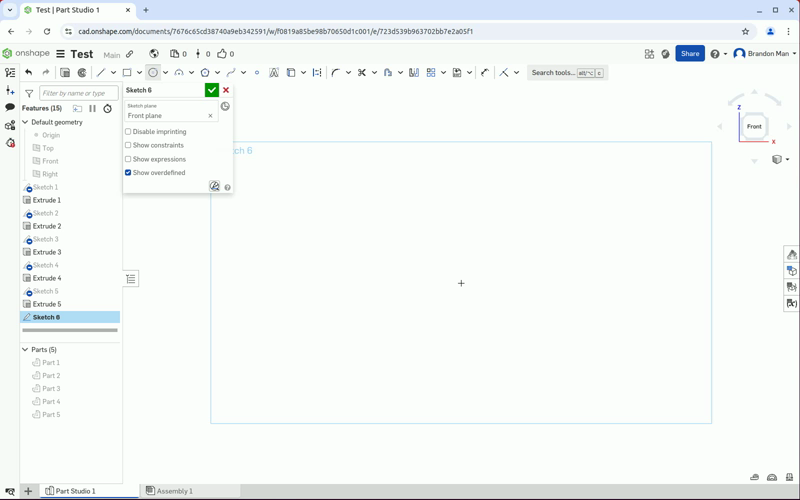
key_up(shift)
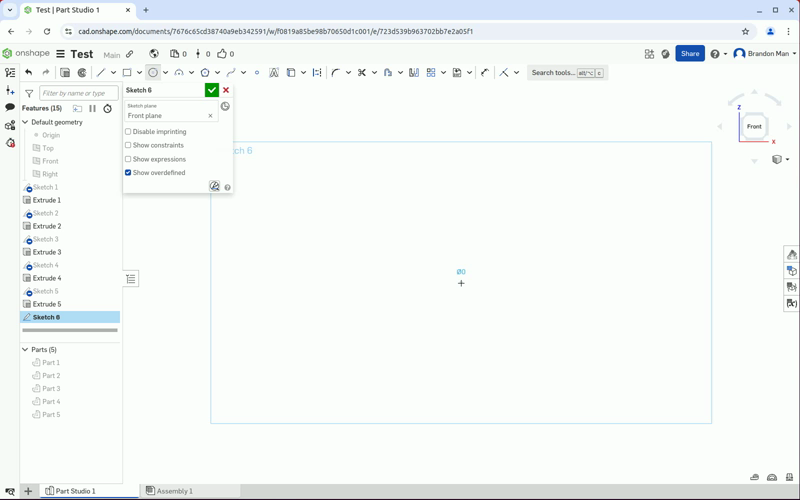
mouse_move(497, 282)
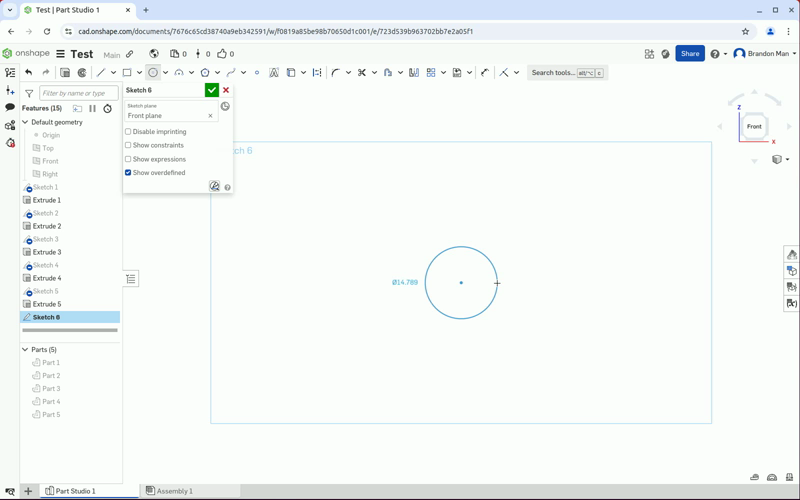
click(497, 282)
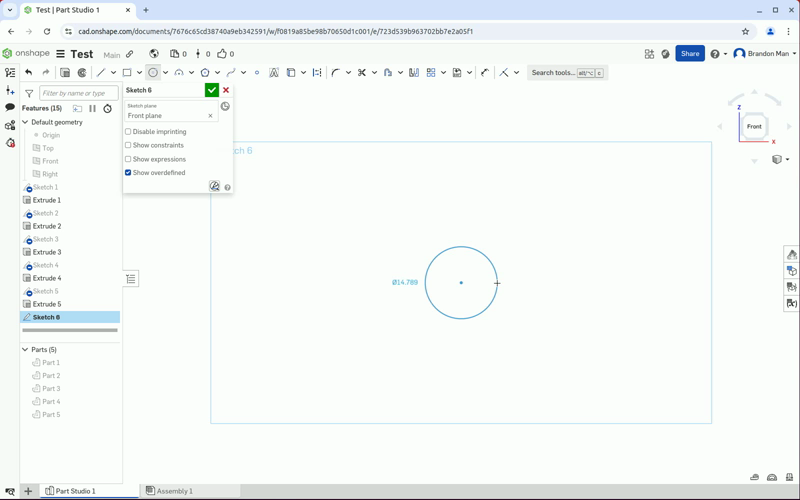
key(esc)
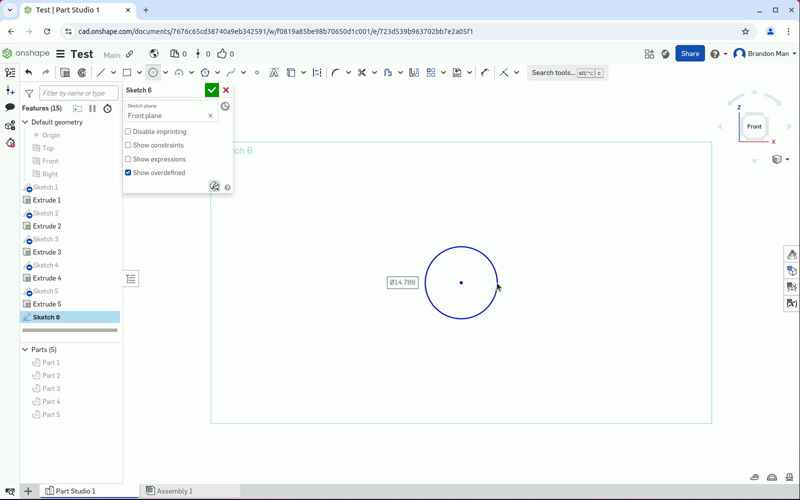
key(c)
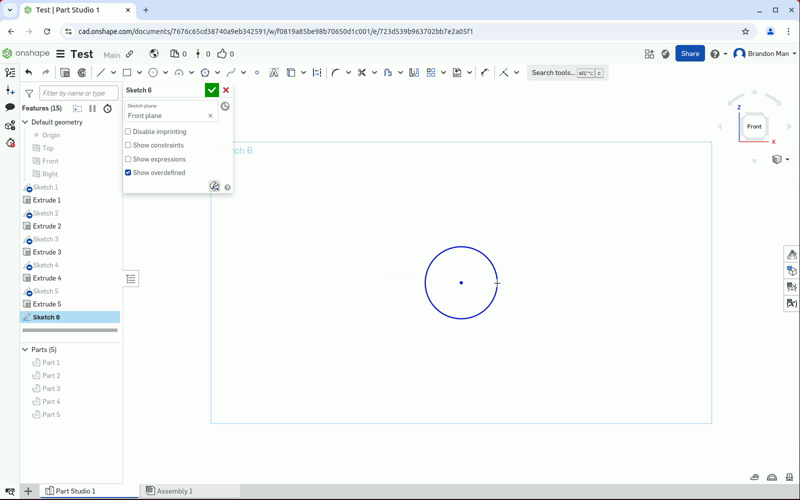
key_down(shift)
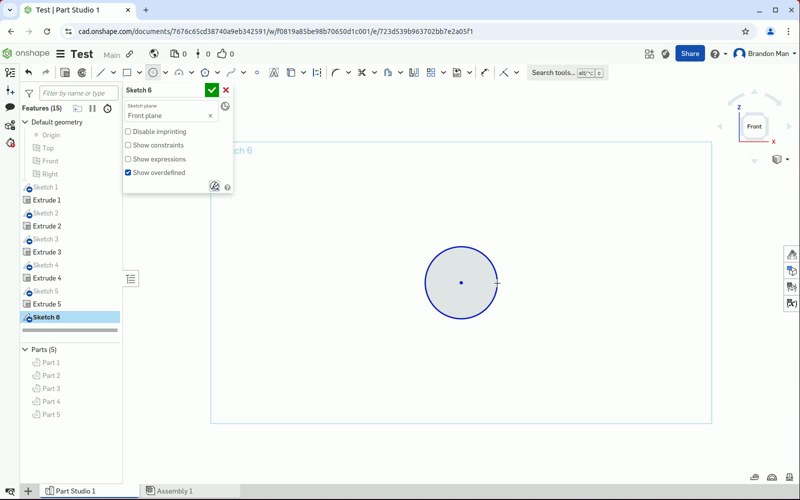
mouse_move(461, 282)
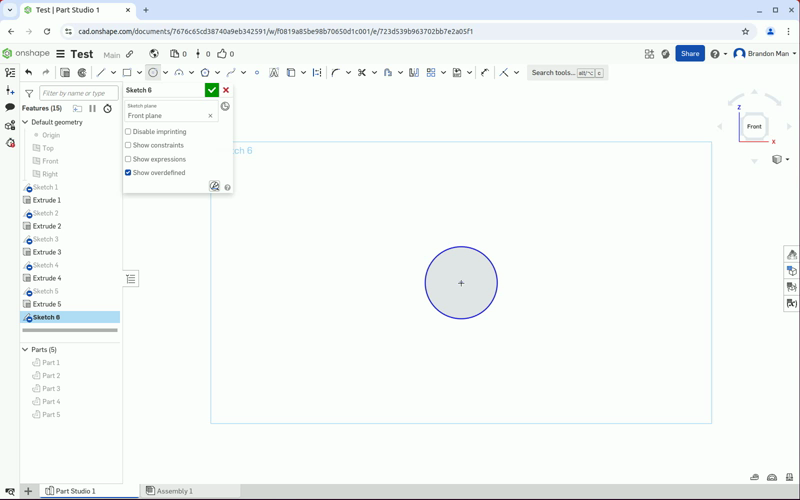
click(461, 282)
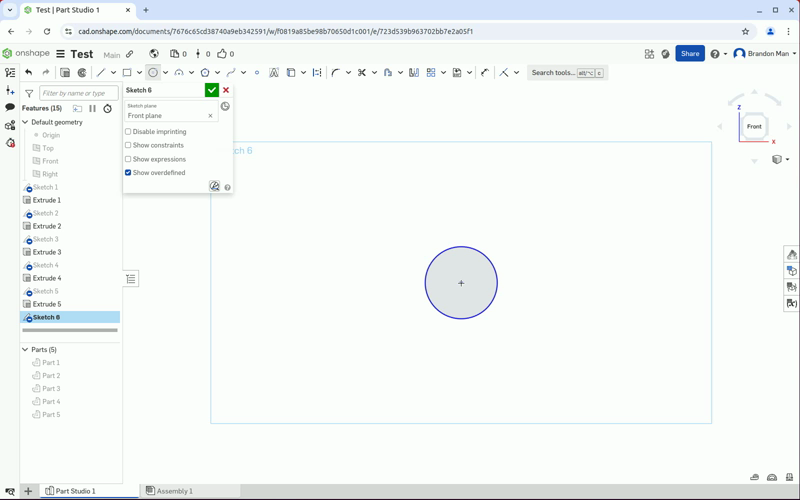
key_up(shift)
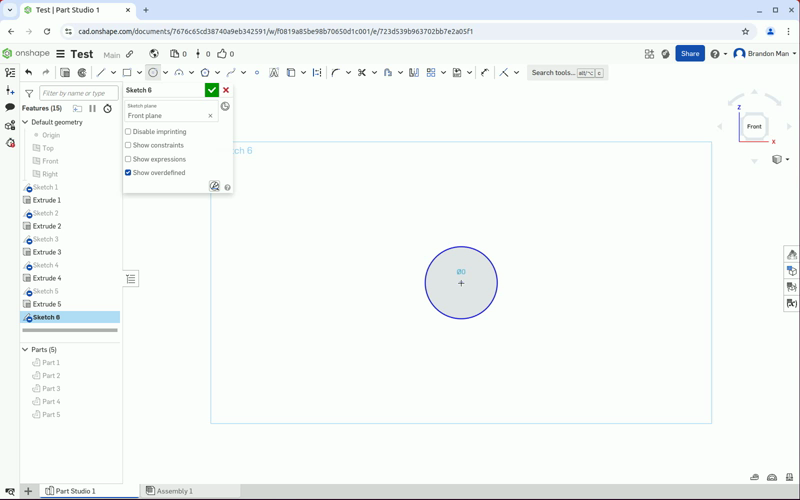
mouse_move(482, 282)
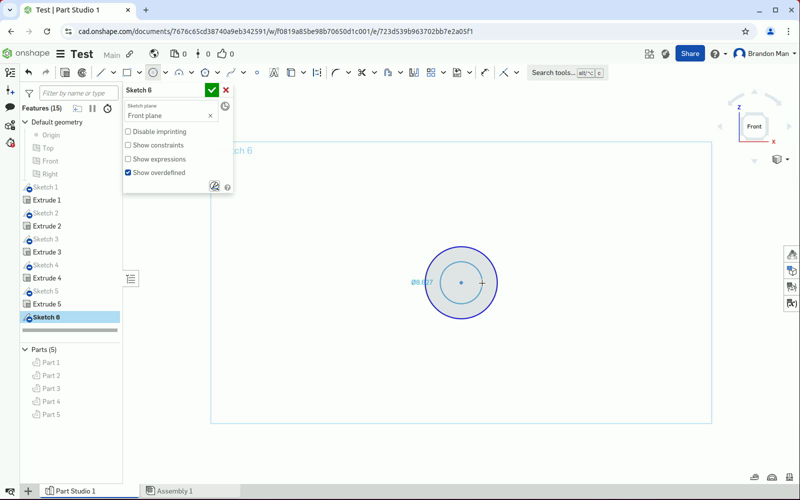
click(482, 282)
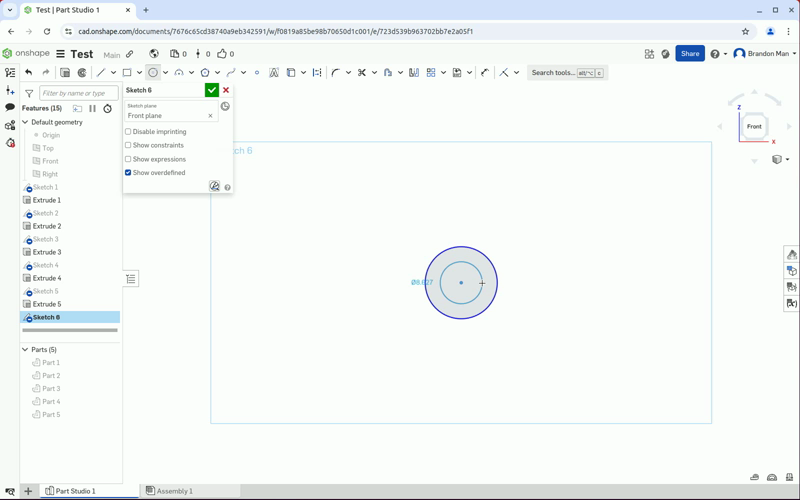
key(esc)
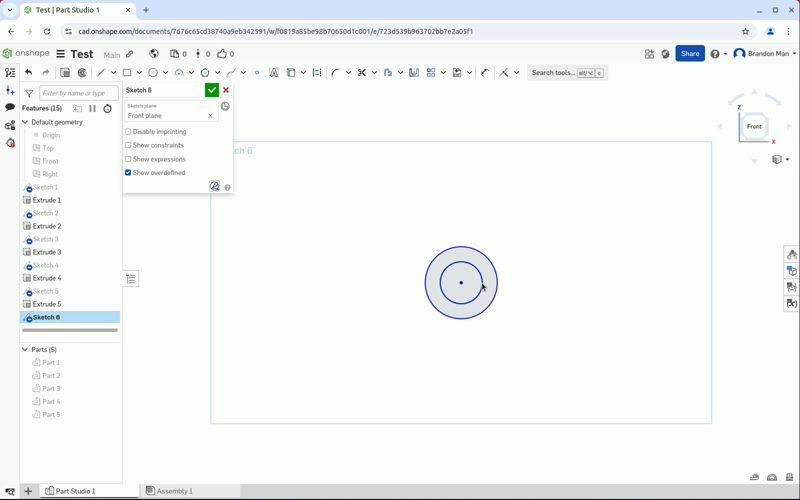
mouse_move(470, 313)
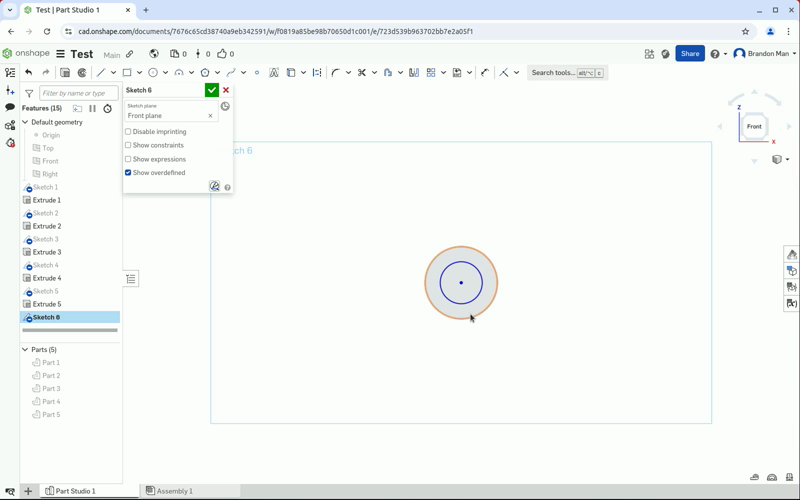
click(470, 313)
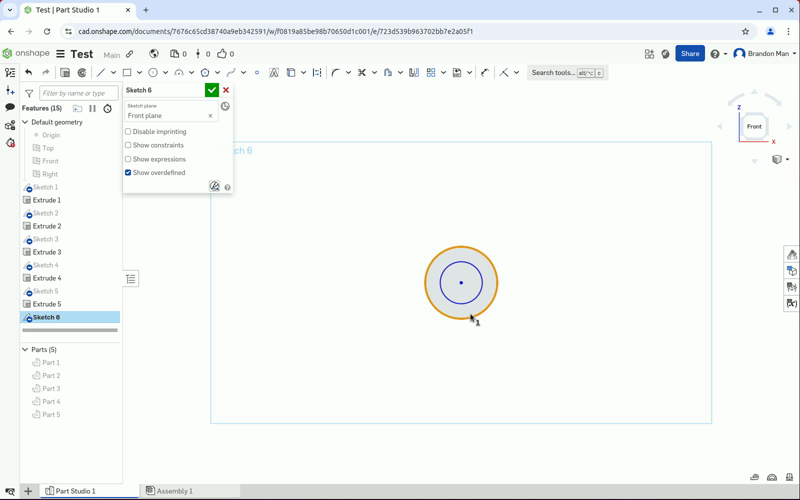
mouse_move(73, 352)
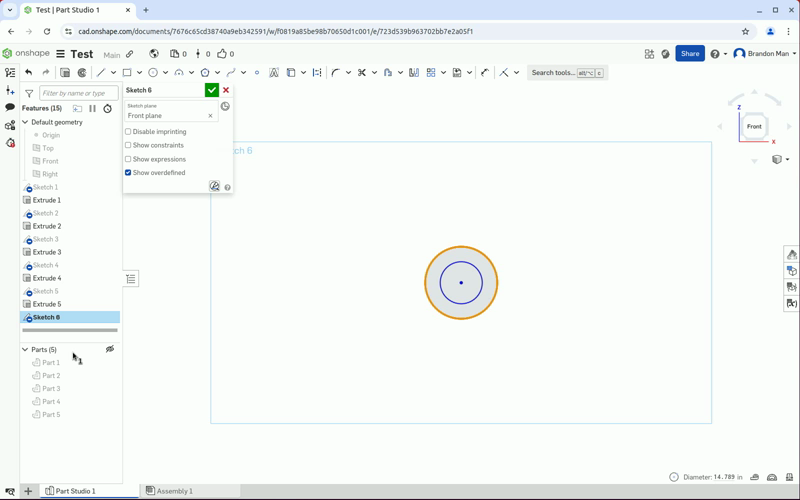
key(shift+y)
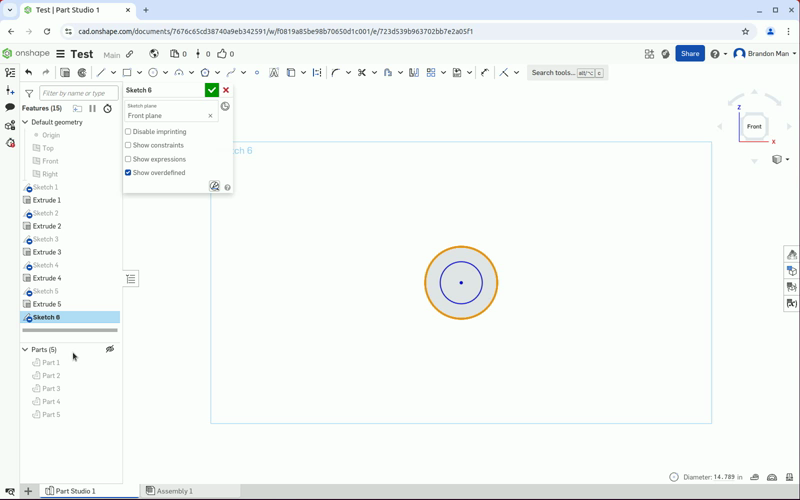
key(shift+e)
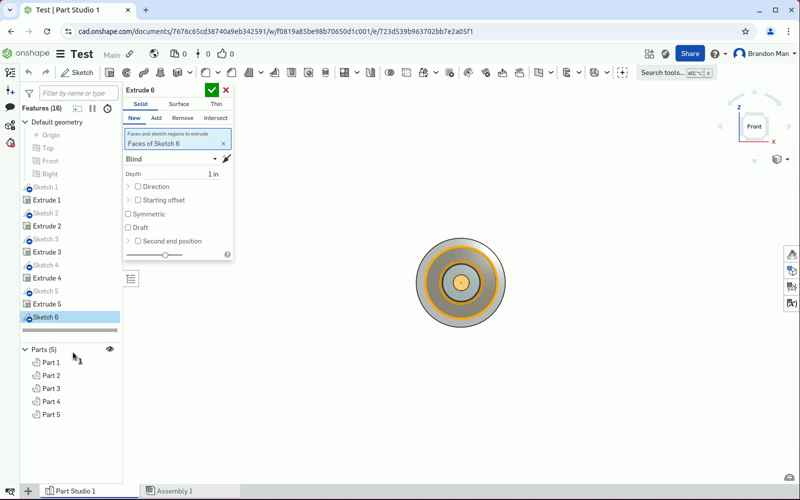
mouse_move(143, 106)
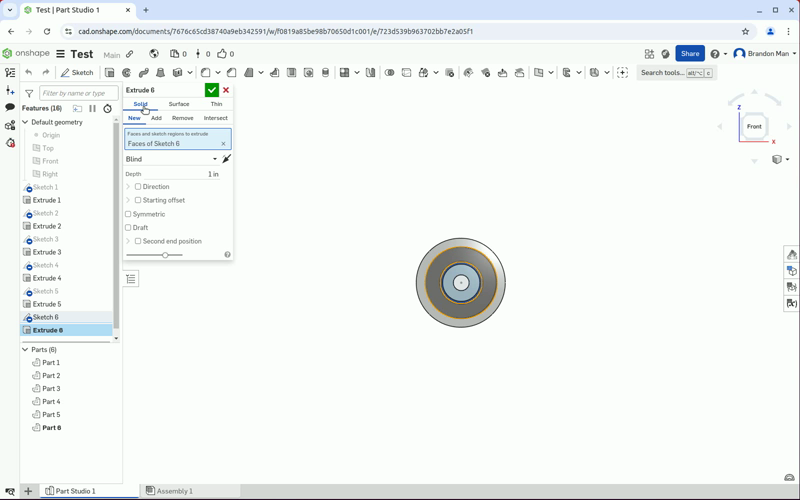
click(143, 106)
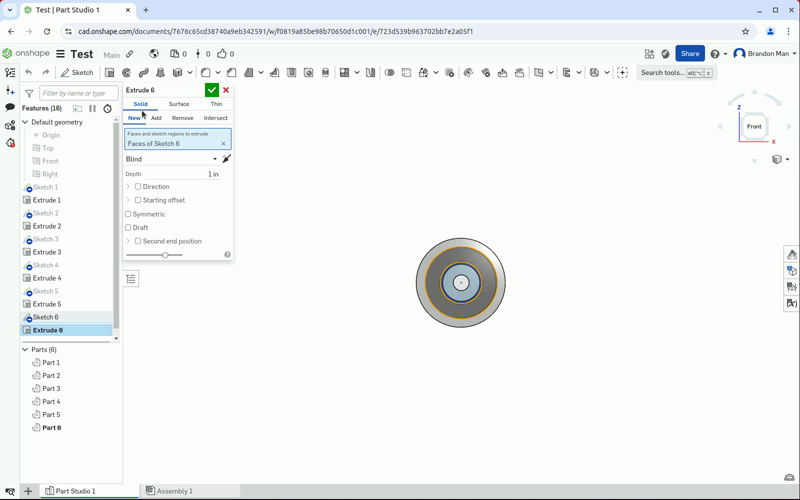
mouse_move(137, 120)
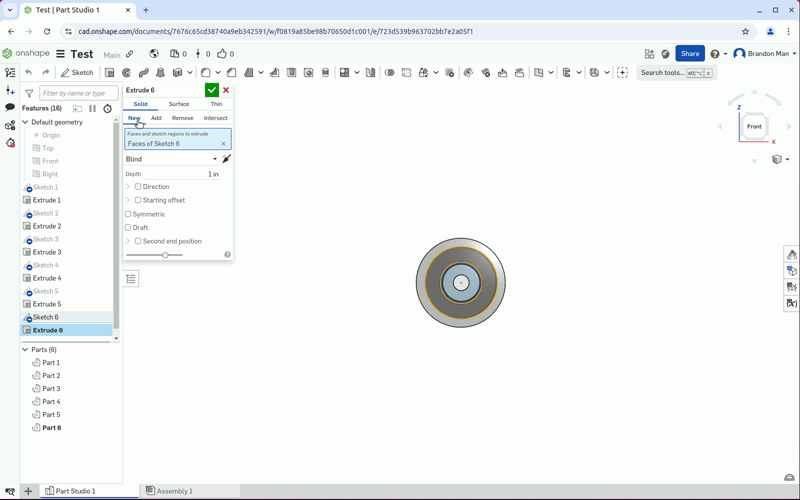
click(137, 120)
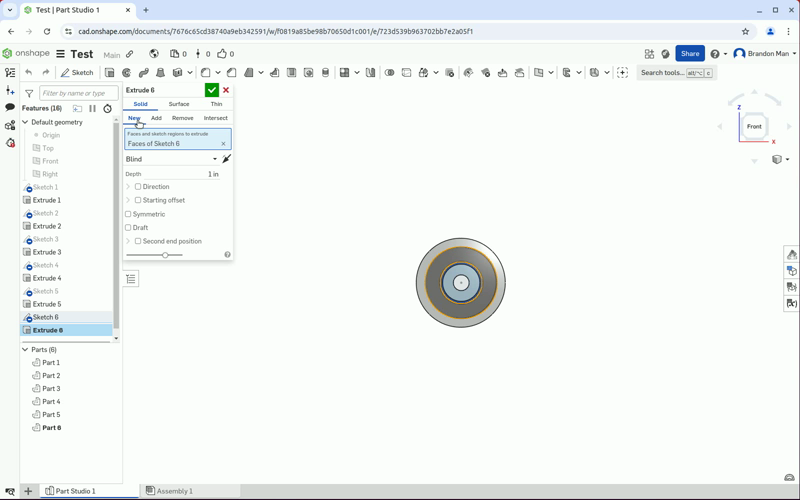
key(tab, 4)
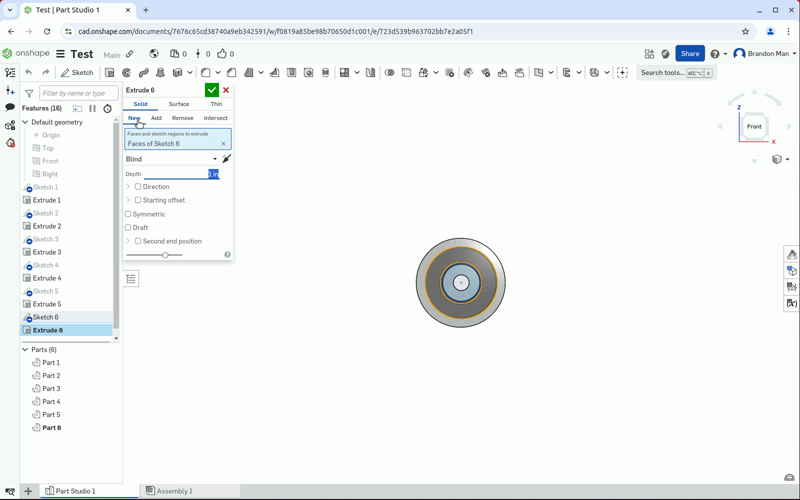
text(23.108)
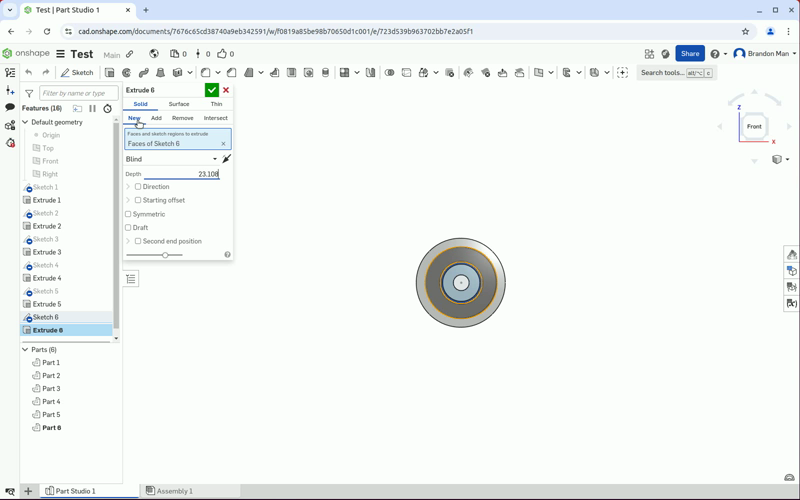
key(enter)
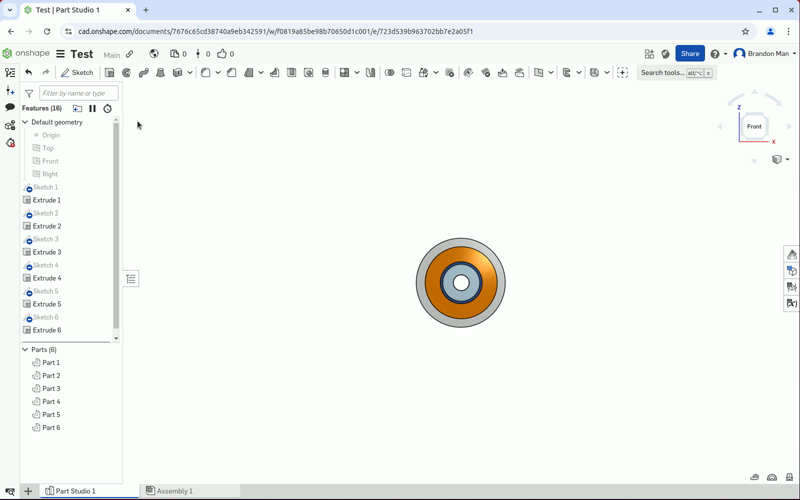
key(shift+h)
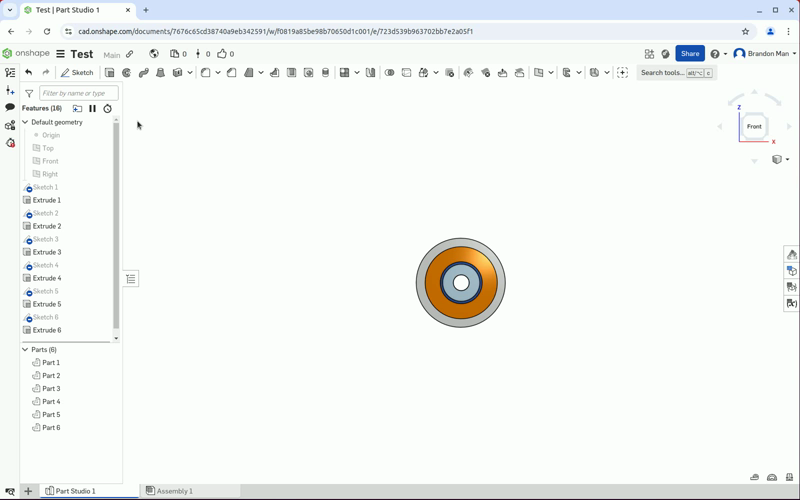
key(shift+h)
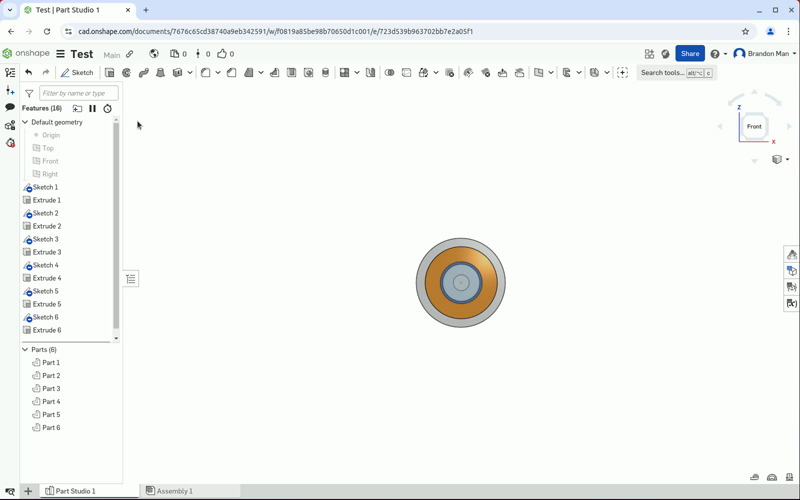
key(shift+7)
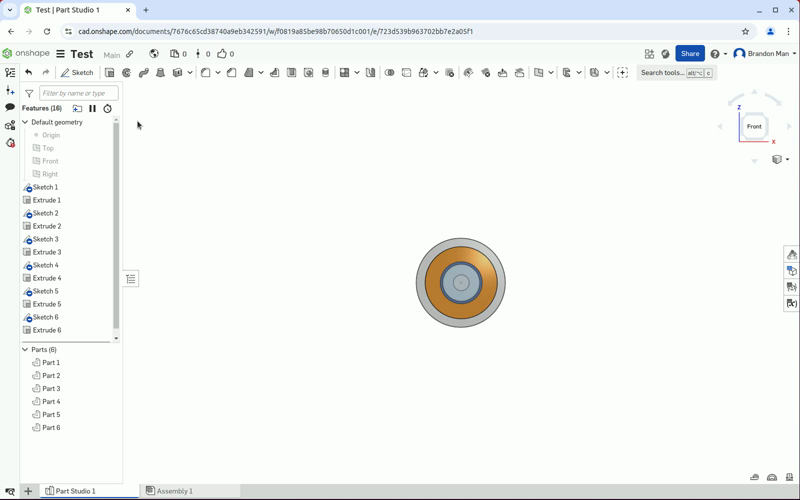
key(left, 2)
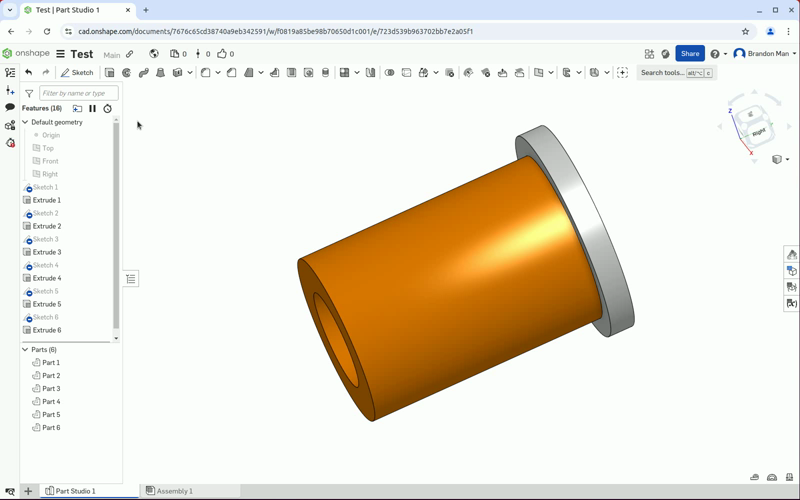
key(down, 2)
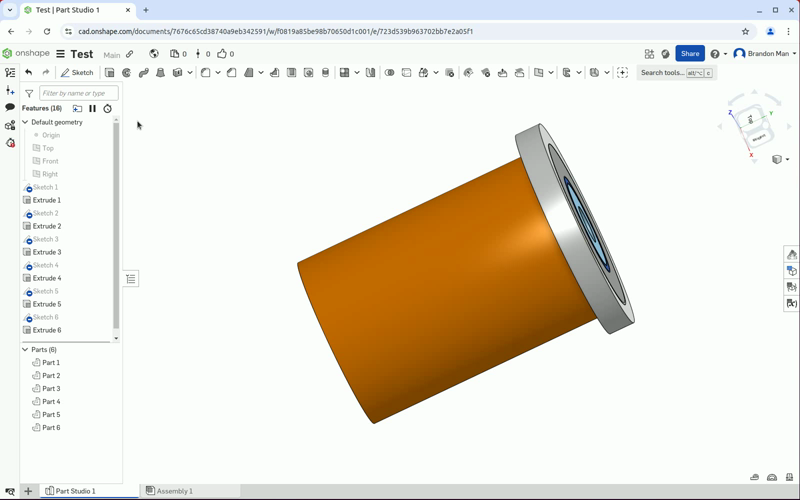
key(up, 2)
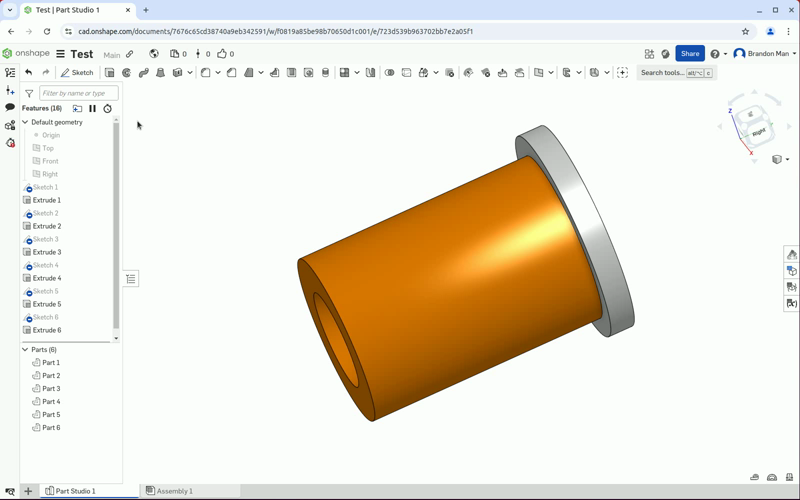
key(right, 2)
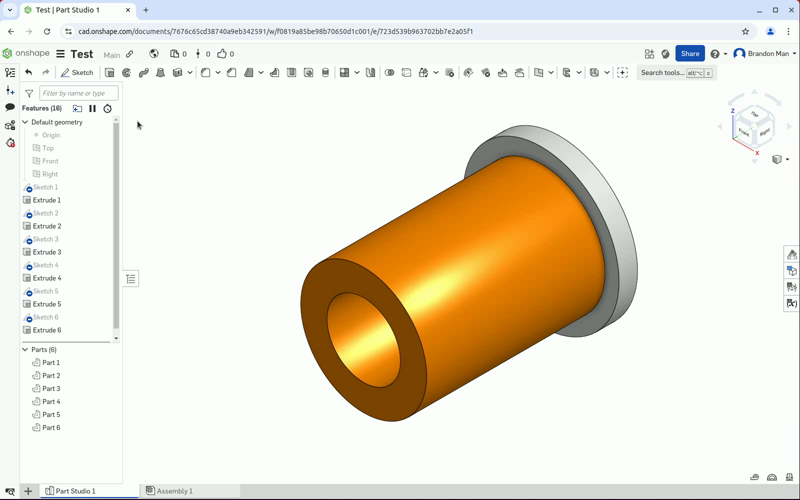
mouse_move(69, 189)
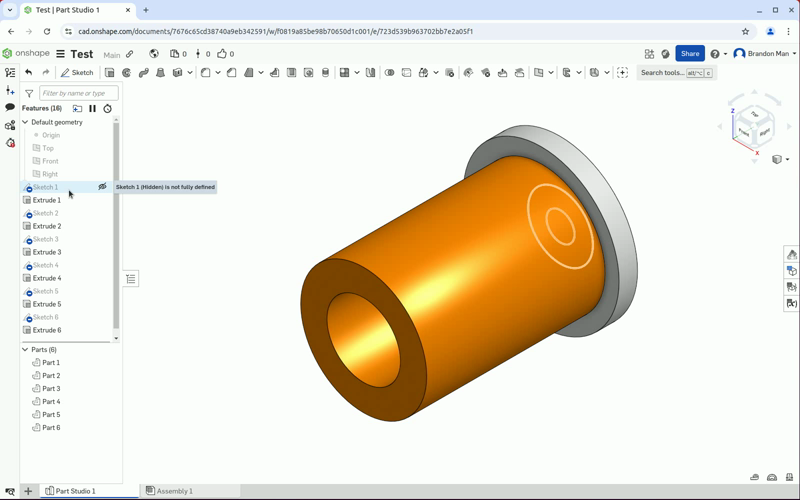
click(69, 189)